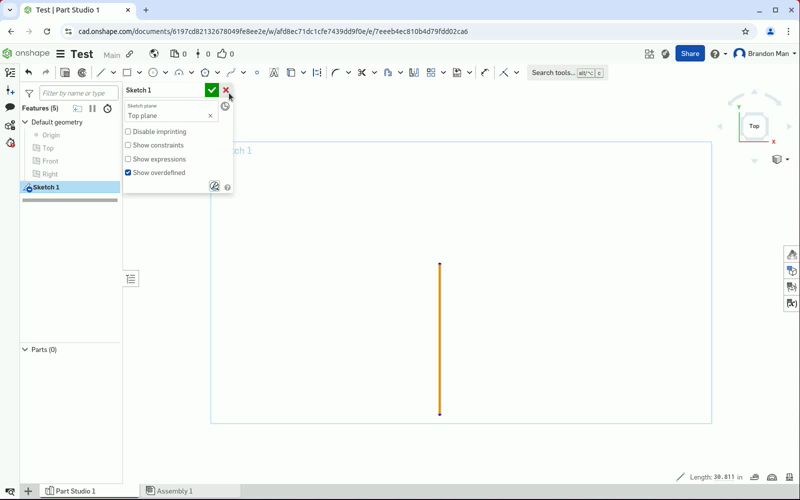
key(shift+h)
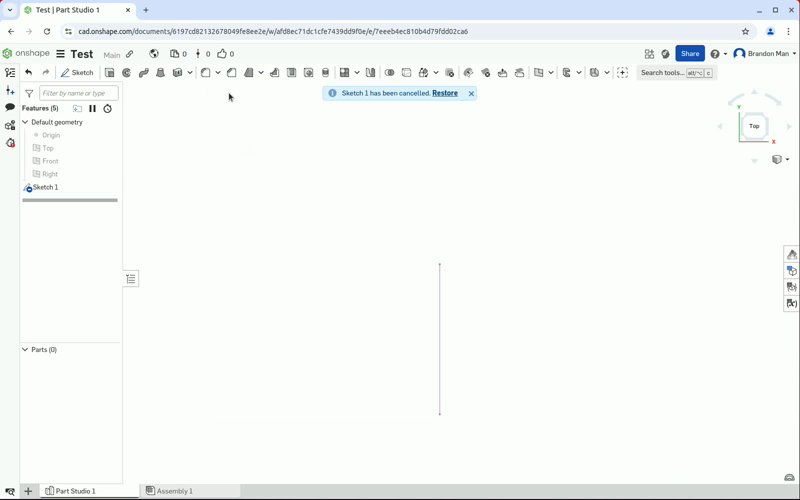
key(shift+s)
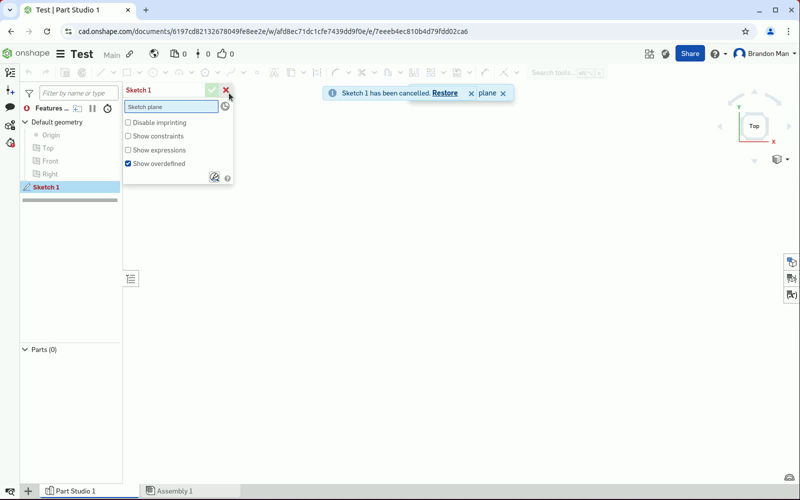
mouse_move(73, 150)
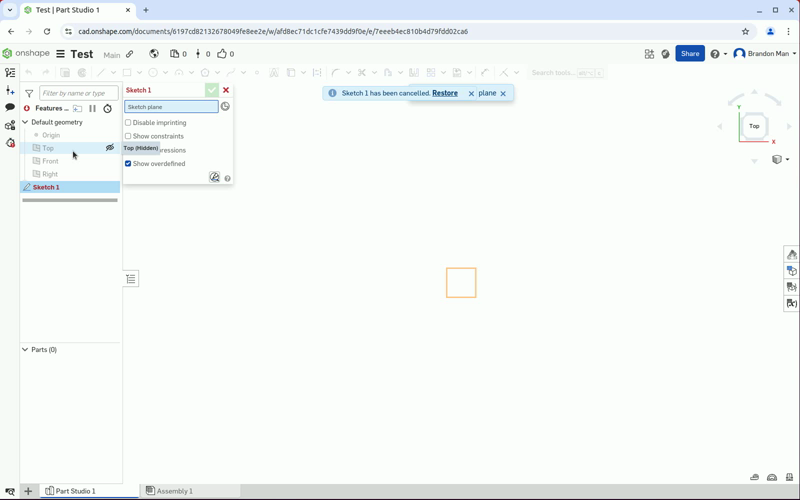
click(73, 150)
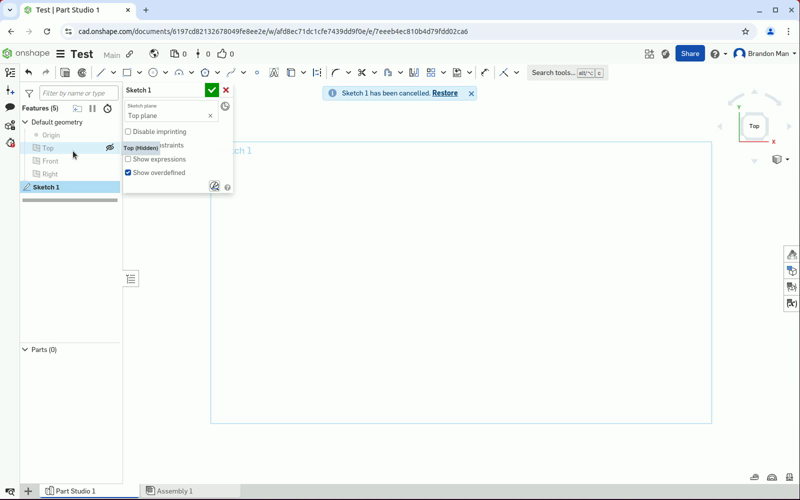
mouse_move(73, 352)
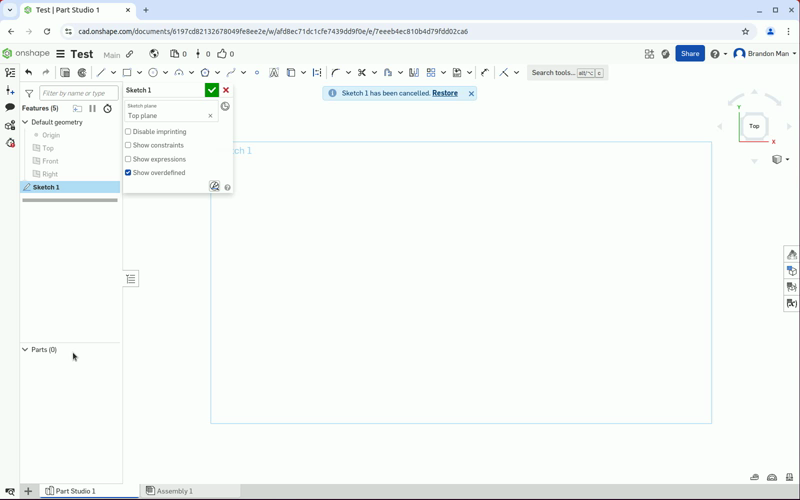
key(y)
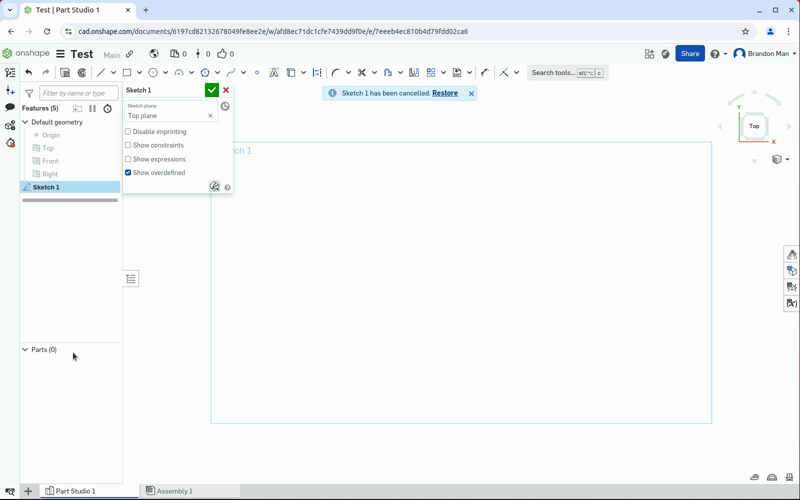
key(l)
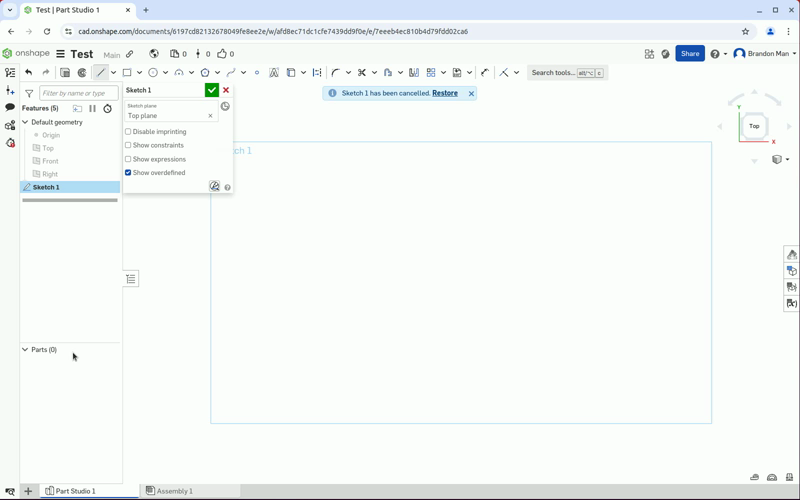
key_down(shift)
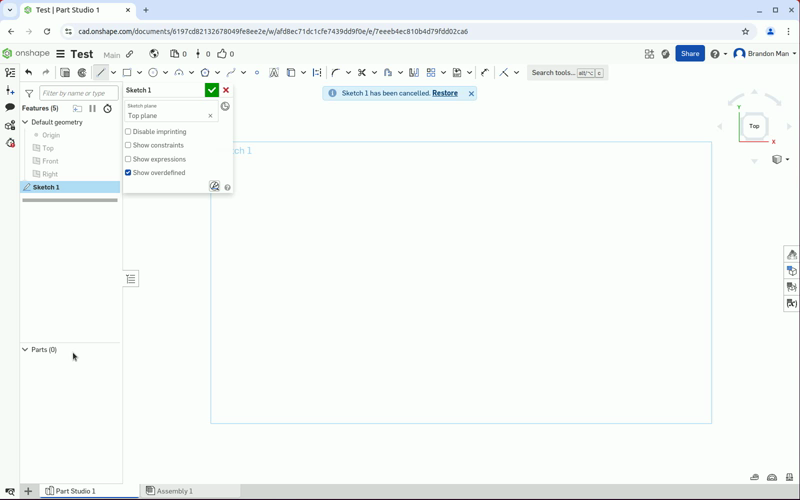
mouse_move(436, 314)
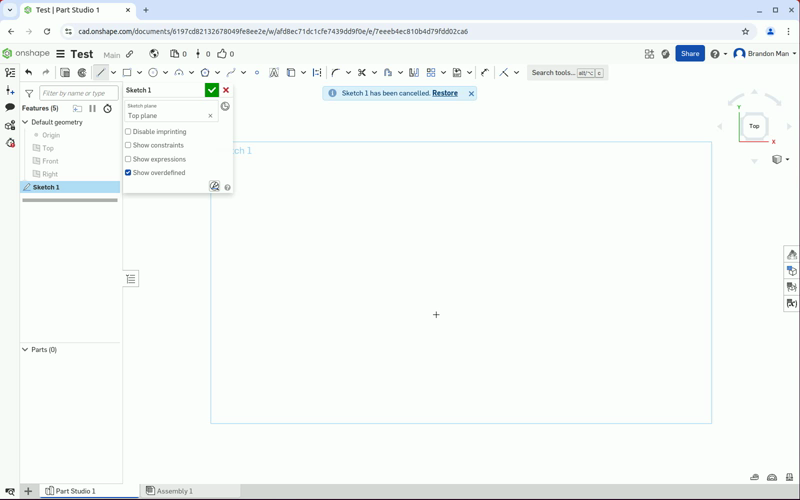
click(436, 314)
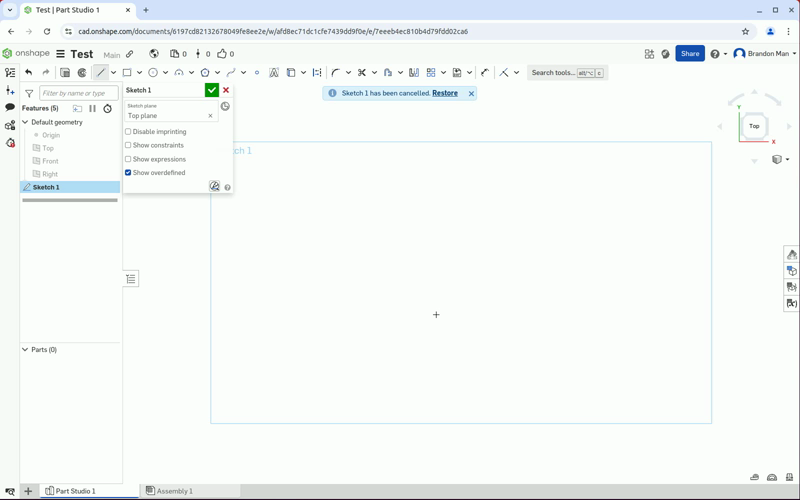
key_up(shift)
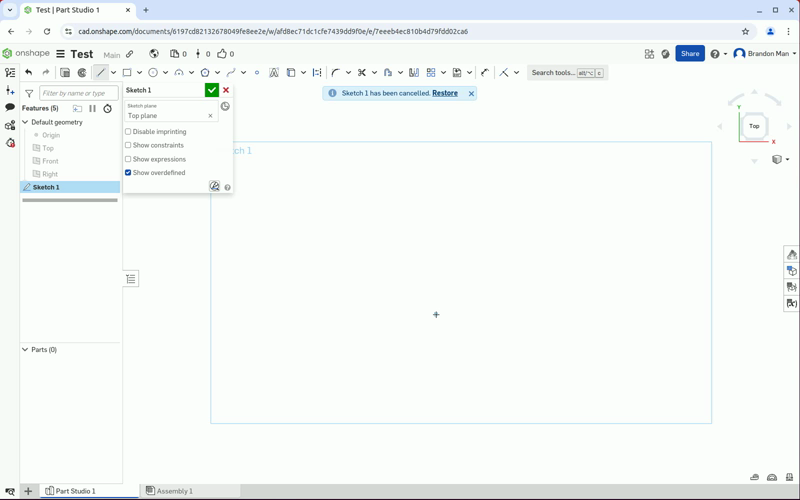
key_down(shift)
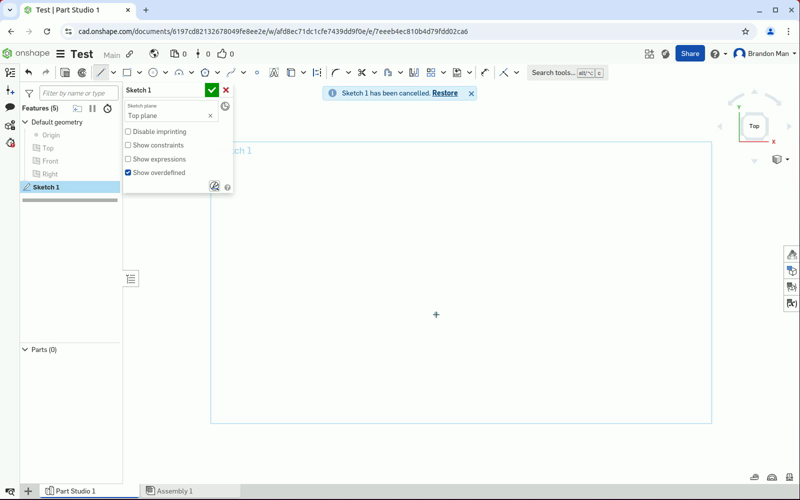
mouse_move(466, 314)
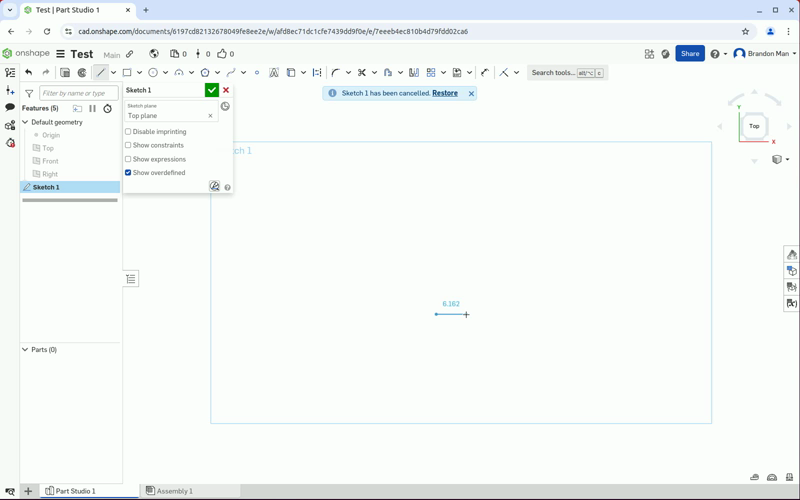
mouse_move(487, 314)
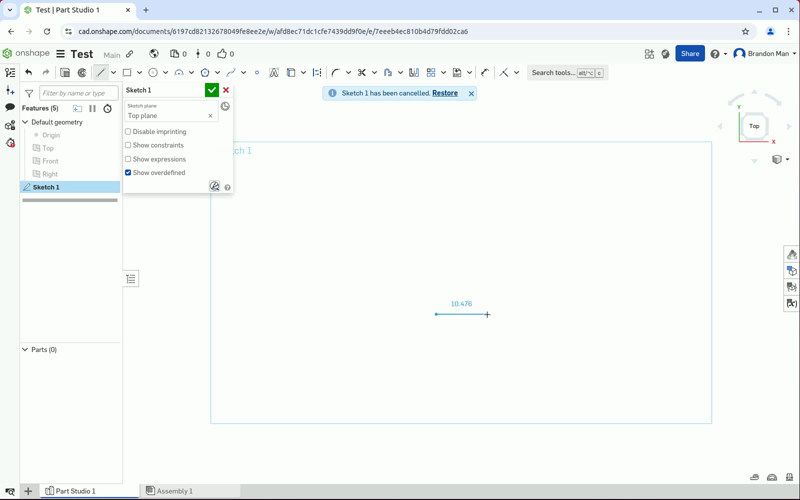
click(487, 314)
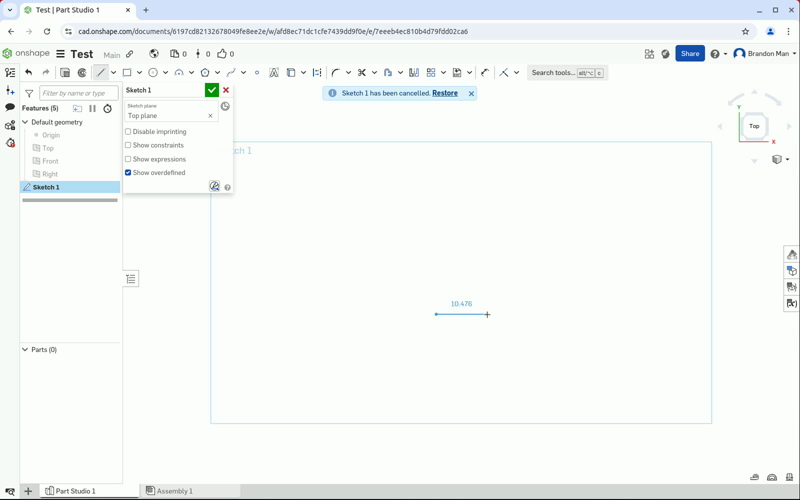
key_up(shift)
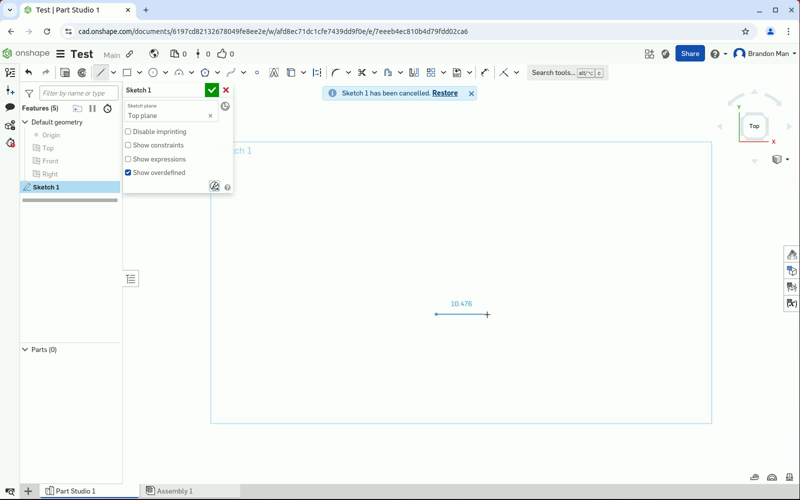
key_down(shift)
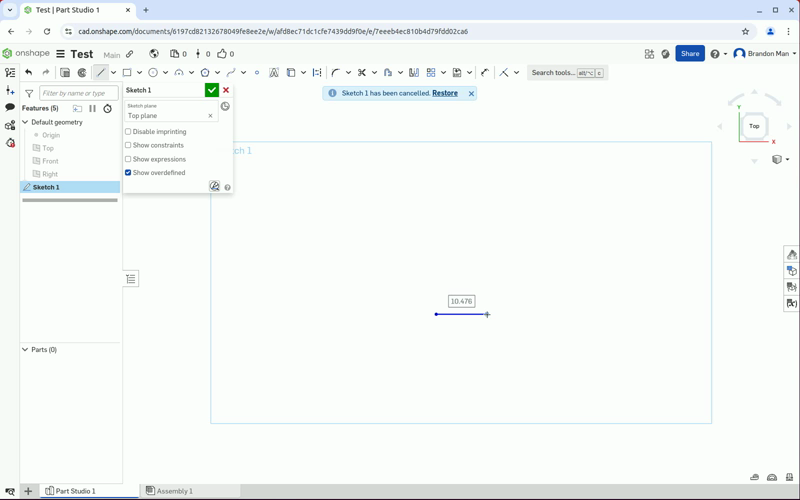
mouse_move(487, 250)
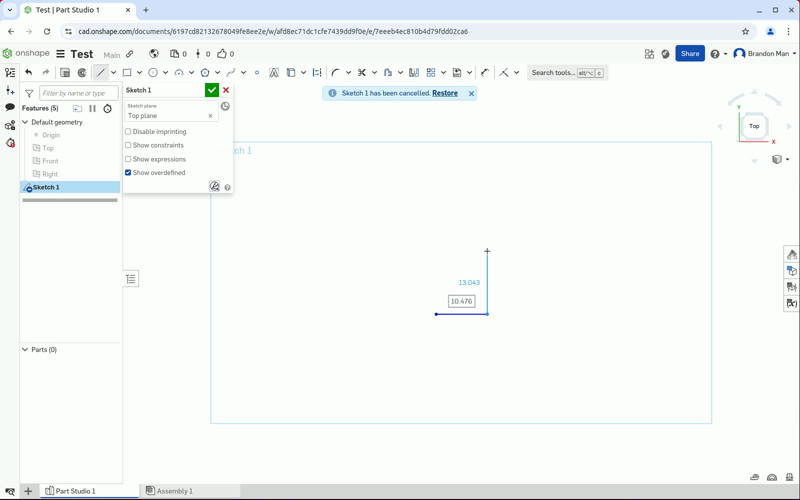
click(487, 250)
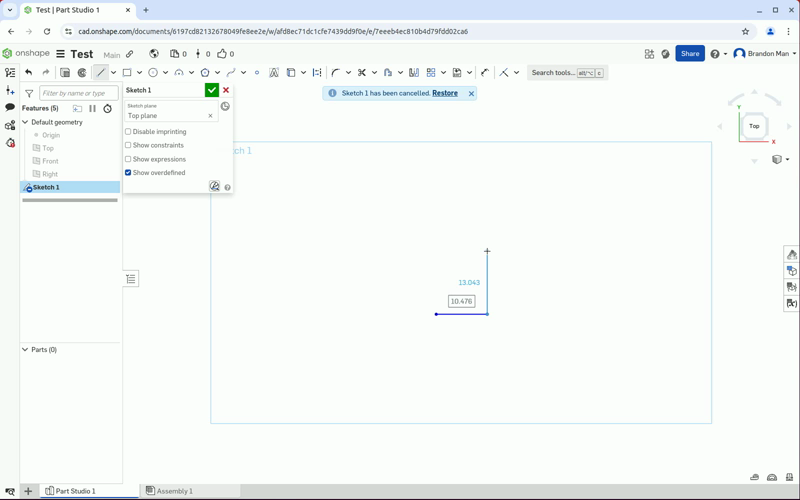
key_up(shift)
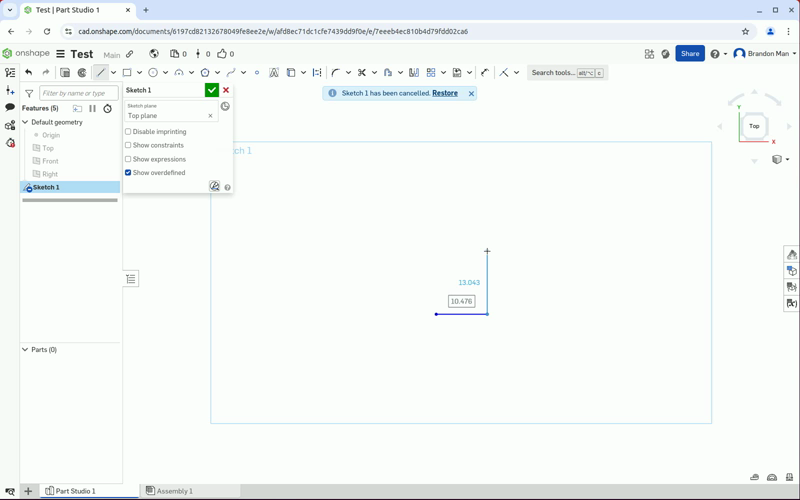
key_down(shift)
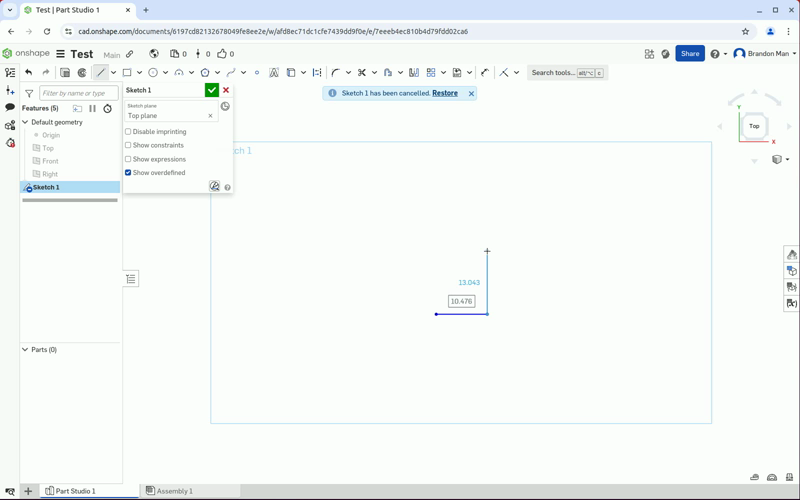
mouse_move(517, 250)
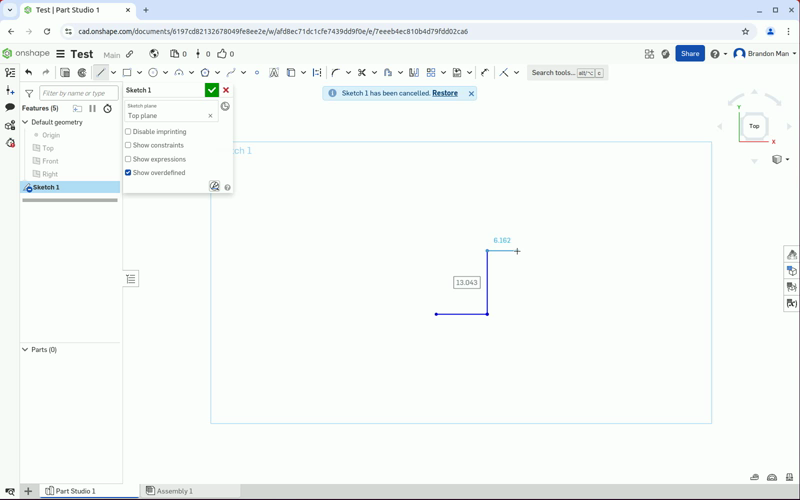
mouse_move(436, 250)
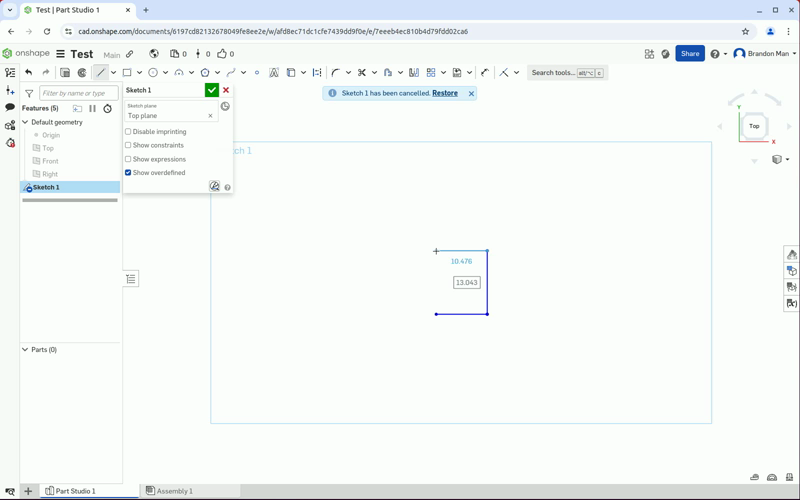
click(436, 250)
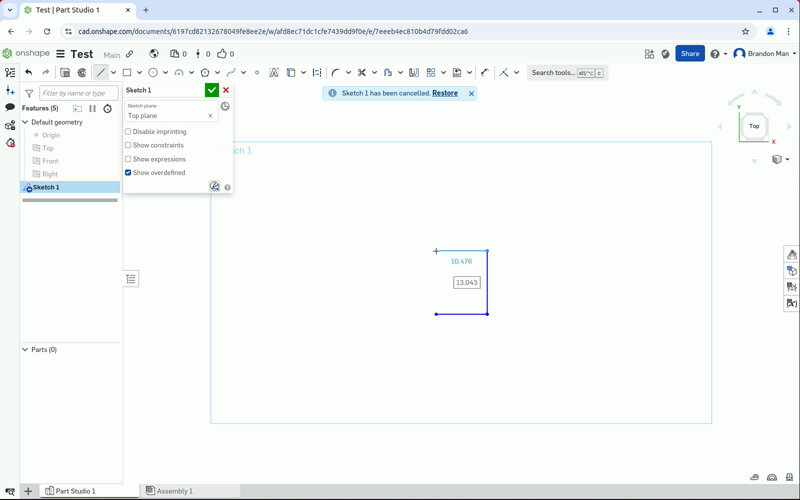
key_up(shift)
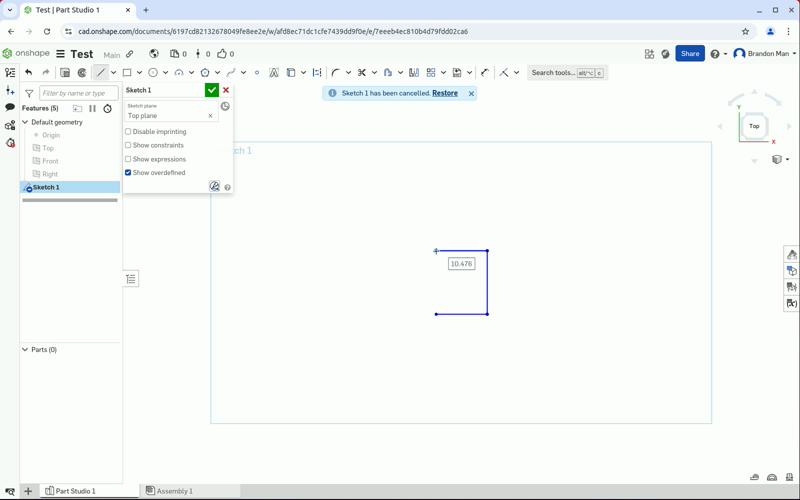
key_down(shift)
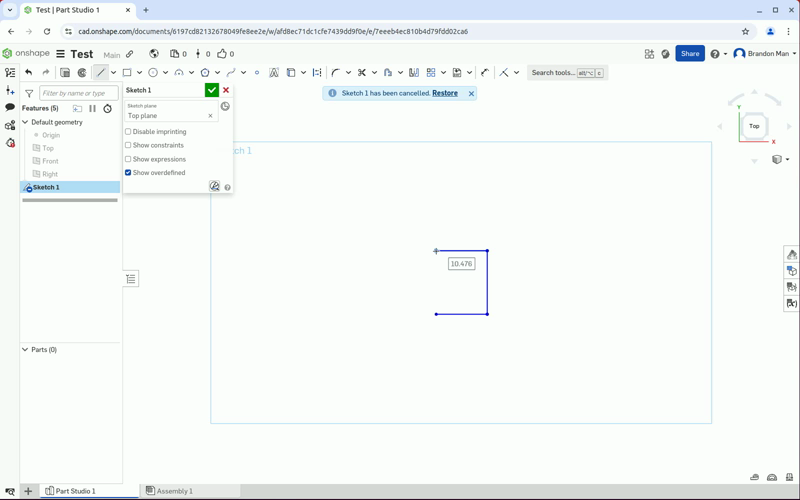
mouse_move(436, 314)
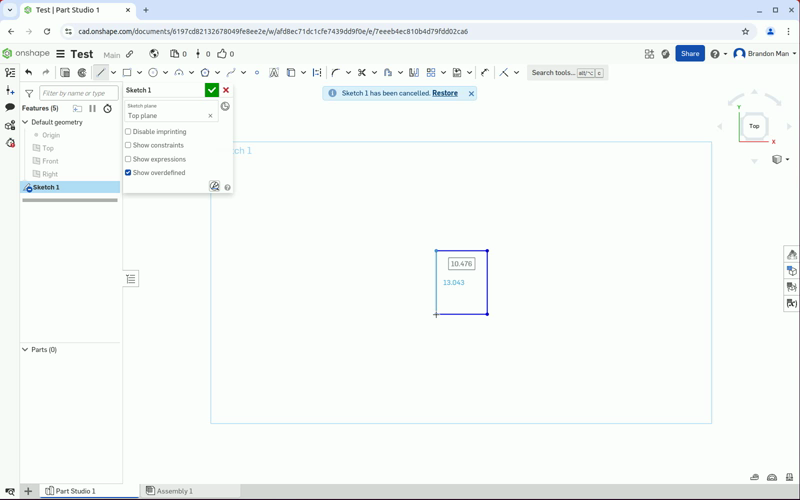
key_up(shift)
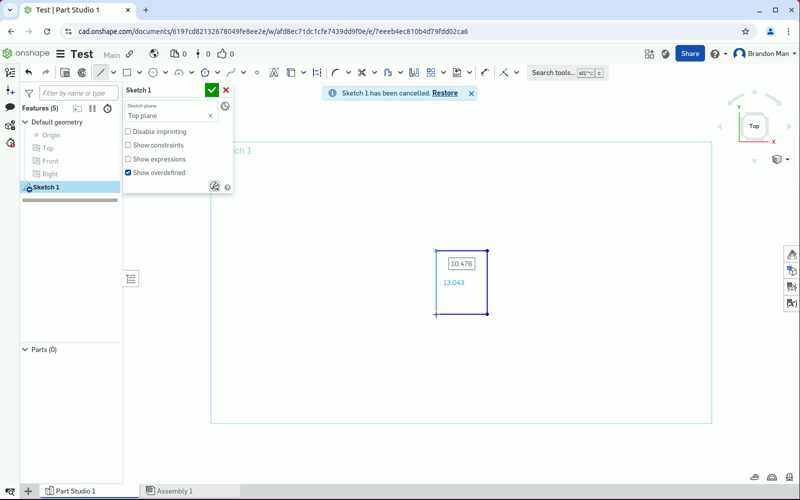
click(436, 314)
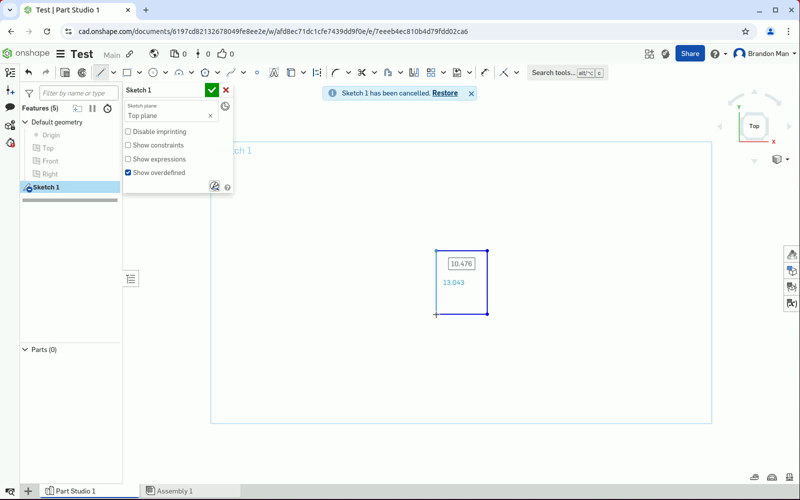
key(esc)
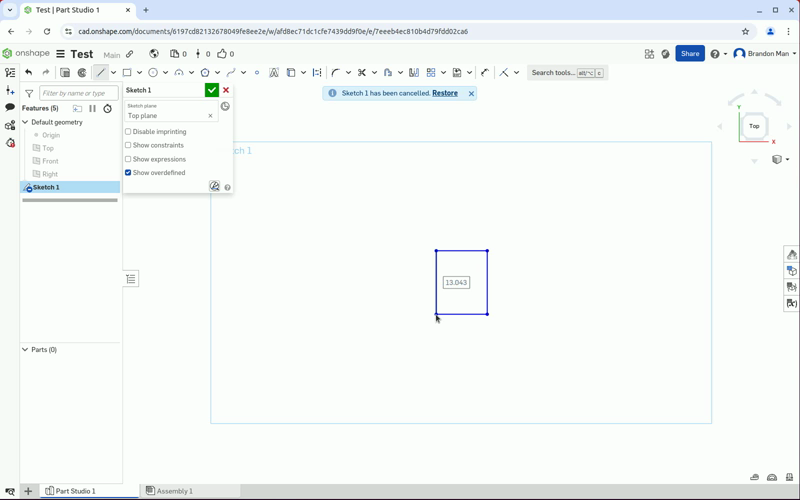
key(l)
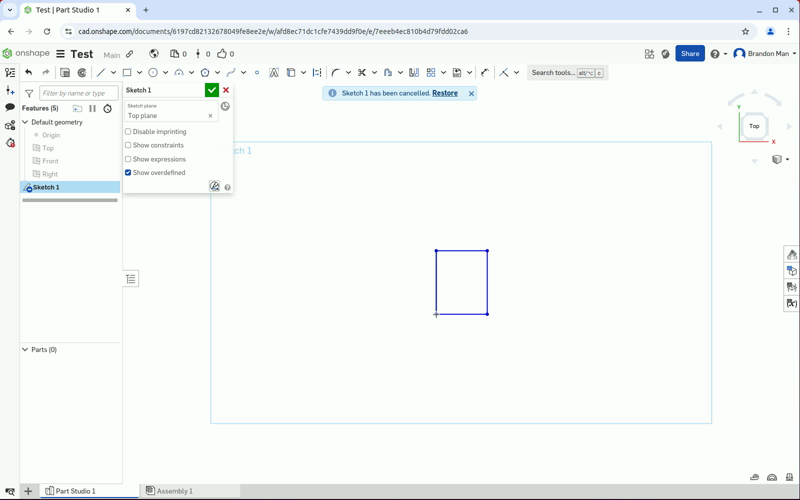
key_down(shift)
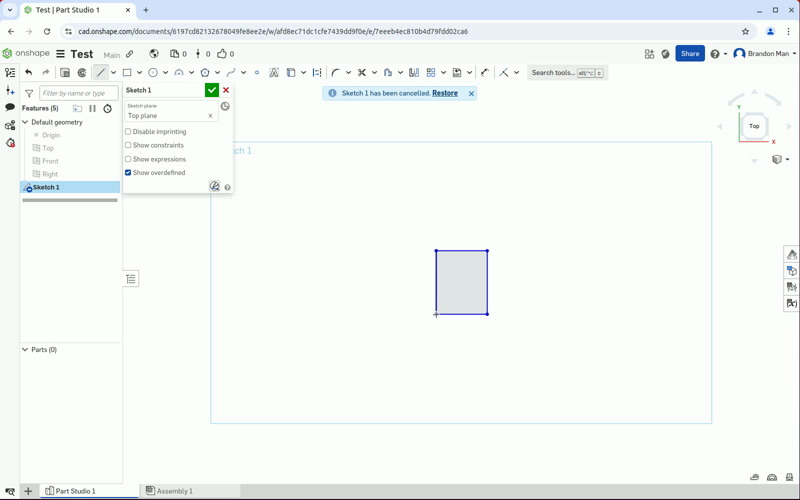
mouse_move(438, 311)
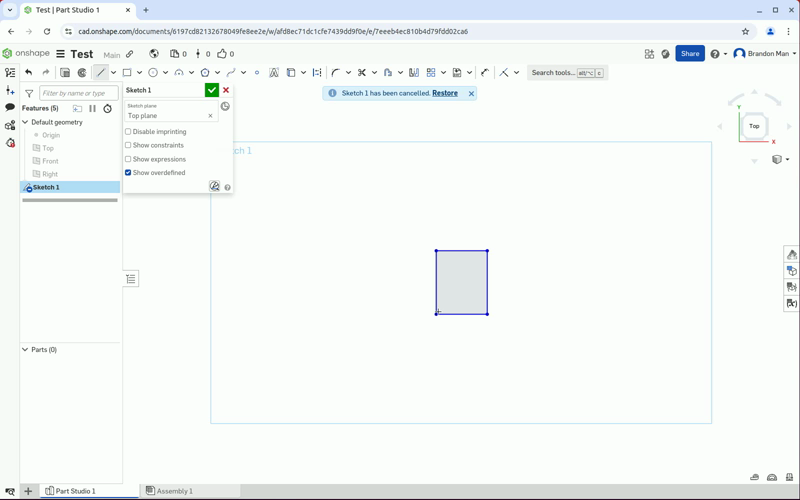
scroll(6)
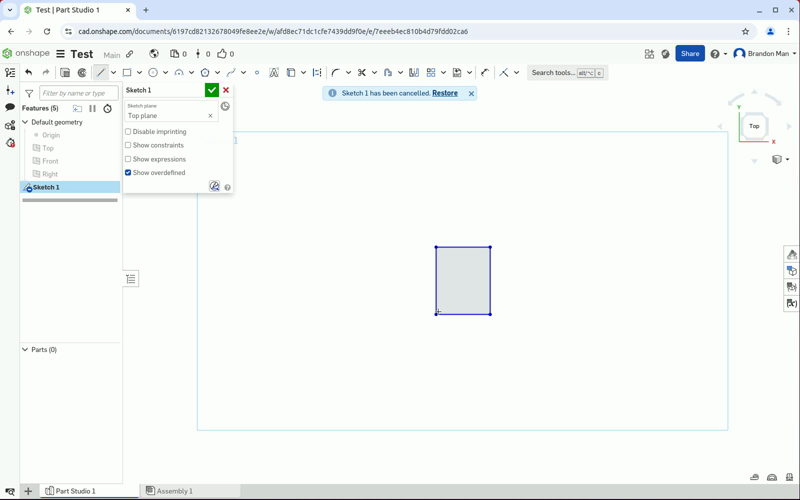
scroll(6)
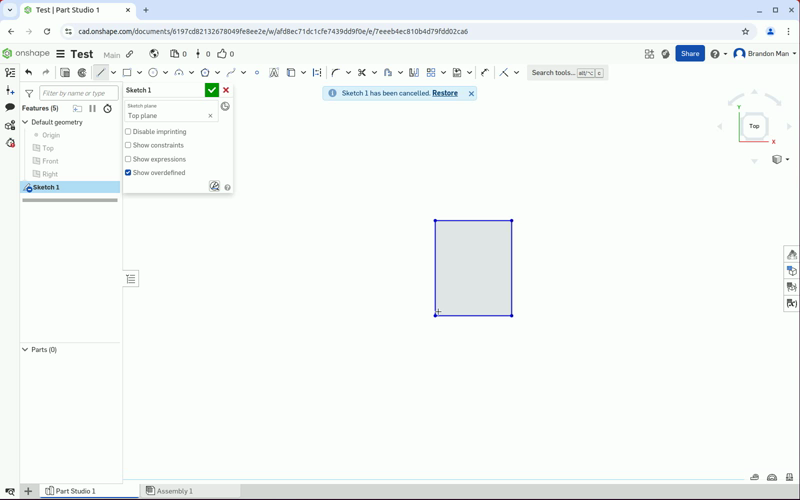
scroll(6)
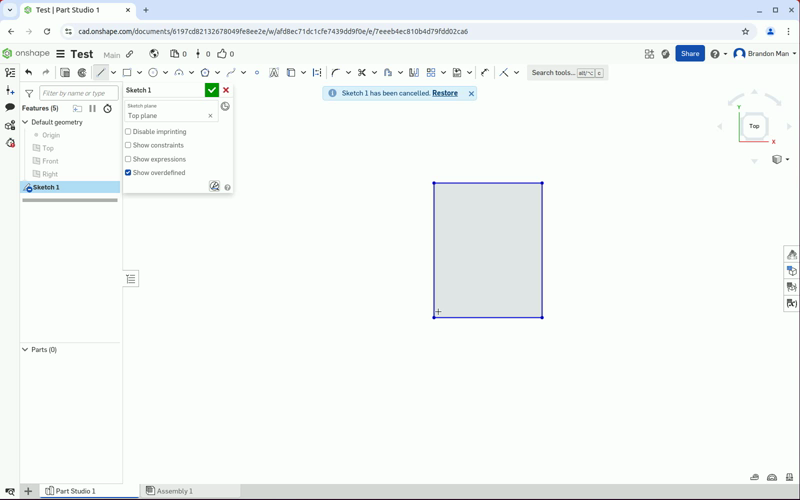
scroll(6)
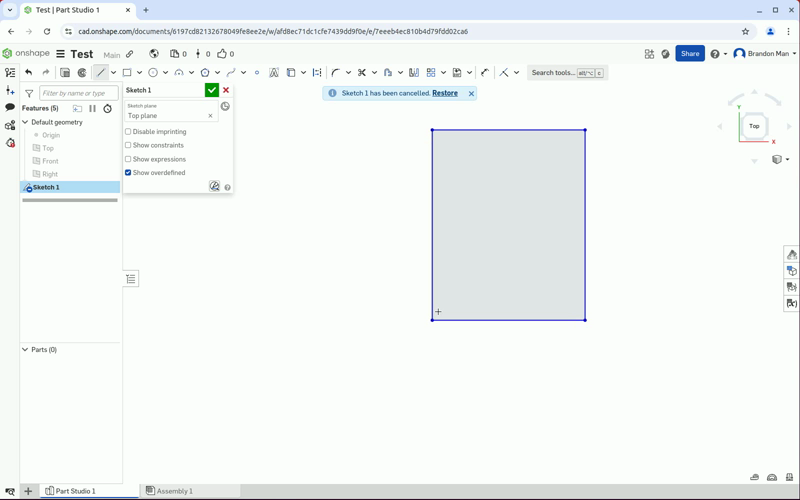
scroll(6)
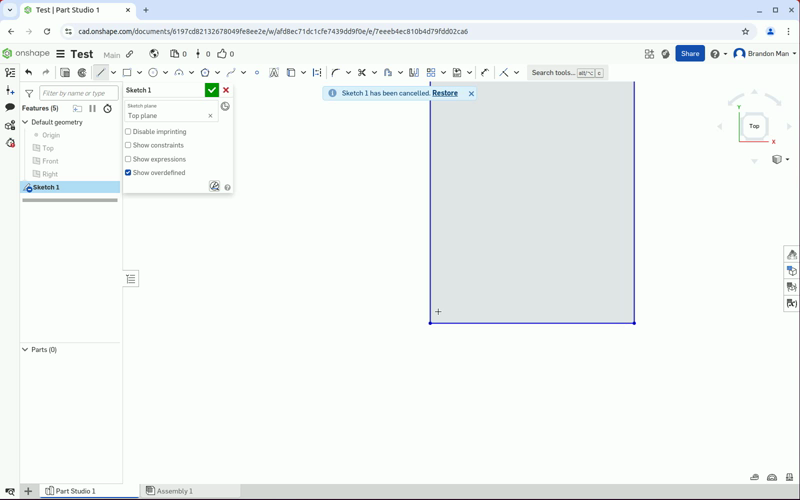
scroll(6)
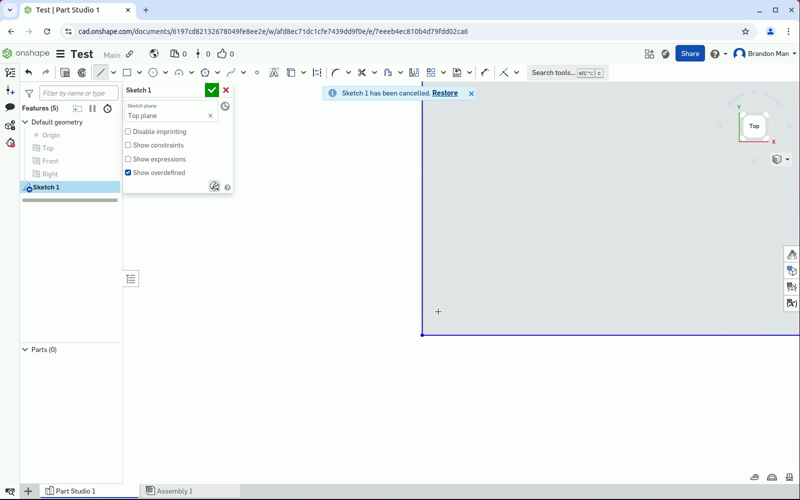
scroll(6)
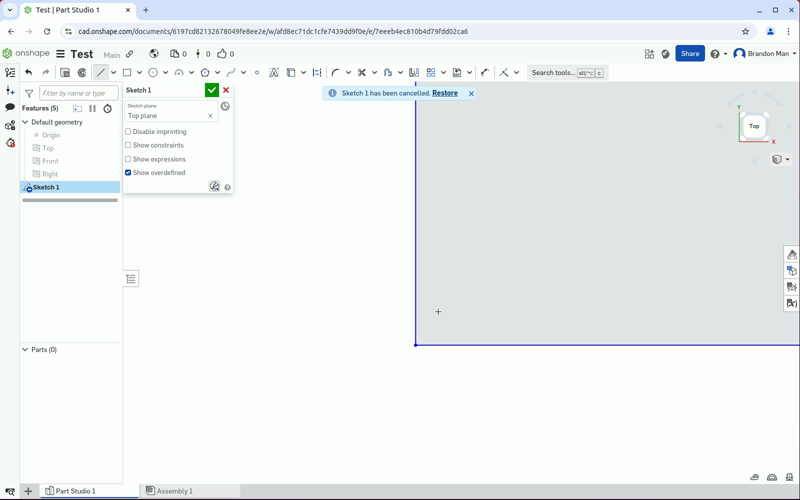
click(438, 311)
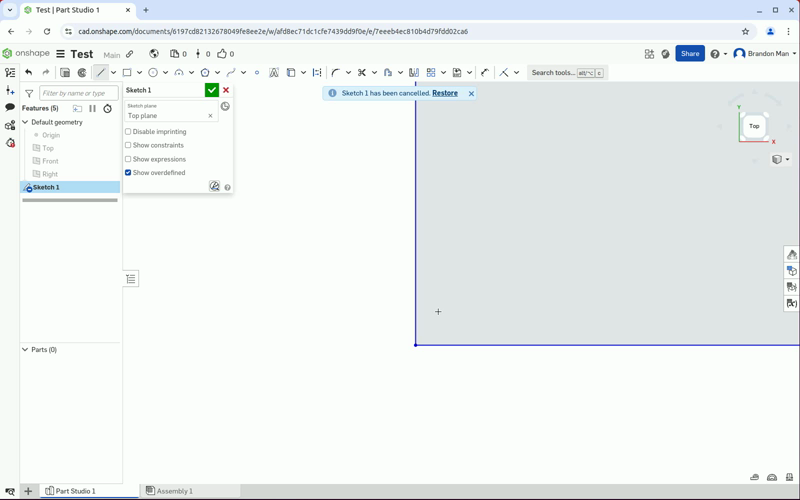
scroll(-6)
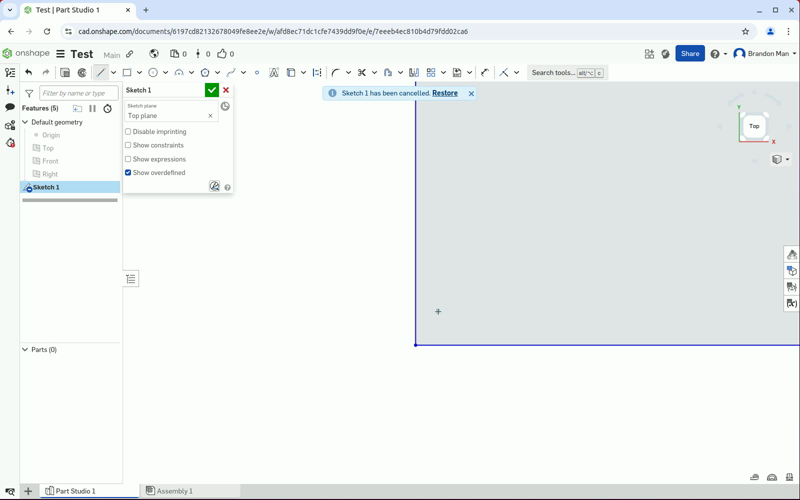
scroll(-6)
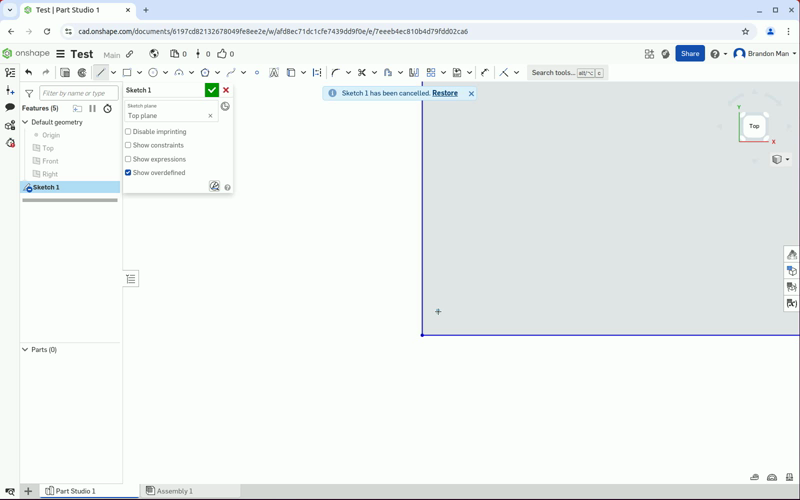
scroll(-6)
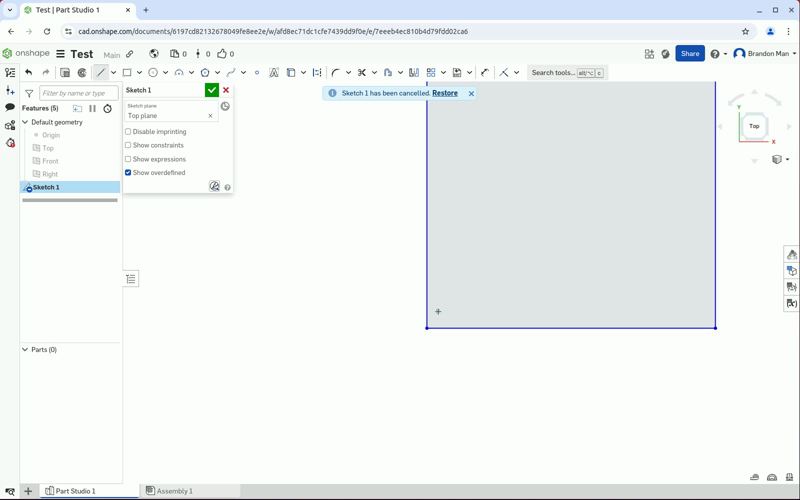
scroll(-6)
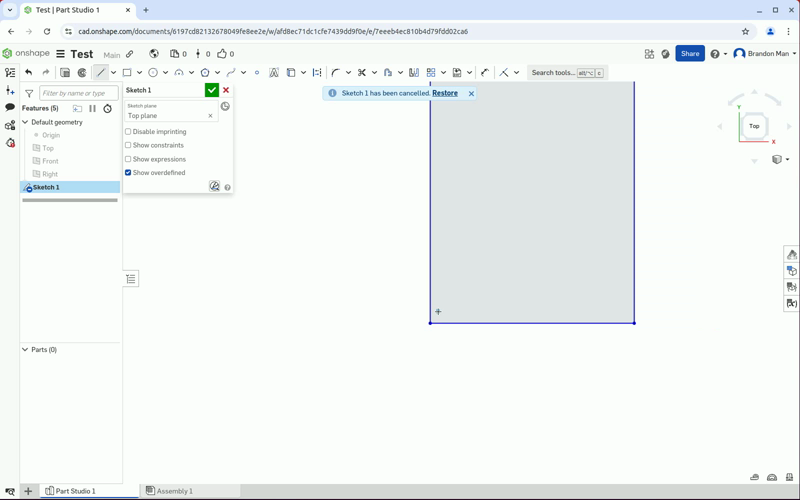
scroll(-6)
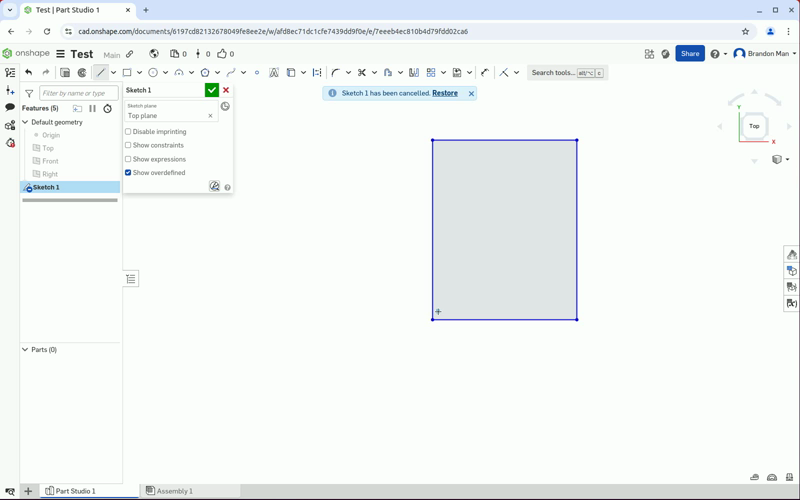
scroll(-6)
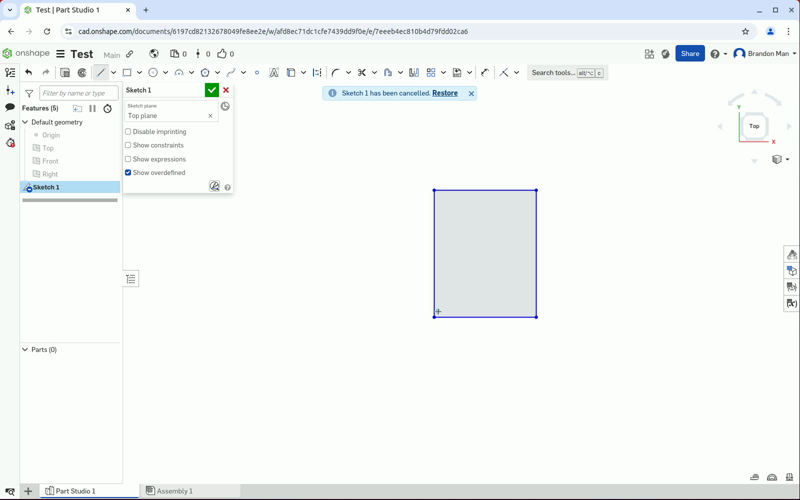
scroll(-6)
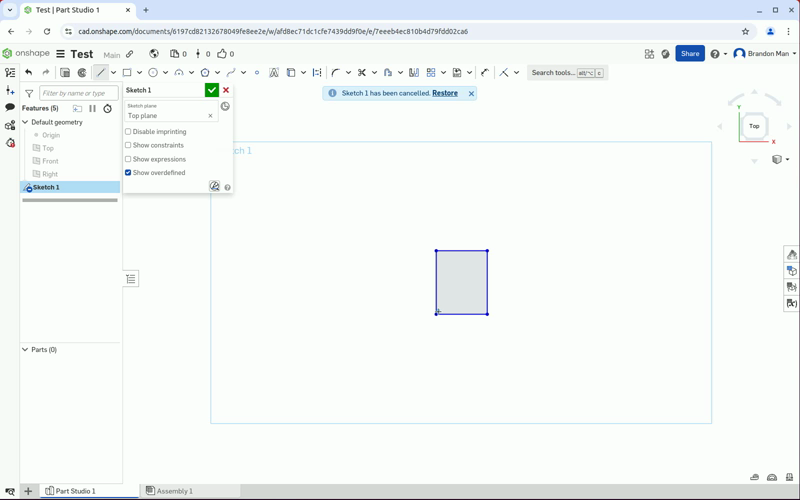
key_up(shift)
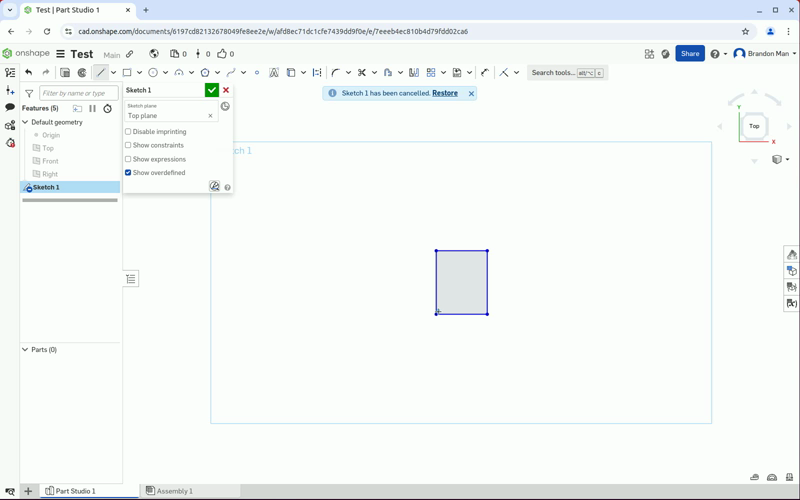
key_down(shift)
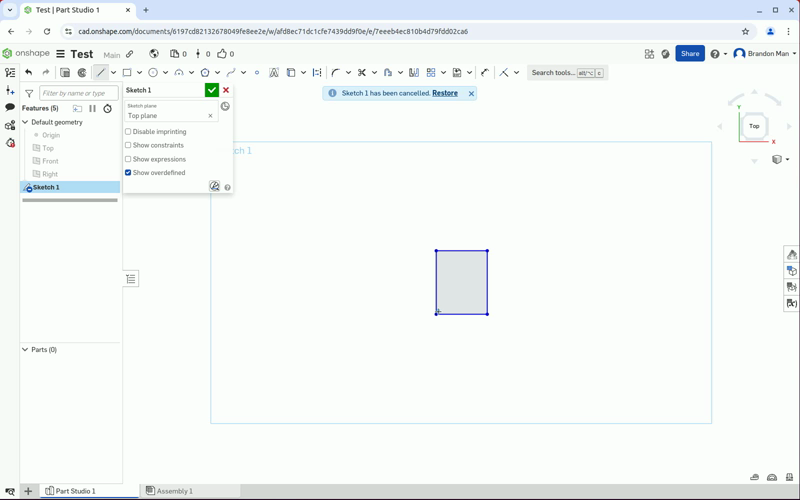
mouse_move(468, 311)
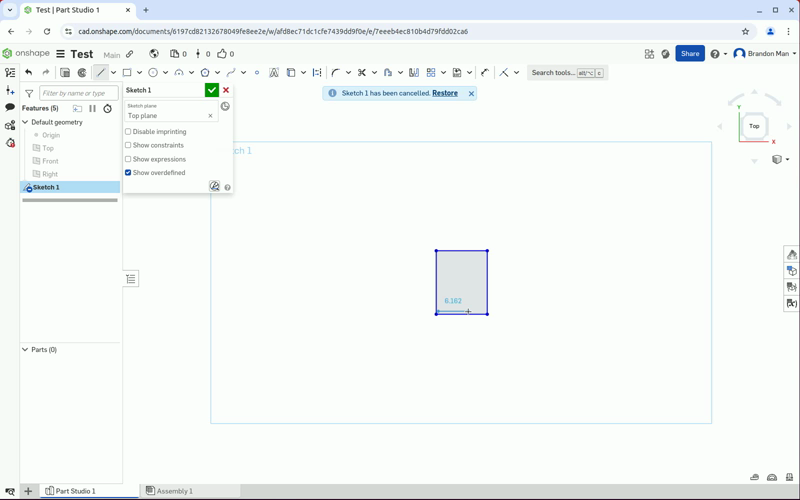
mouse_move(484, 311)
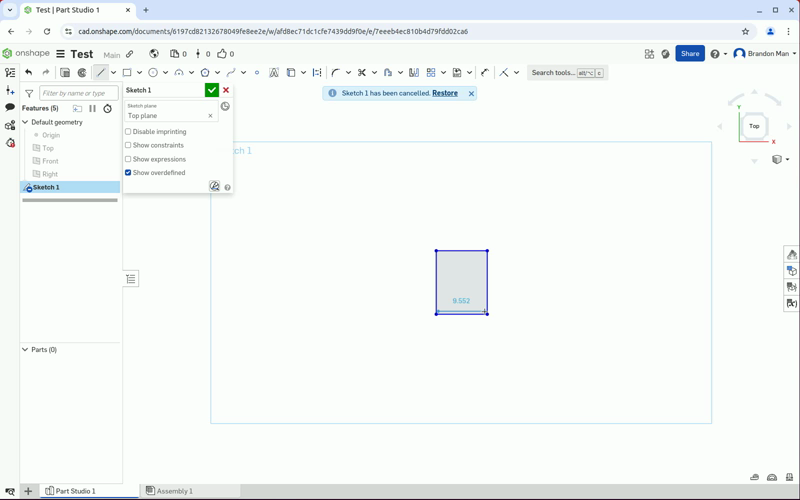
scroll(6)
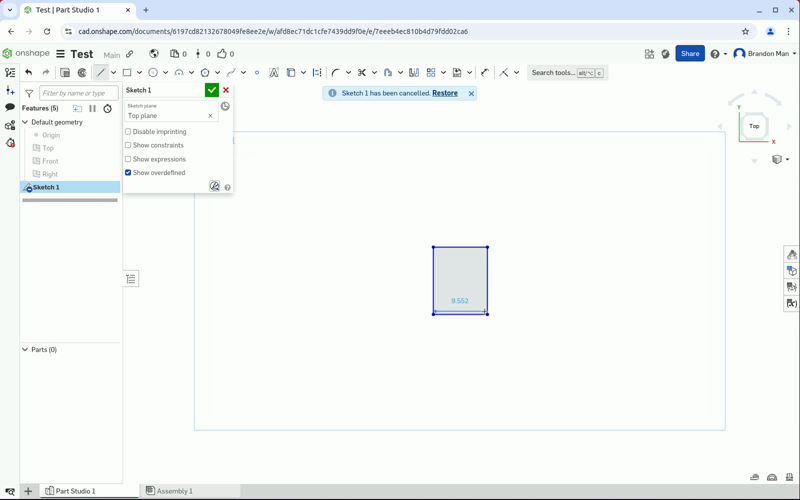
scroll(6)
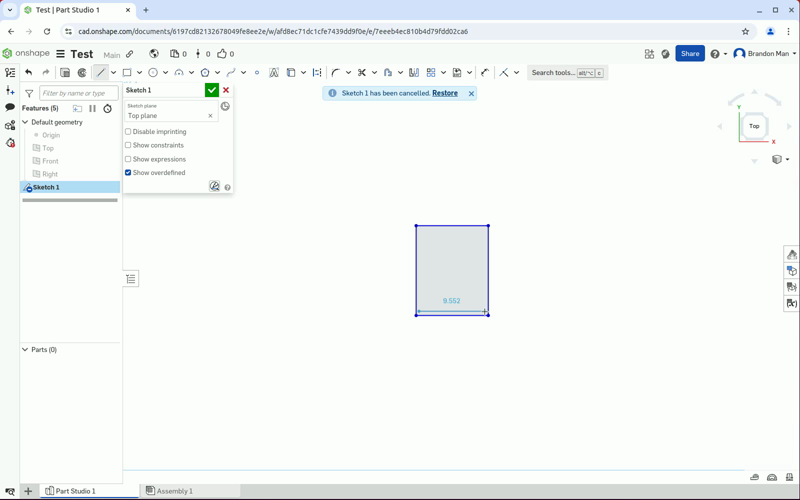
scroll(6)
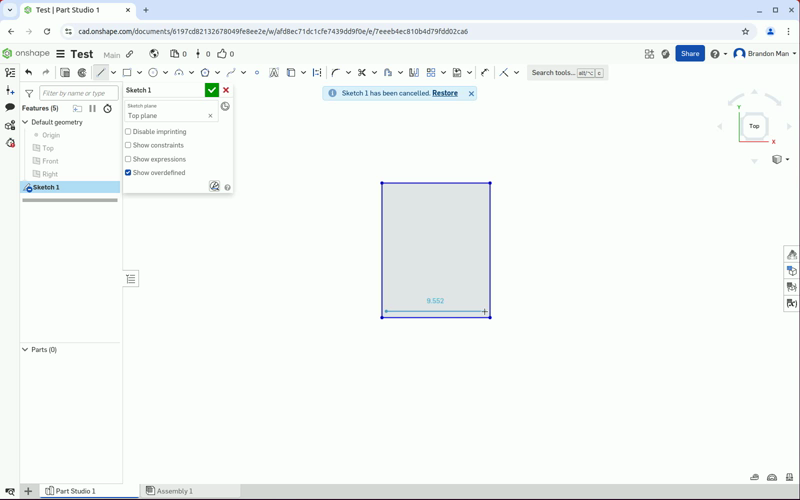
scroll(6)
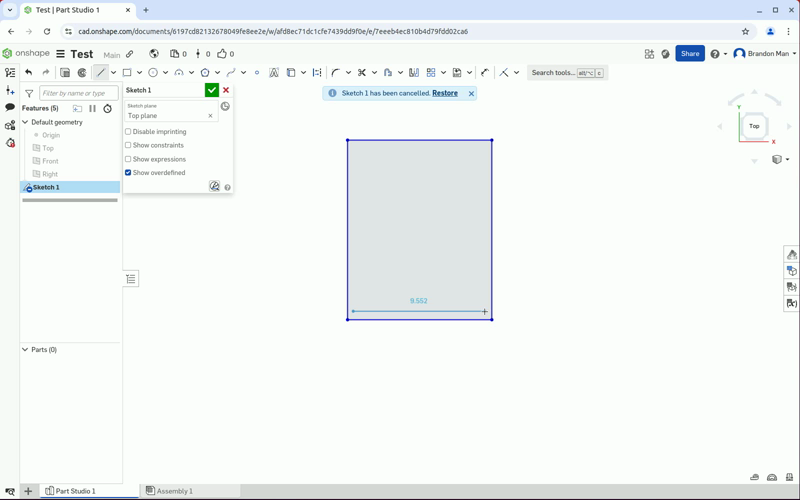
scroll(6)
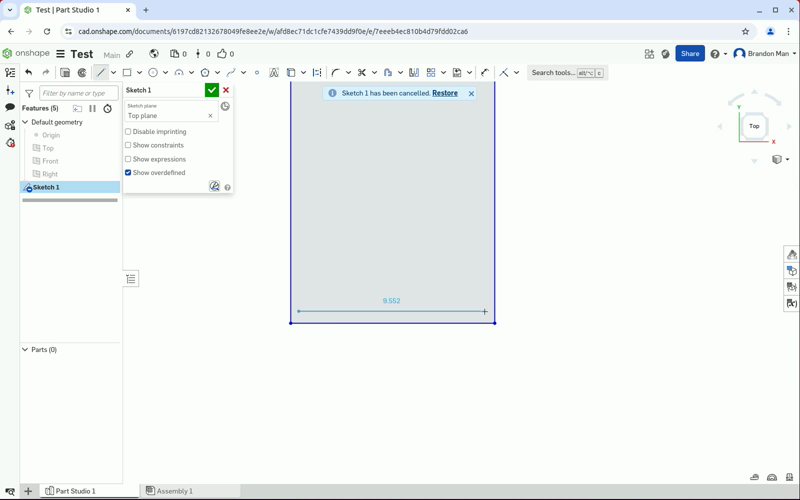
scroll(6)
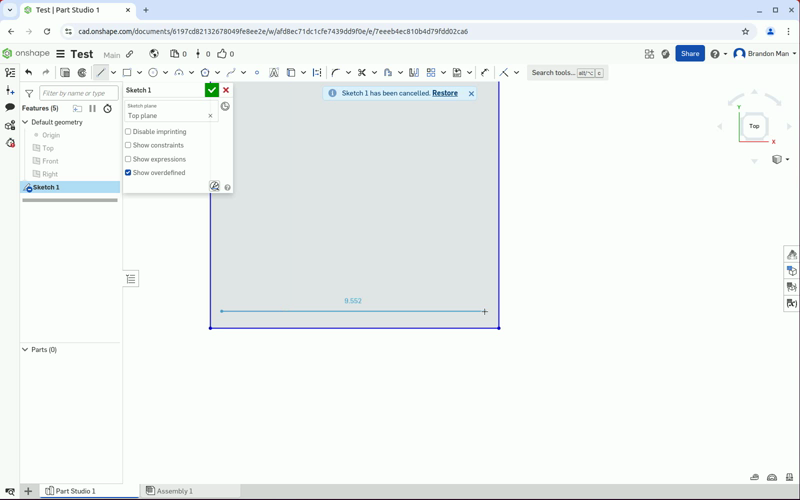
scroll(6)
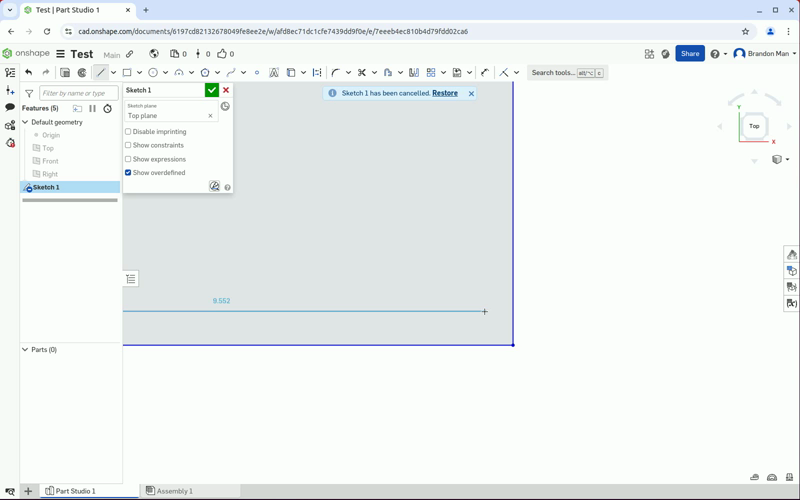
click(484, 311)
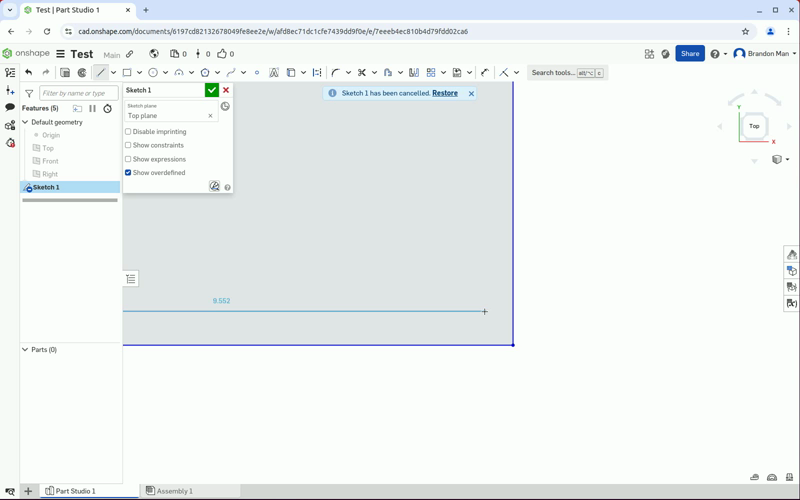
scroll(-6)
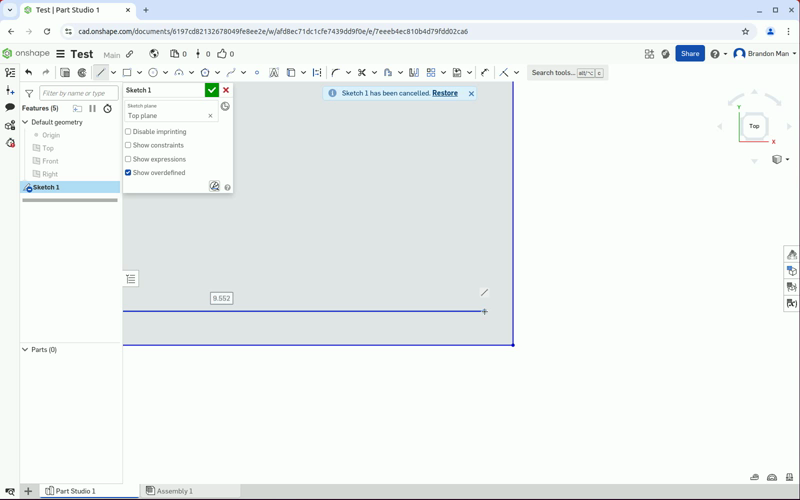
scroll(-6)
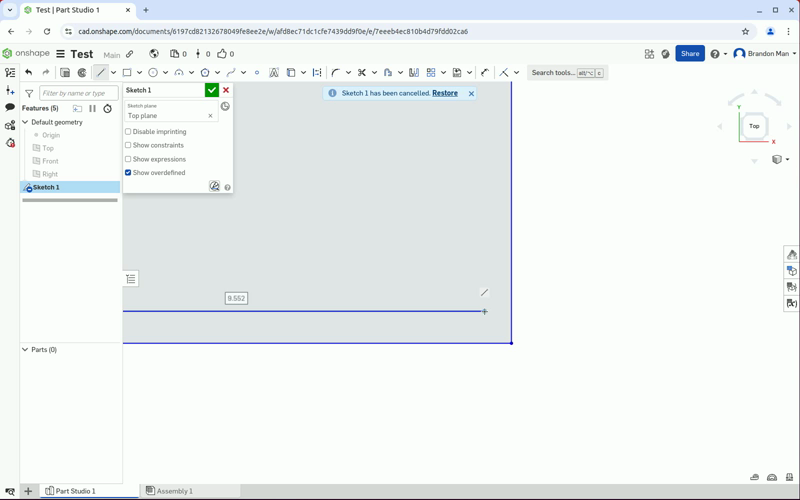
scroll(-6)
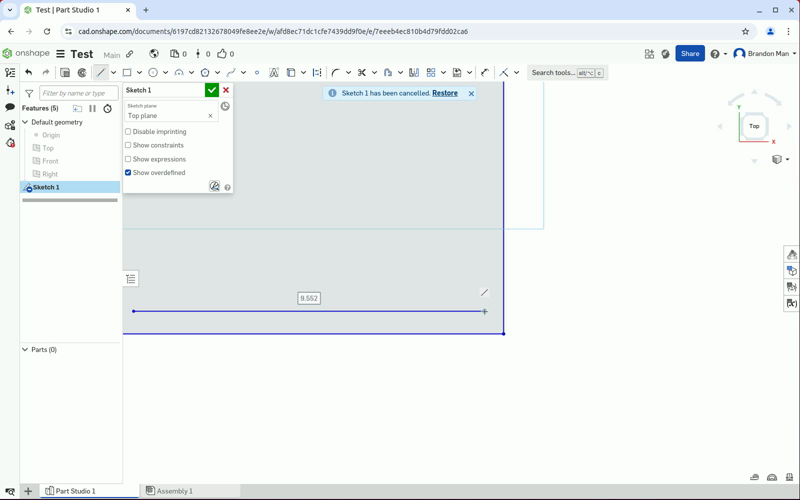
scroll(-6)
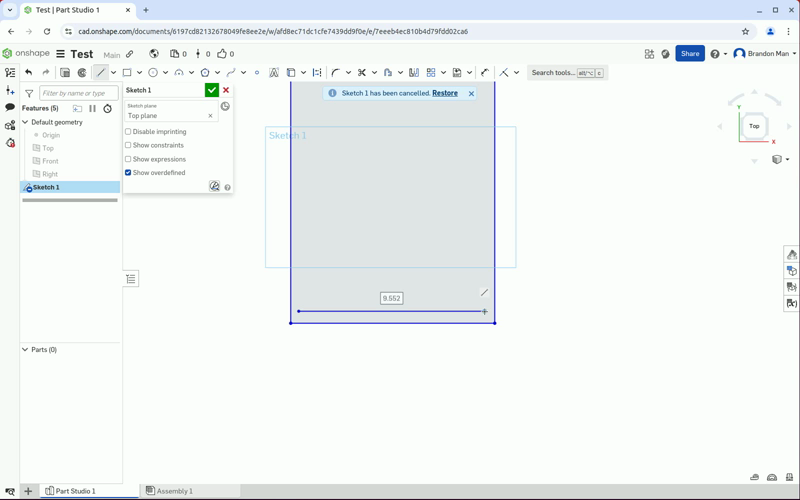
scroll(-6)
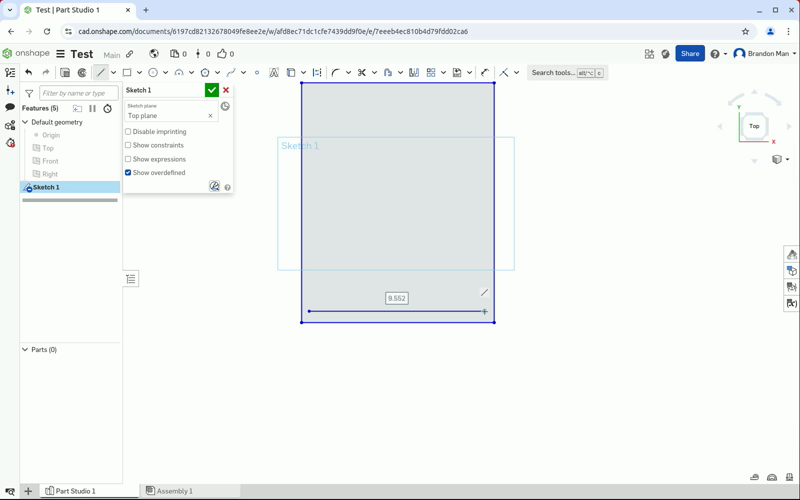
scroll(-6)
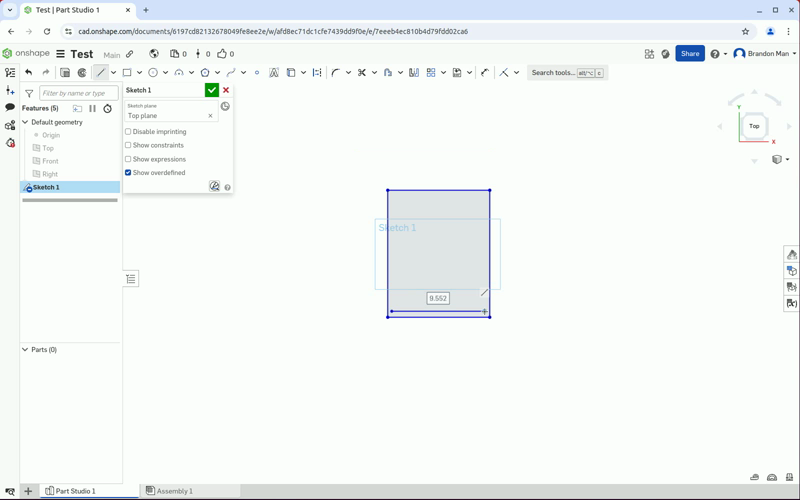
scroll(-6)
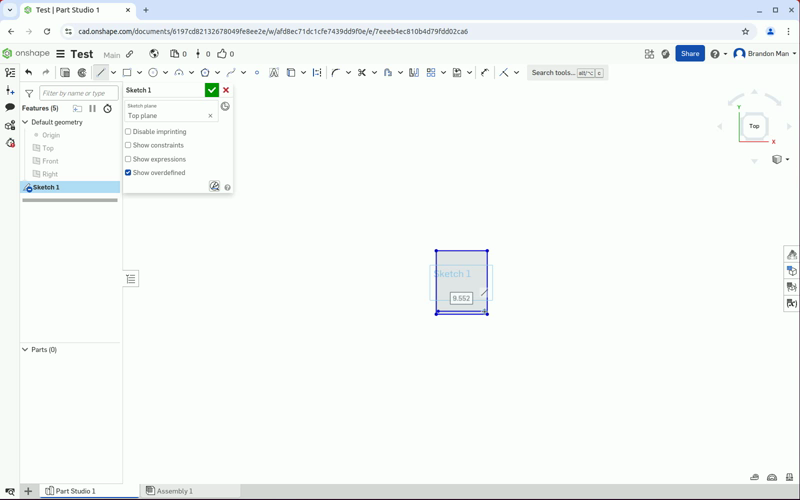
key_up(shift)
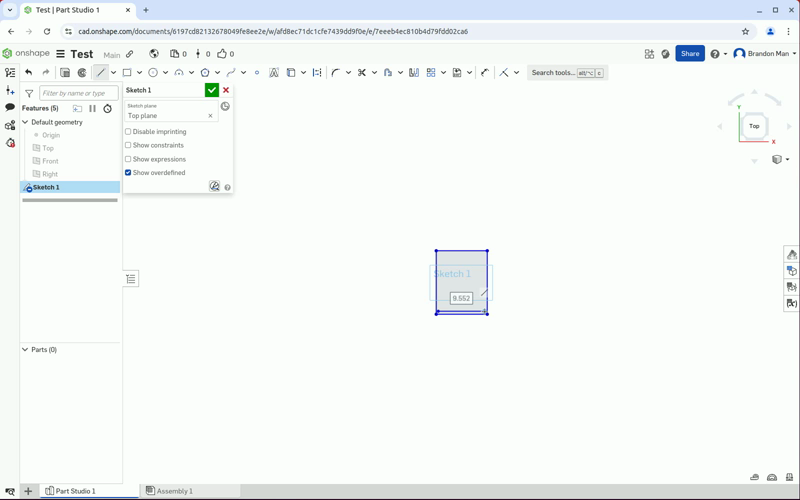
key_down(shift)
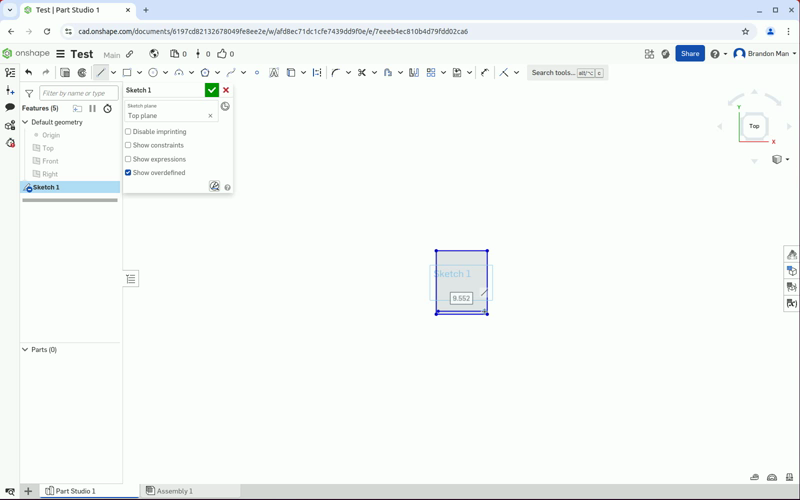
mouse_move(514, 311)
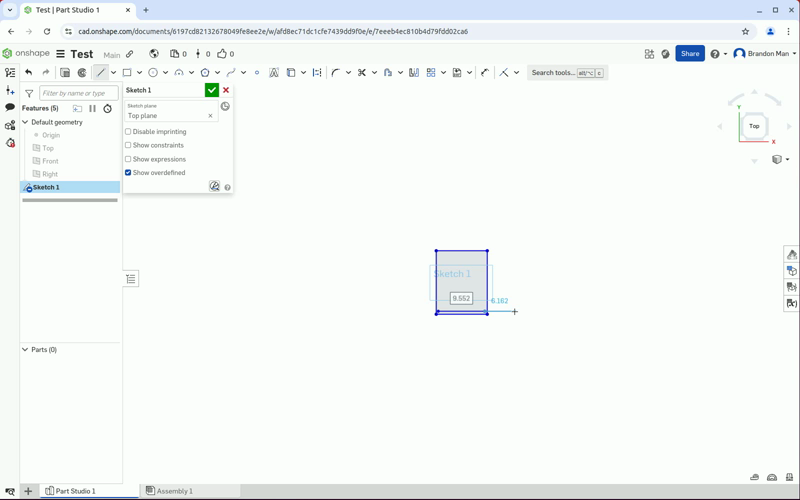
mouse_move(484, 254)
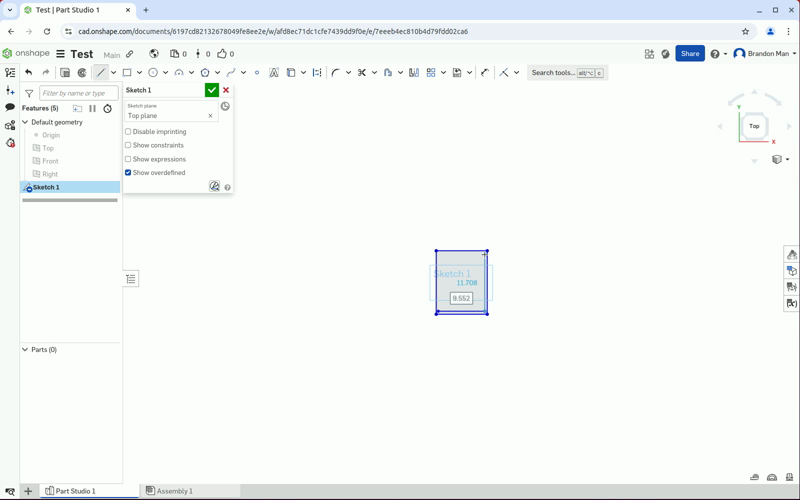
scroll(6)
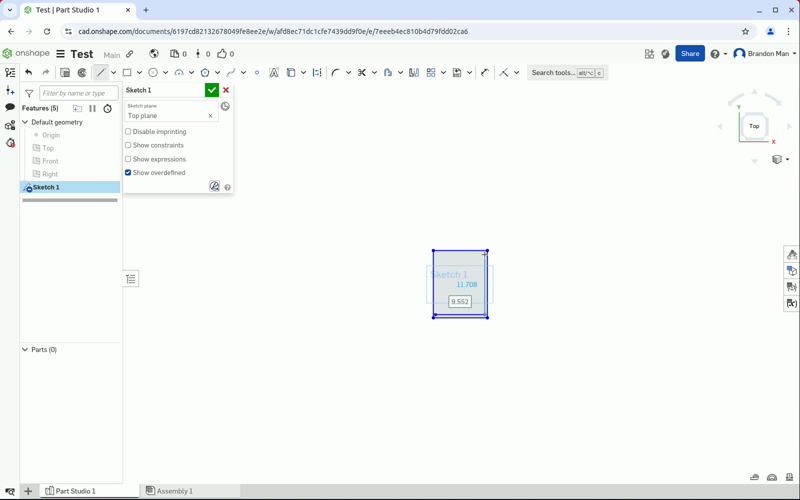
scroll(6)
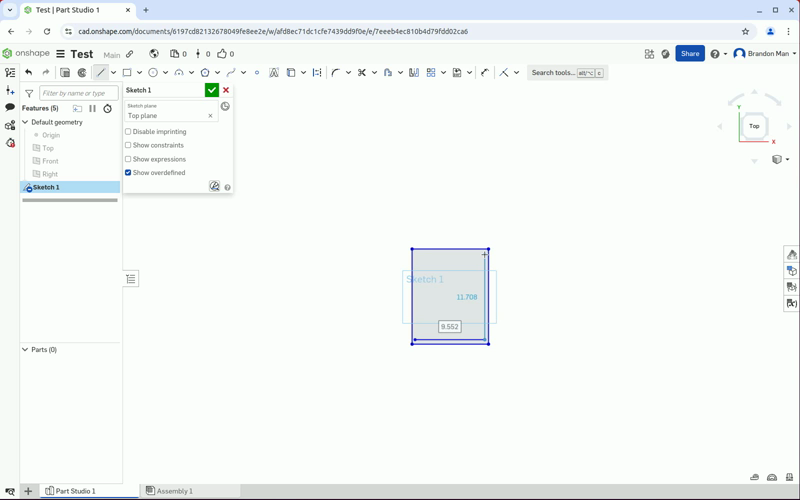
scroll(6)
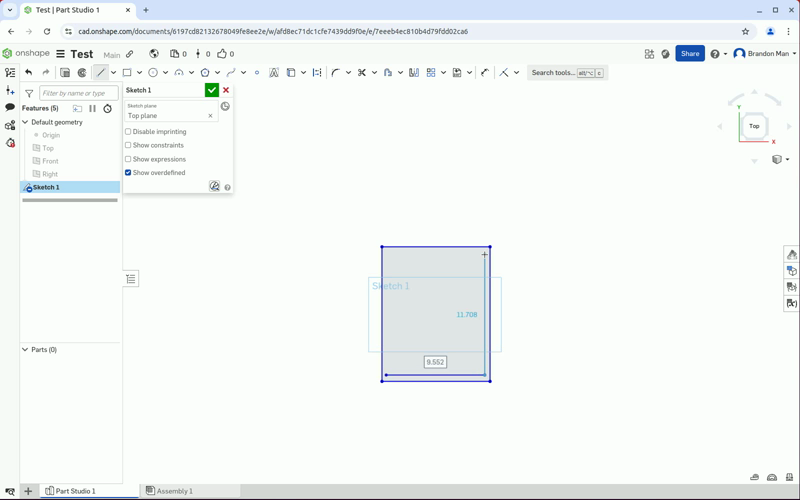
scroll(6)
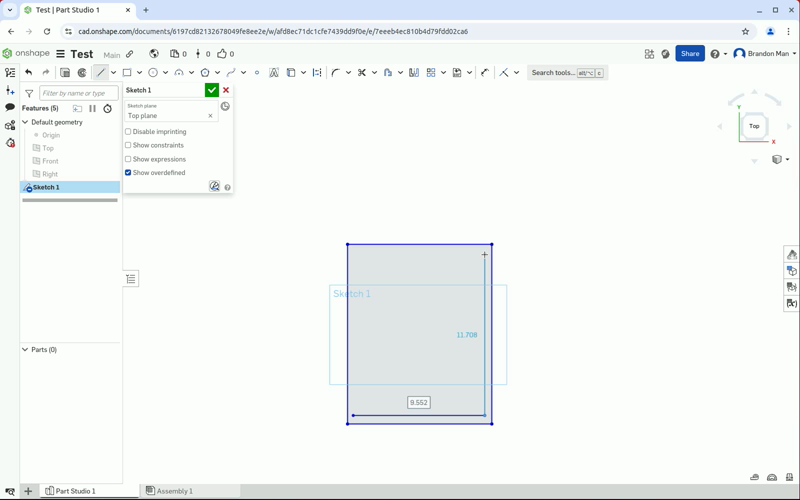
scroll(6)
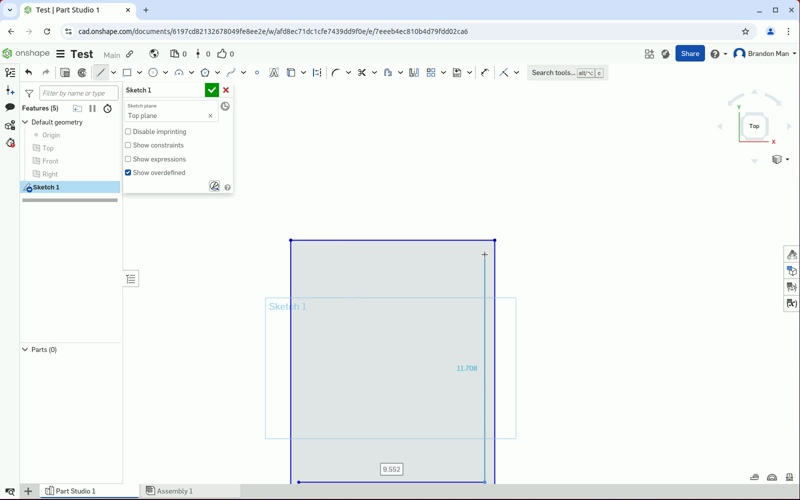
scroll(6)
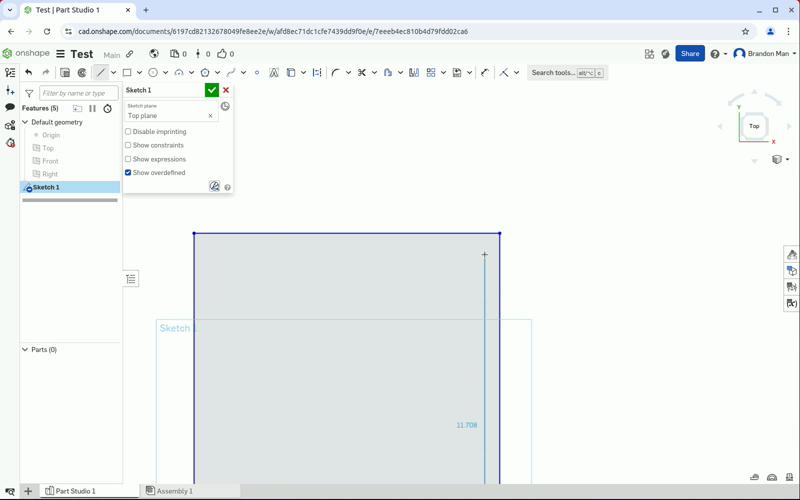
scroll(6)
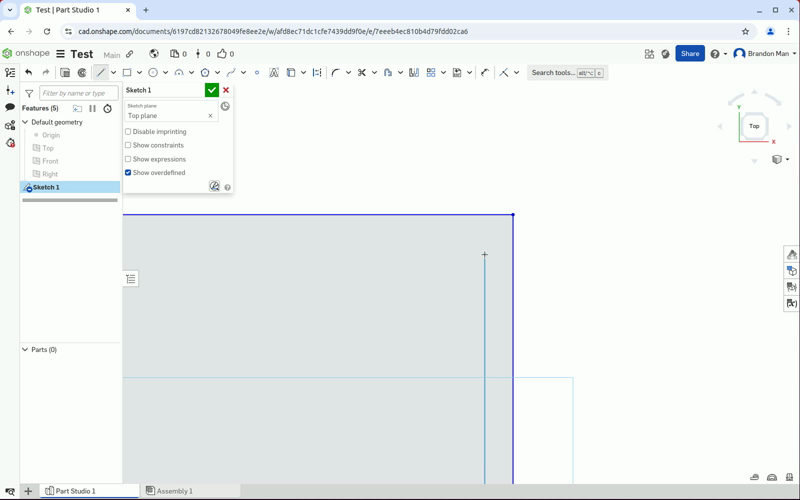
click(484, 254)
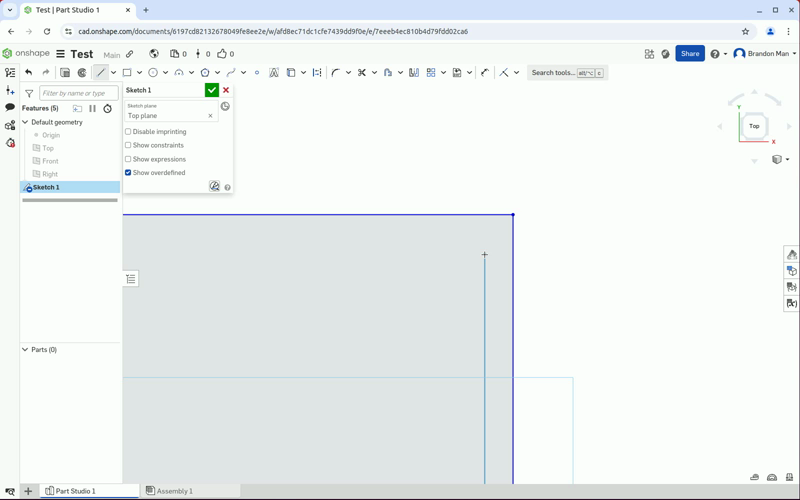
scroll(-6)
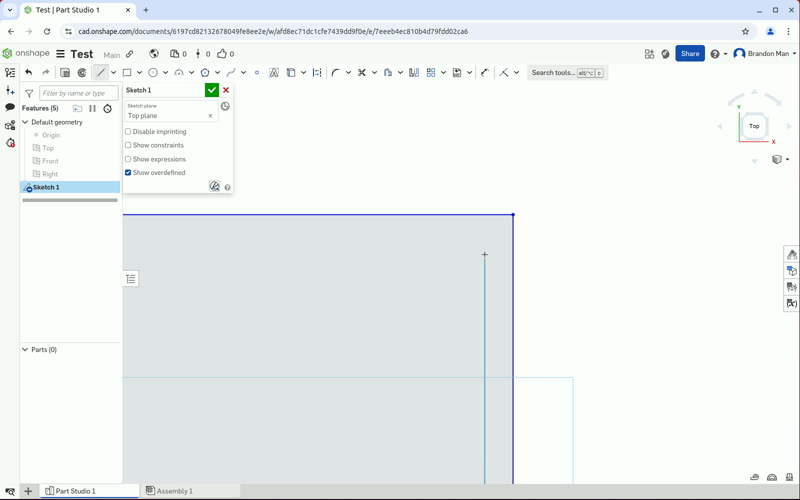
scroll(-6)
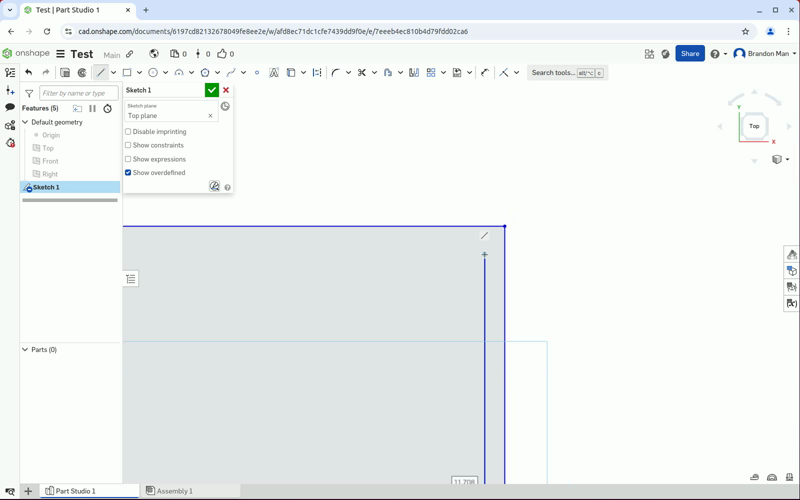
scroll(-6)
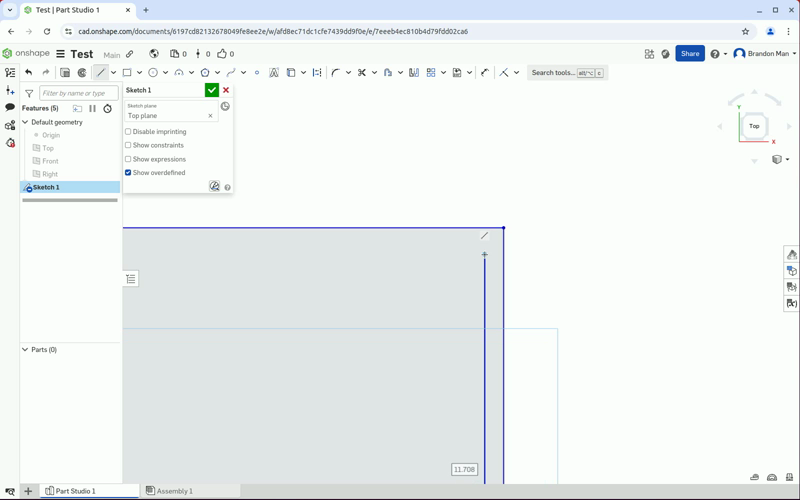
scroll(-6)
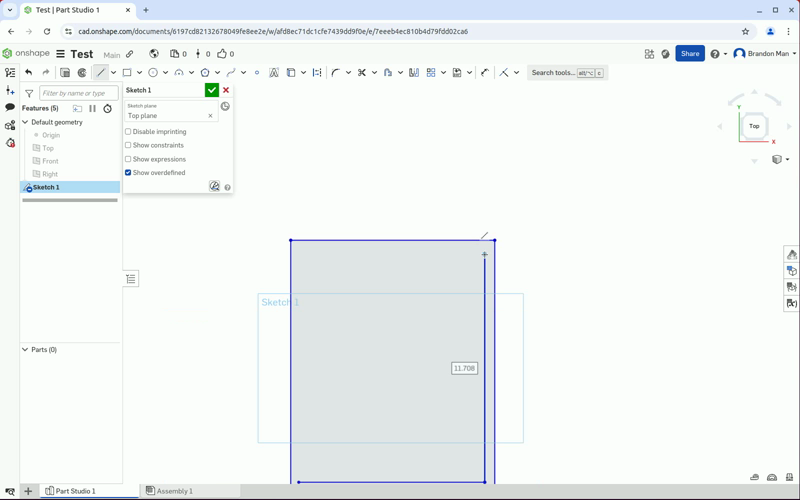
scroll(-6)
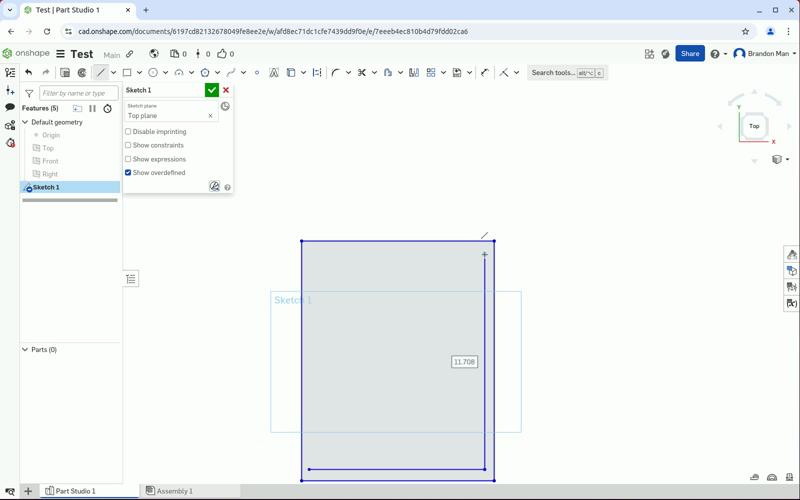
scroll(-6)
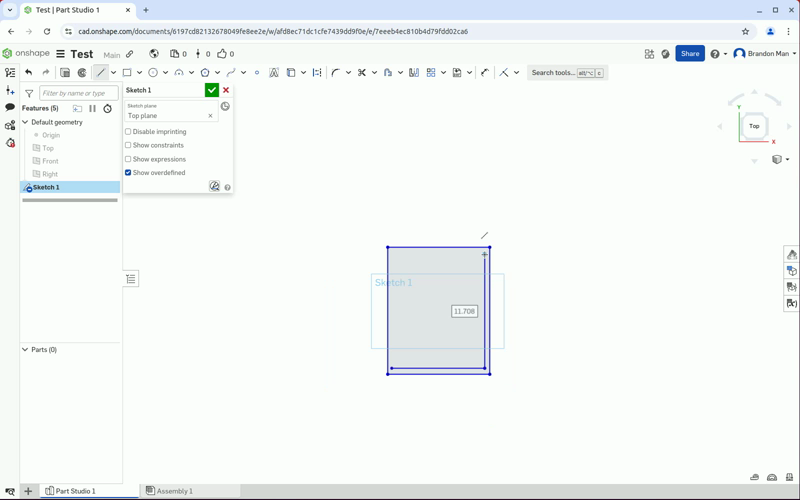
scroll(-6)
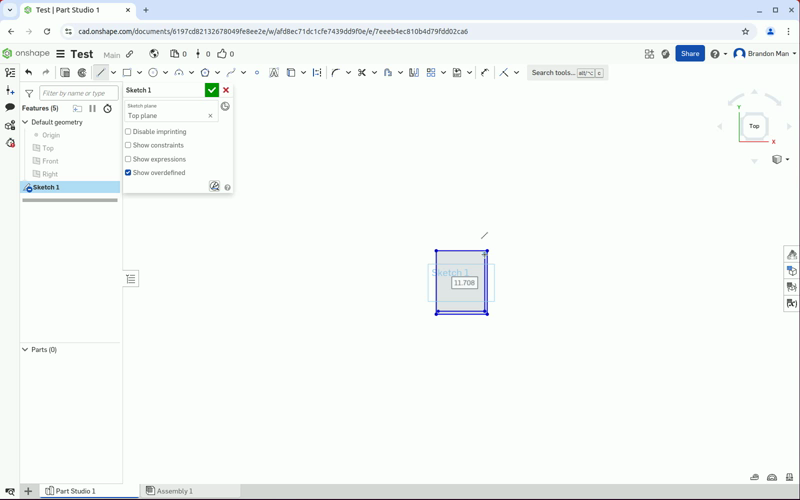
key_up(shift)
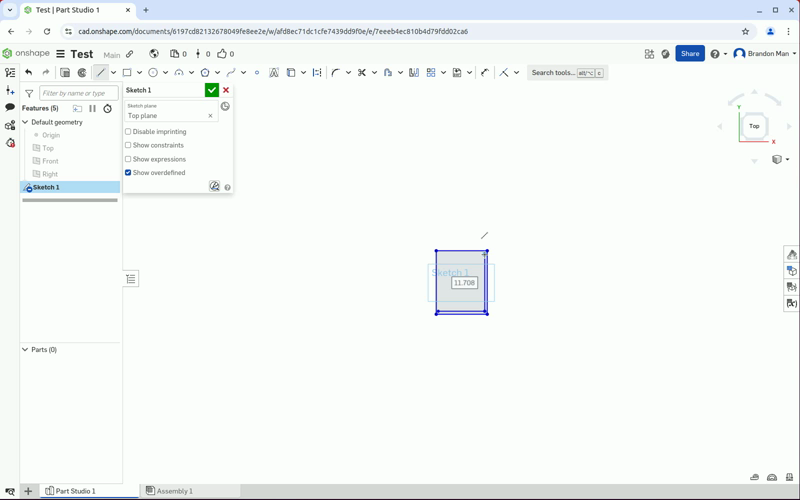
key_down(shift)
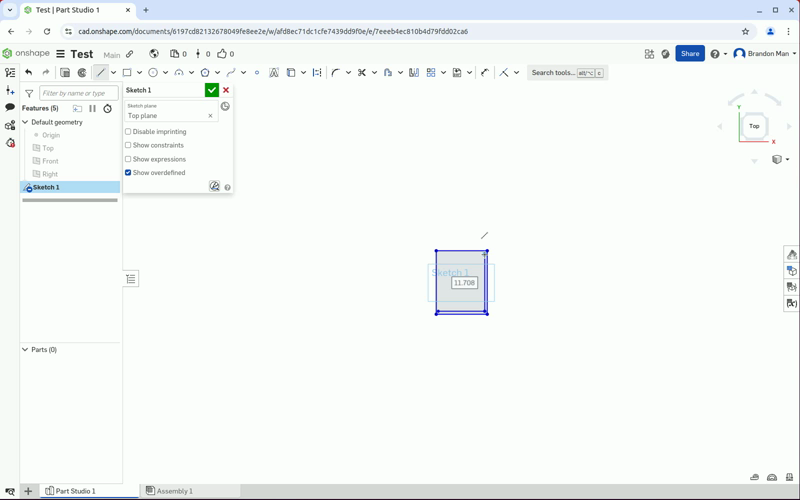
mouse_move(514, 254)
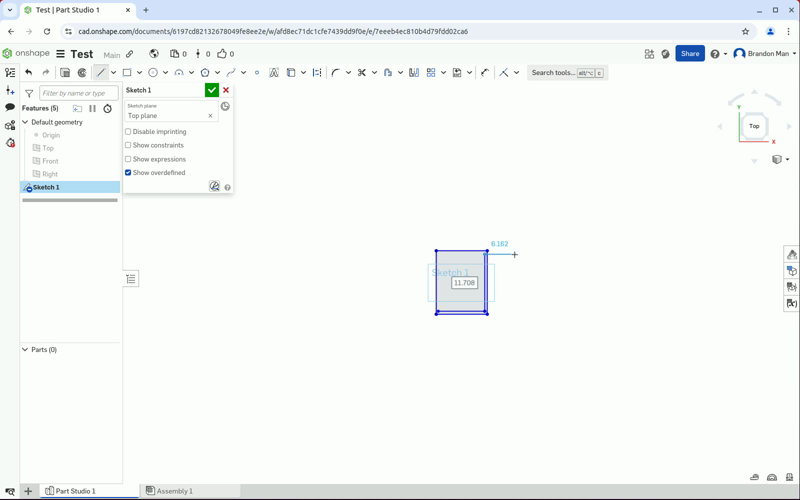
mouse_move(438, 254)
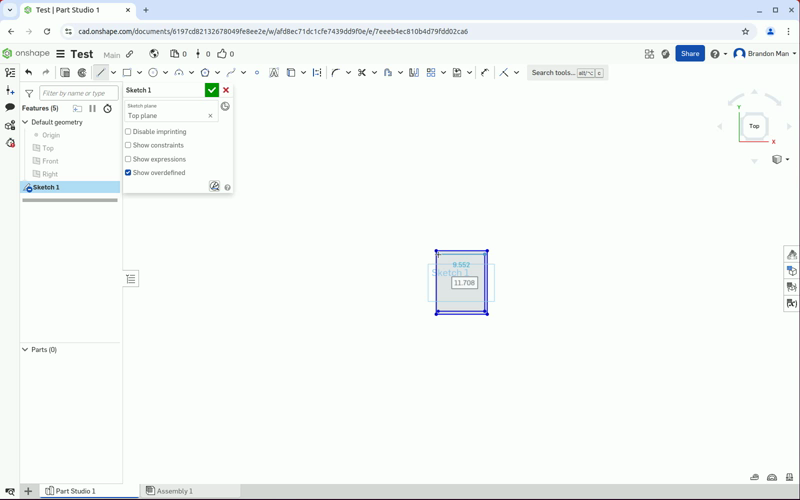
scroll(6)
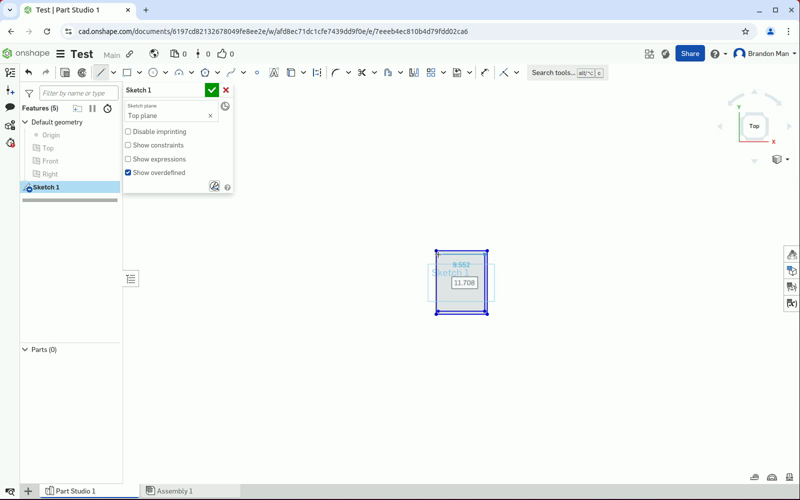
scroll(6)
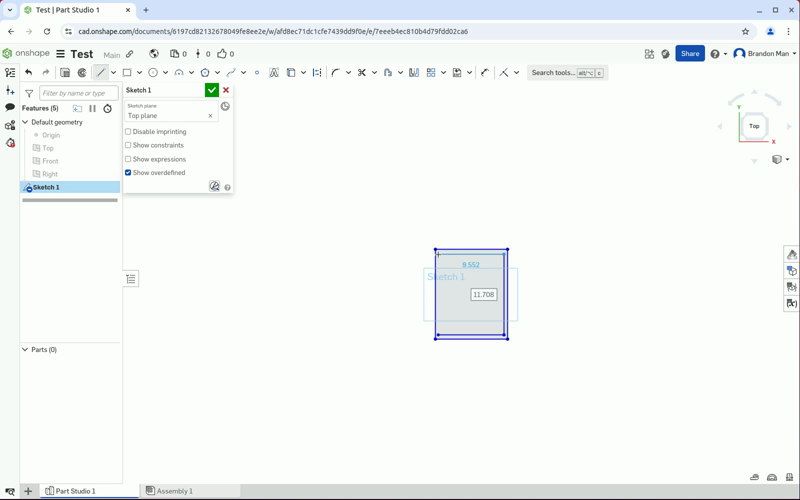
scroll(6)
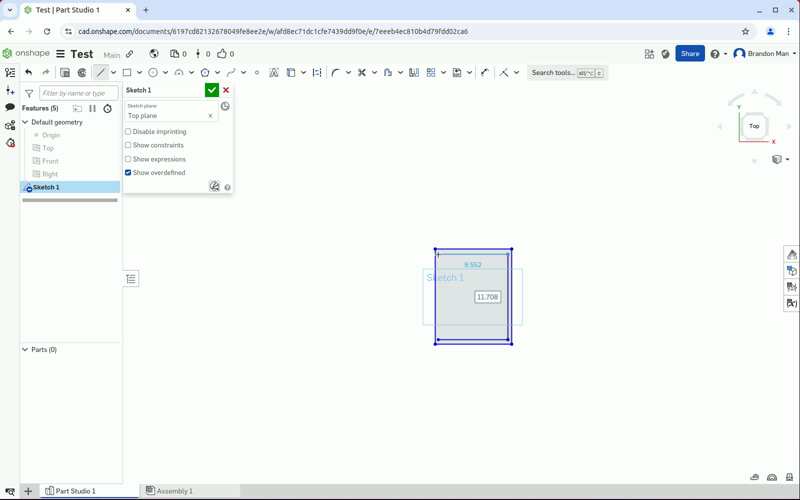
scroll(6)
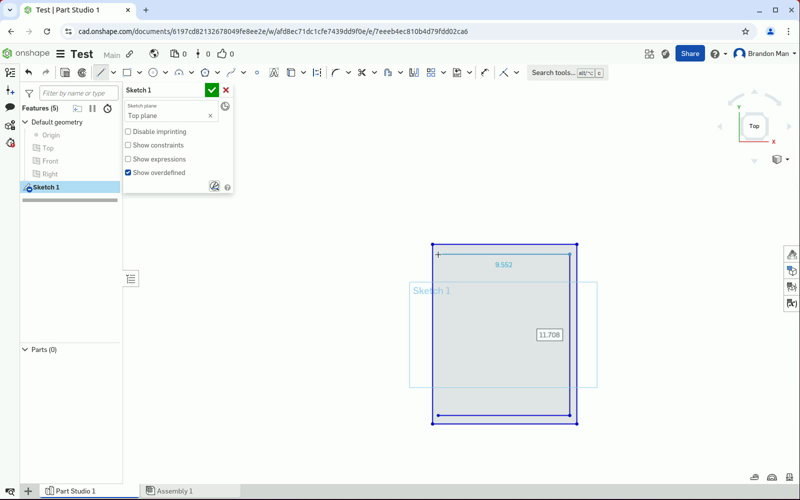
scroll(6)
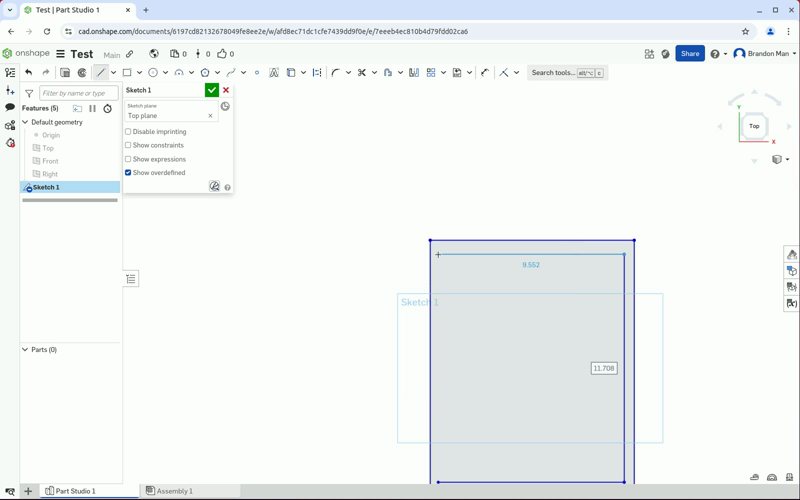
scroll(6)
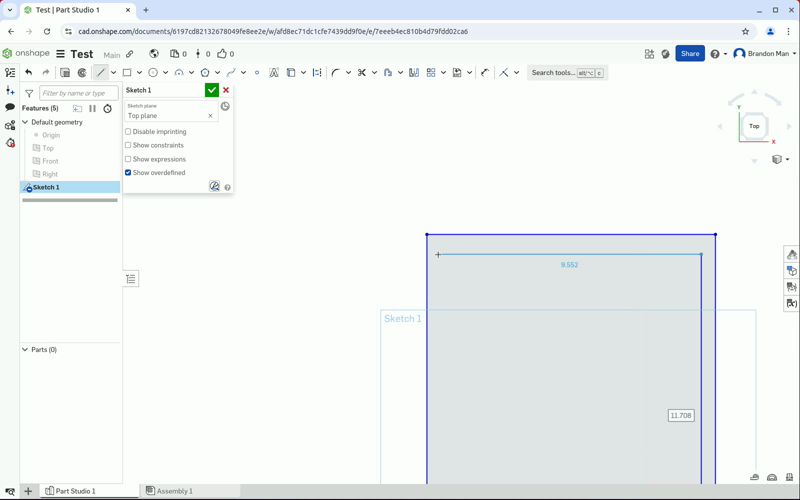
scroll(6)
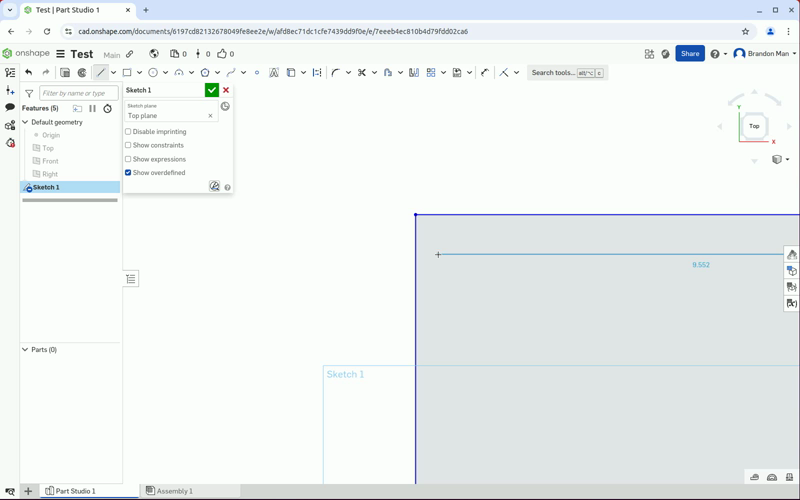
click(438, 254)
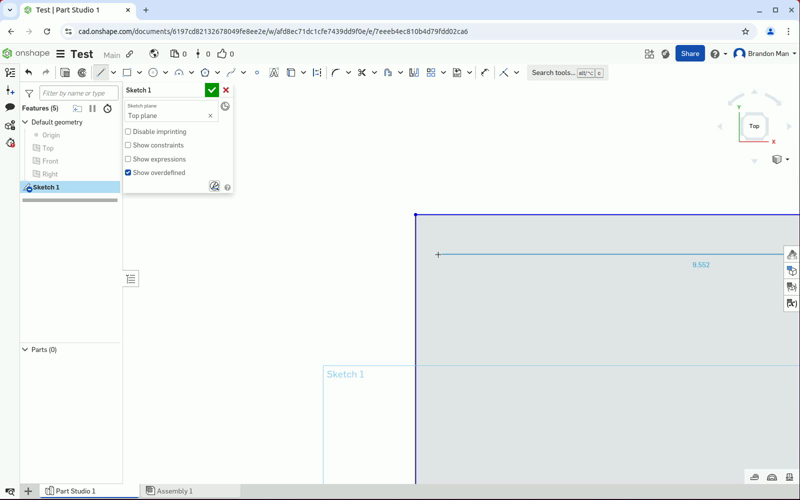
scroll(-6)
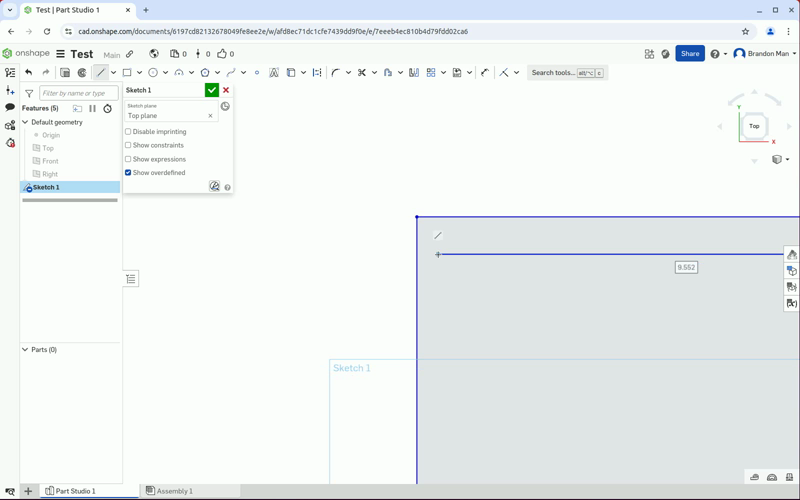
scroll(-6)
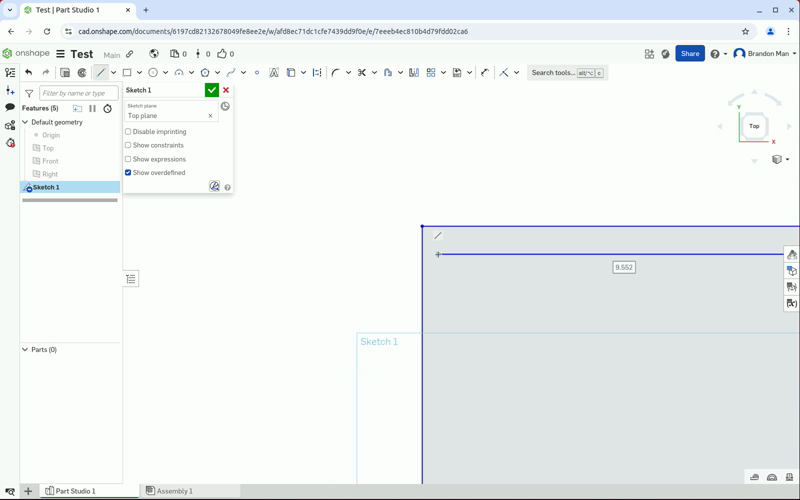
scroll(-6)
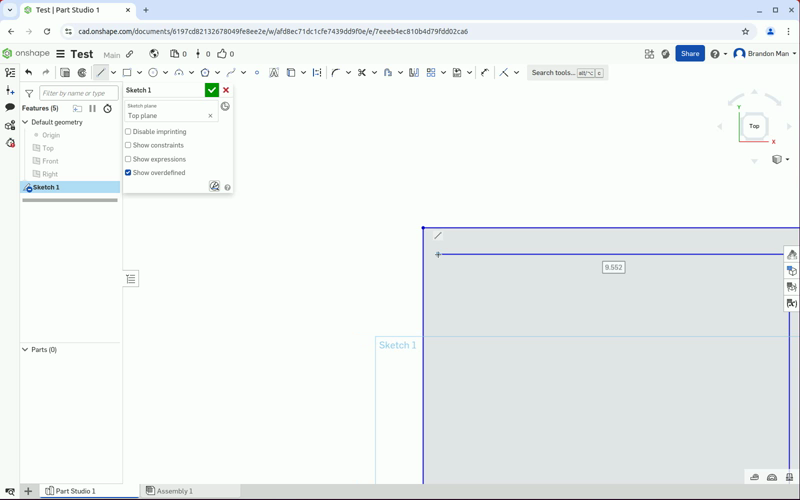
scroll(-6)
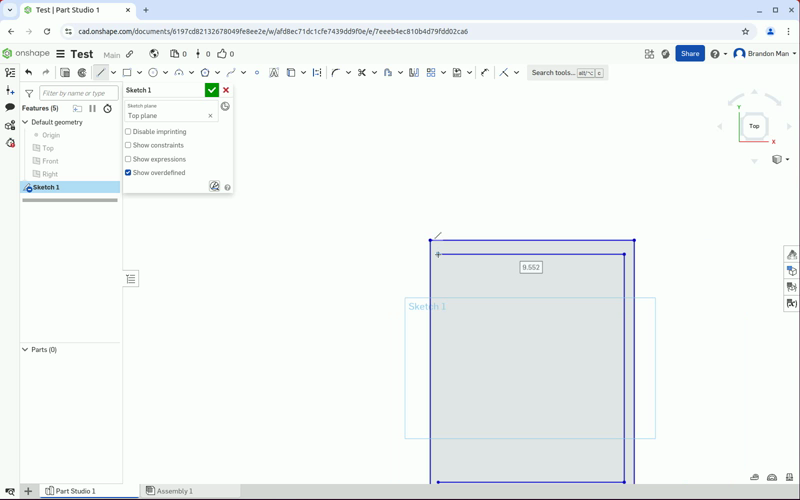
scroll(-6)
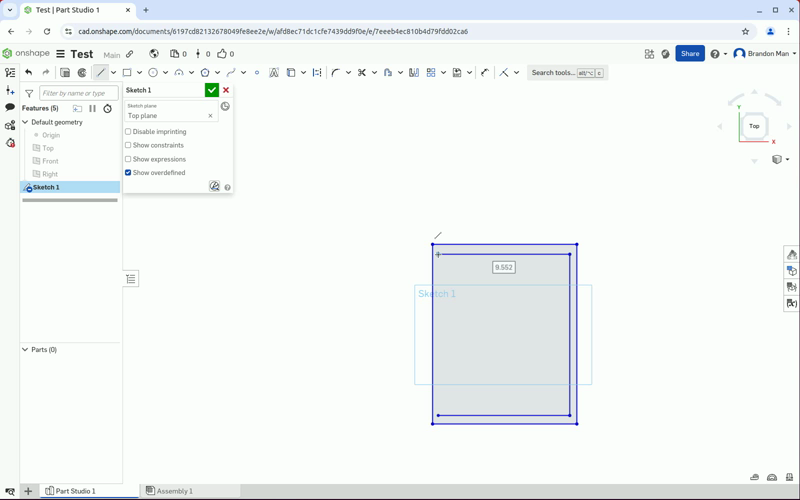
scroll(-6)
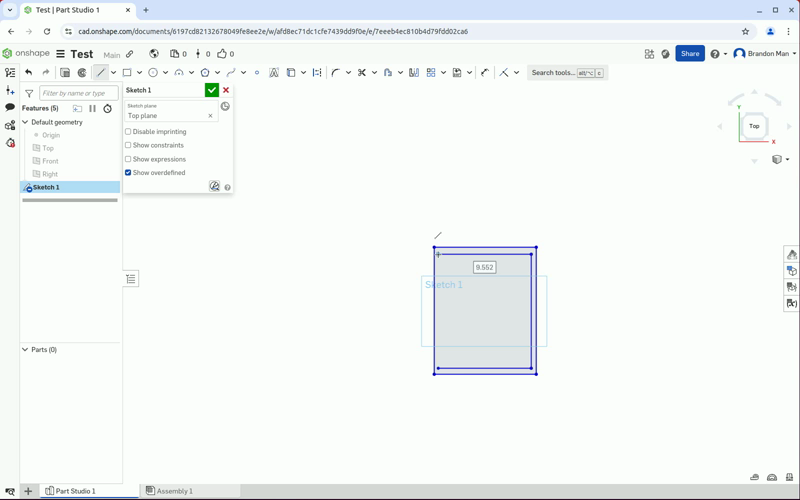
scroll(-6)
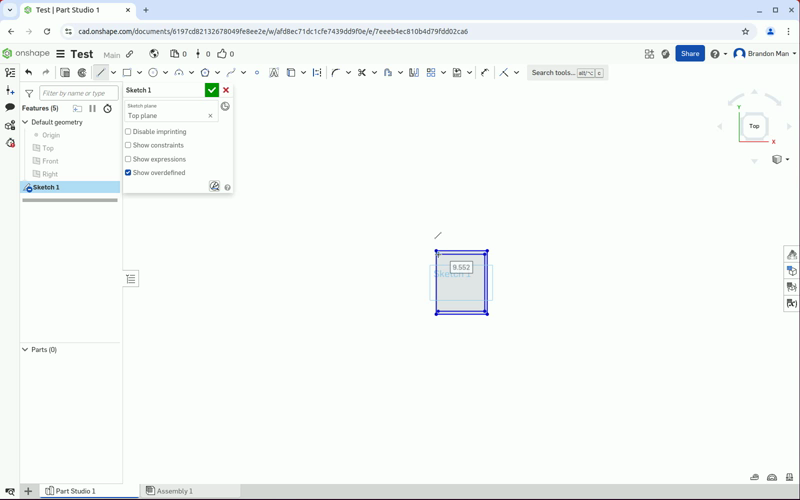
key_up(shift)
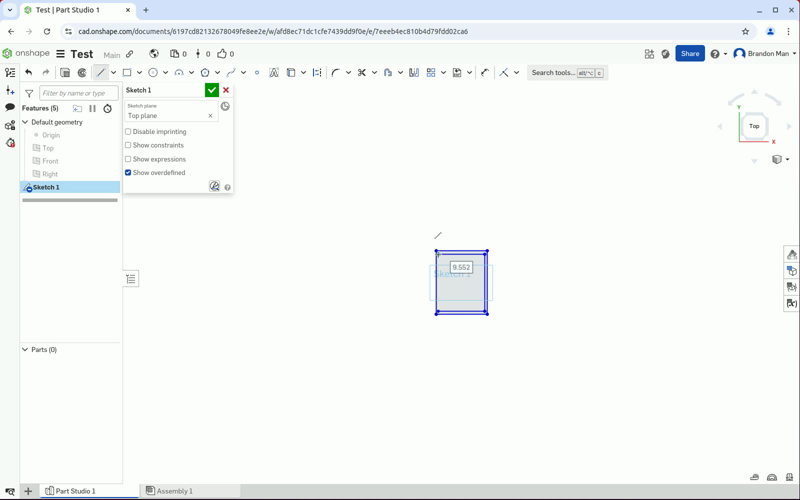
mouse_move(468, 254)
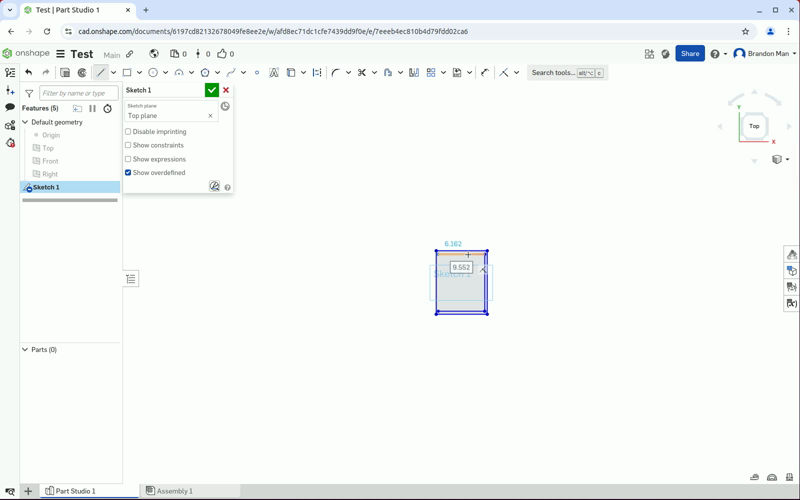
key_down(shift)
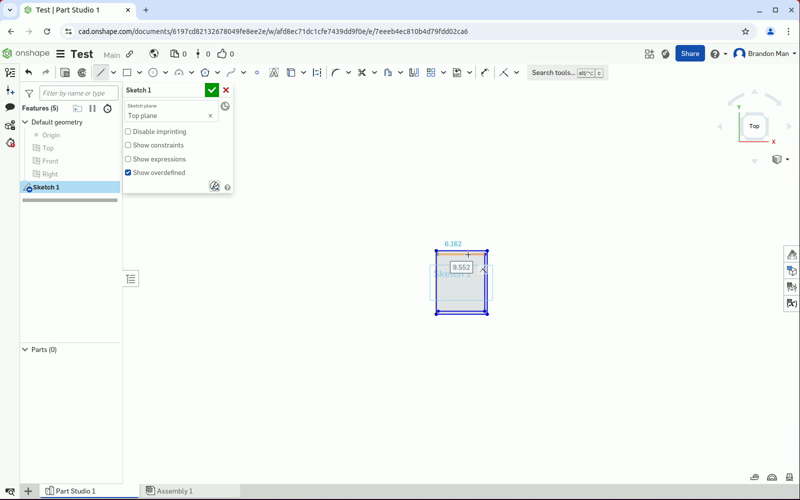
mouse_move(438, 311)
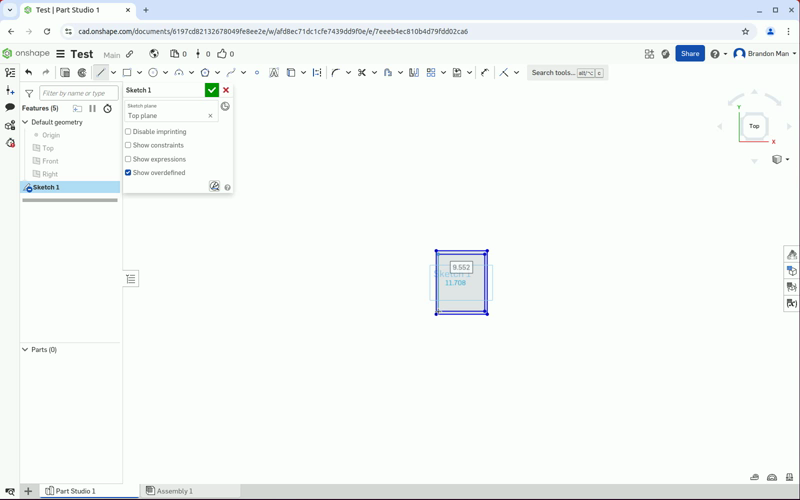
scroll(6)
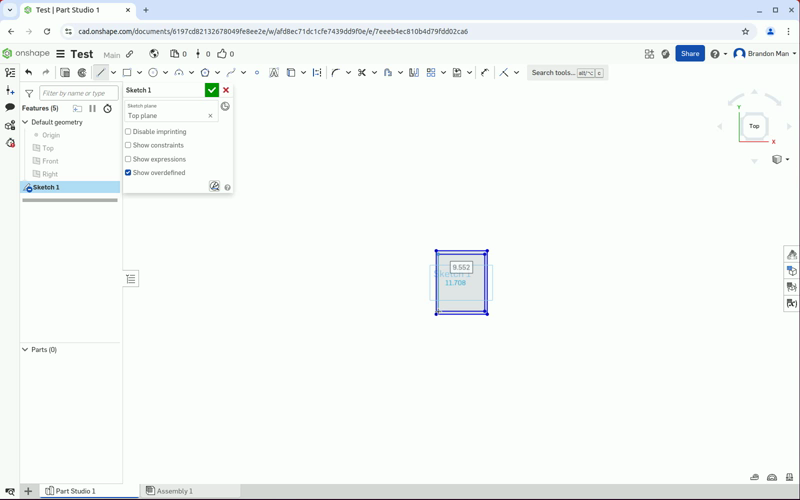
scroll(6)
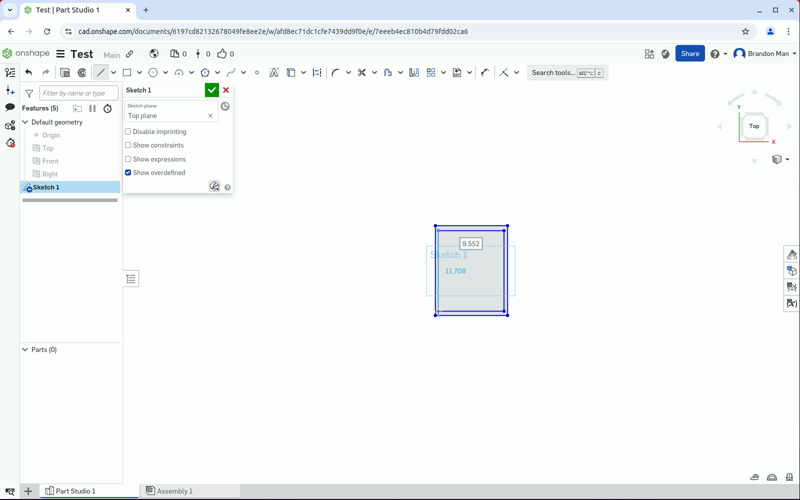
scroll(6)
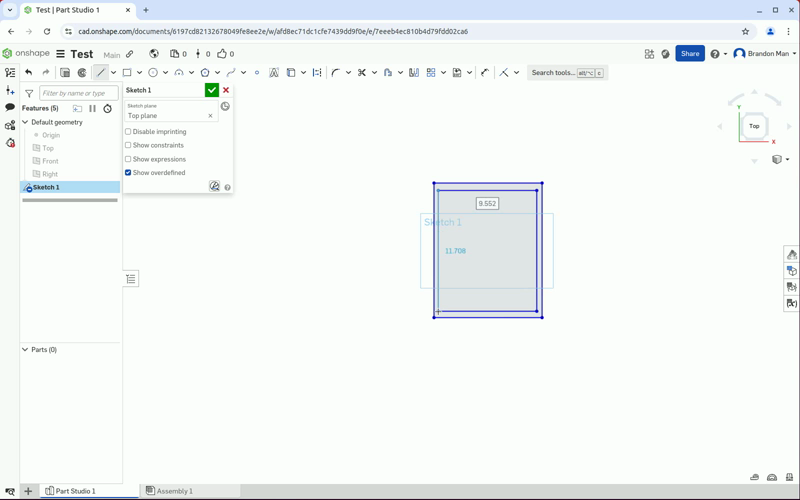
scroll(6)
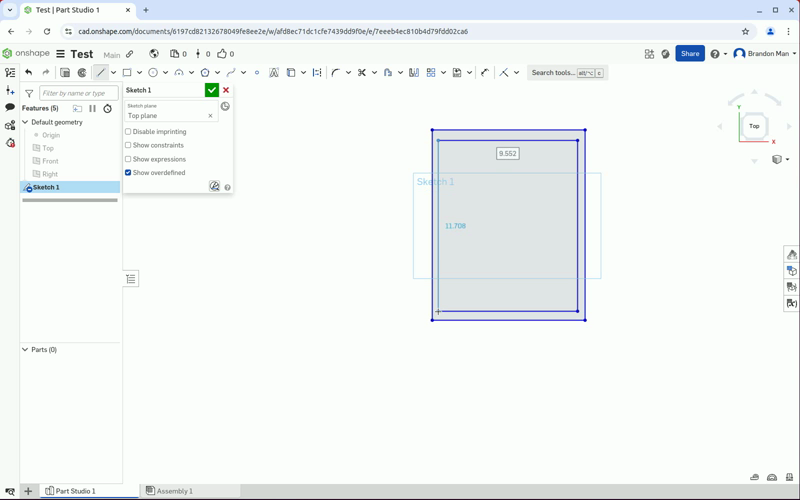
scroll(6)
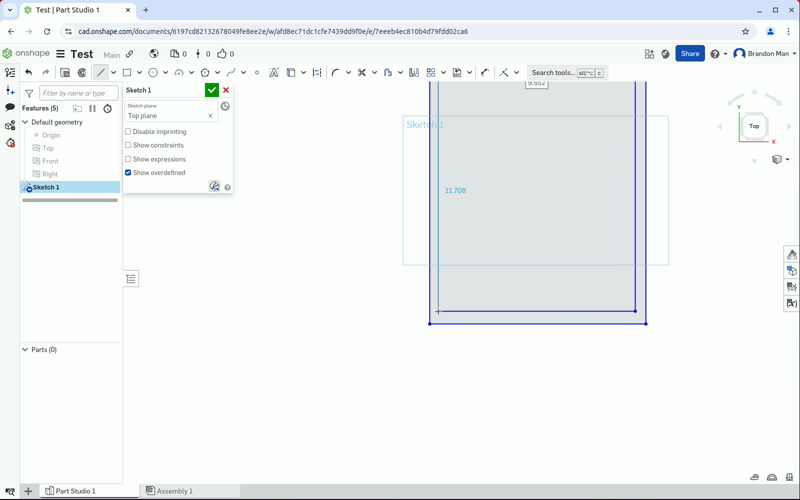
scroll(6)
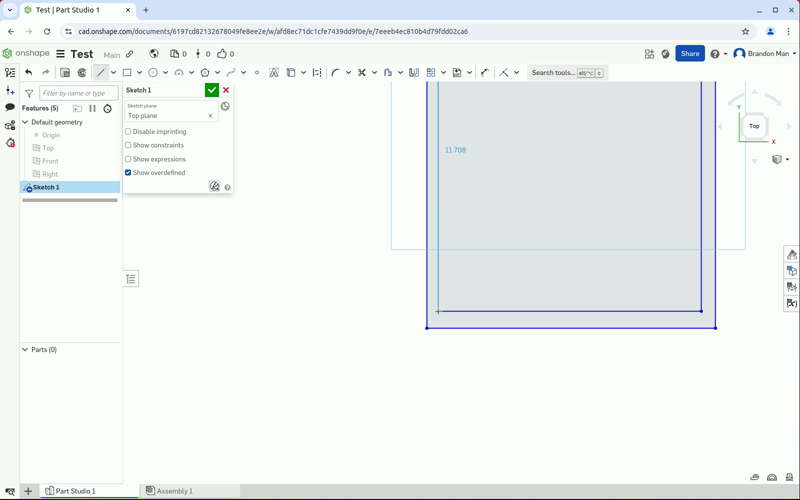
scroll(6)
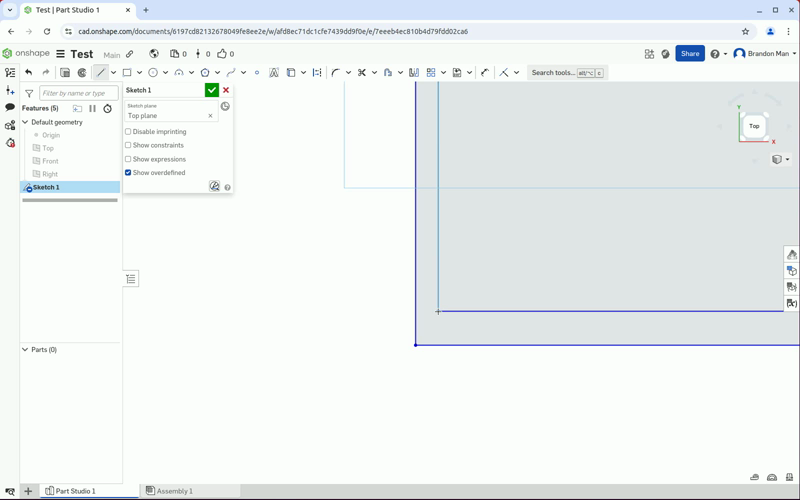
key_up(shift)
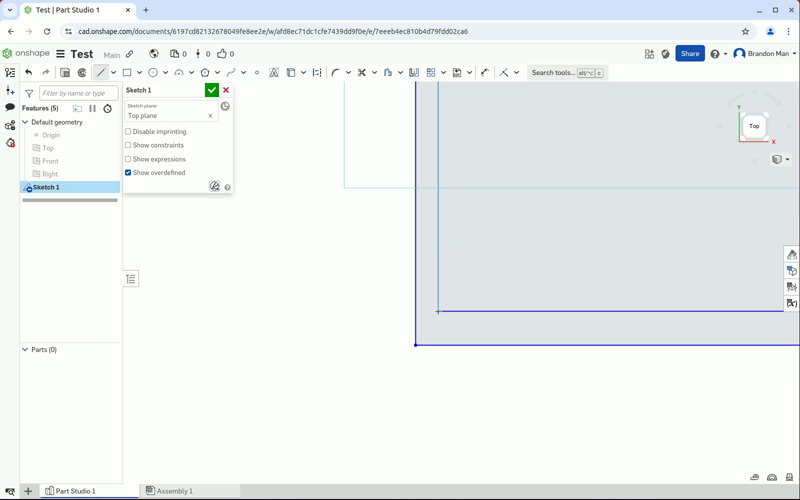
click(438, 311)
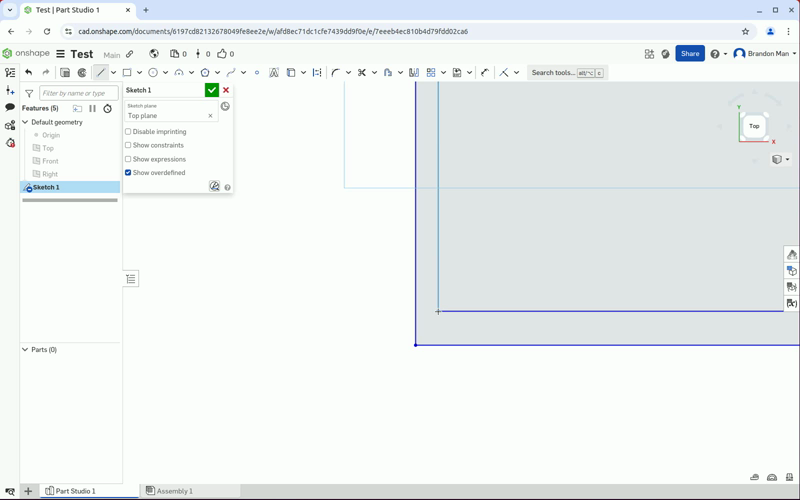
scroll(-6)
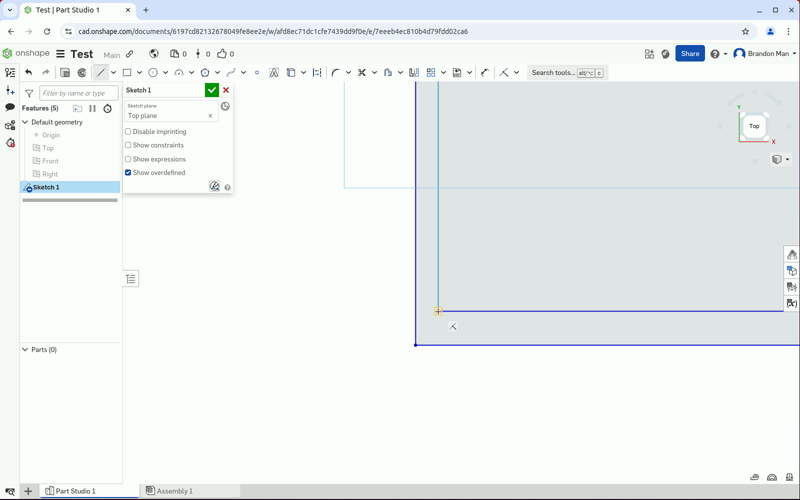
scroll(-6)
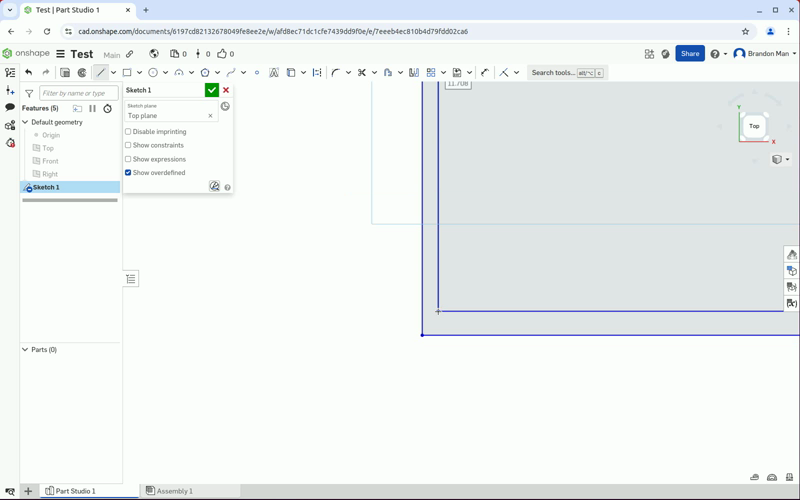
scroll(-6)
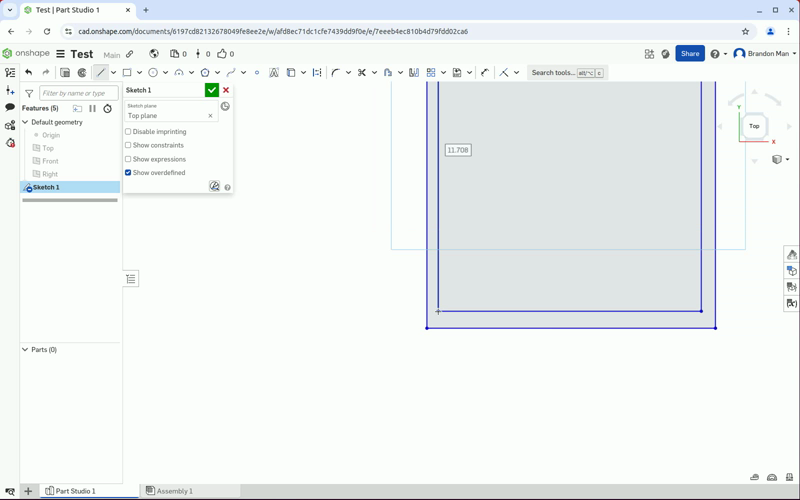
scroll(-6)
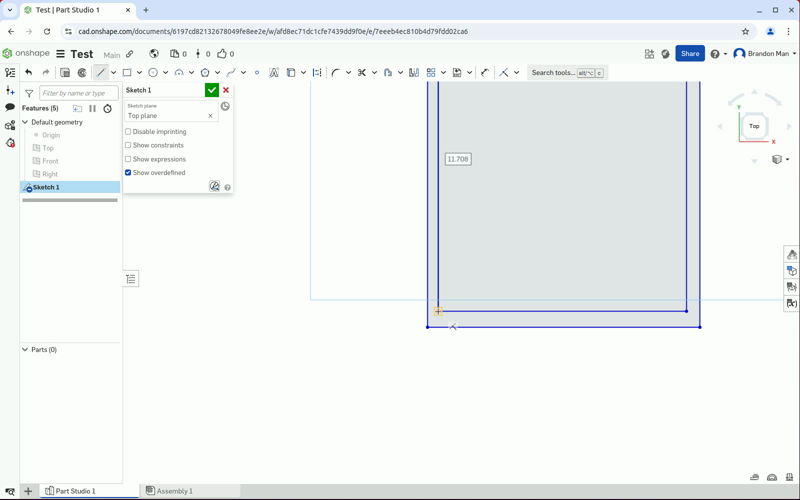
scroll(-6)
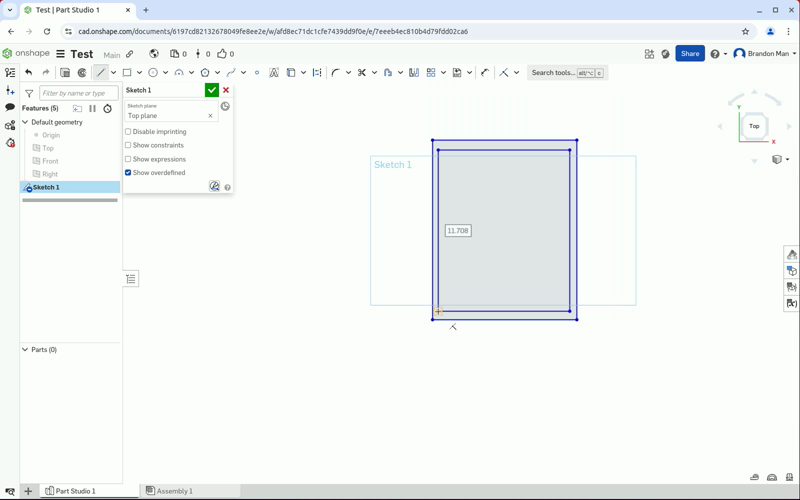
scroll(-6)
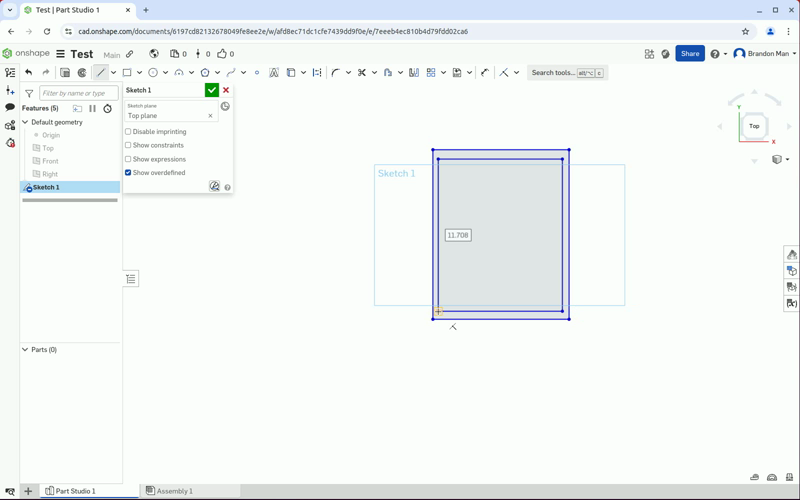
scroll(-6)
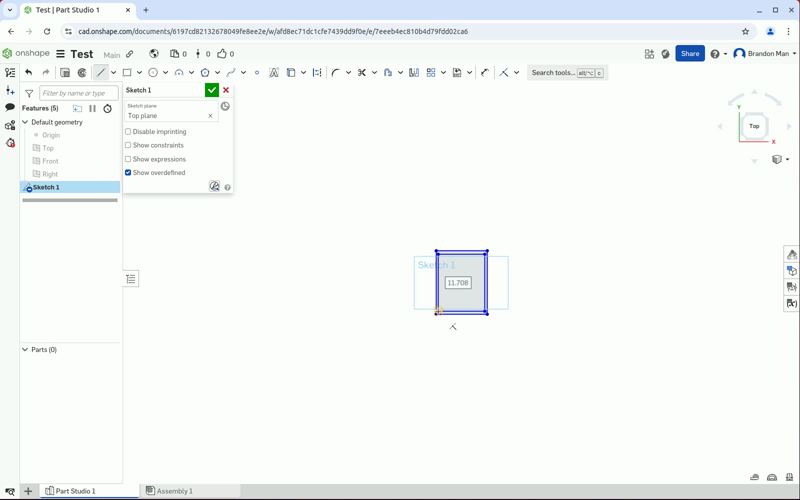
key(esc)
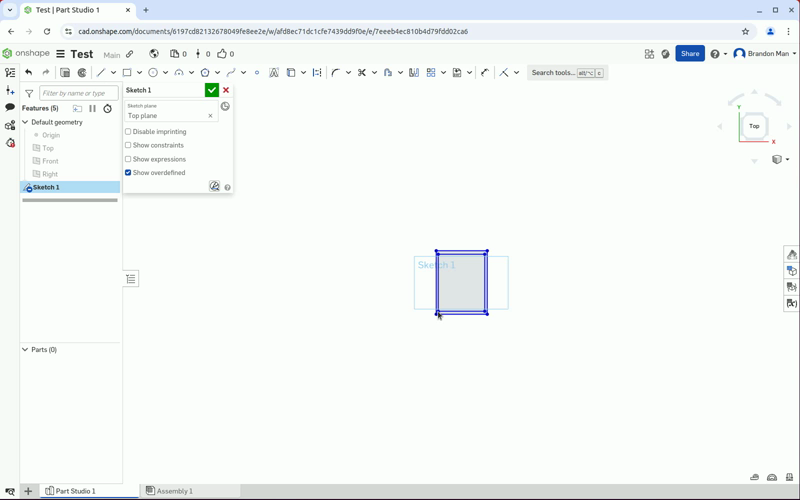
mouse_move(485, 276)
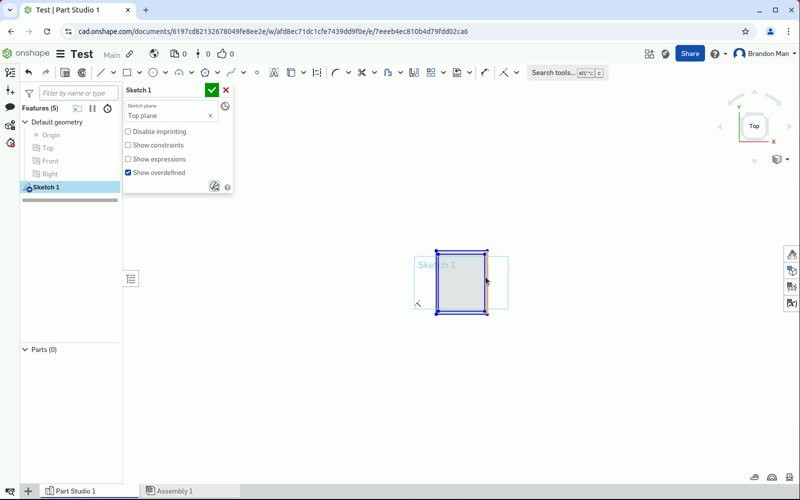
scroll(6)
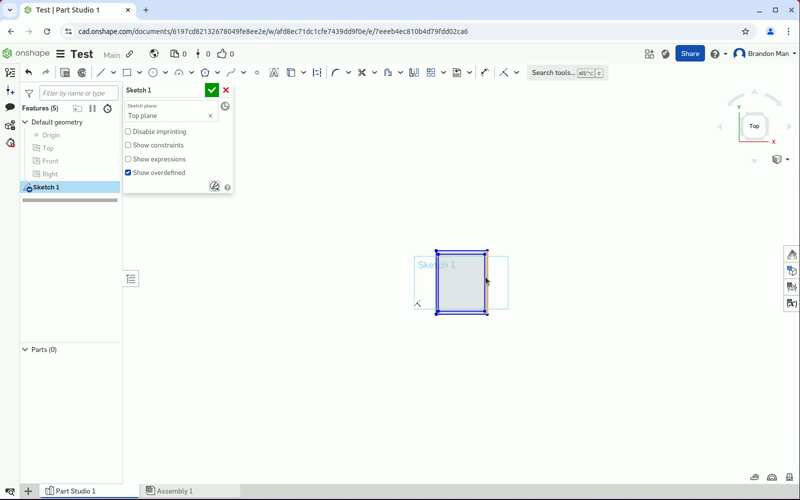
scroll(6)
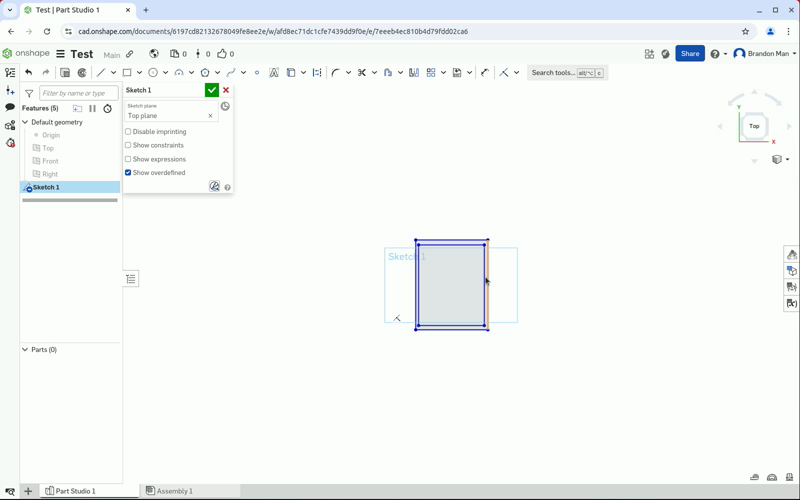
scroll(6)
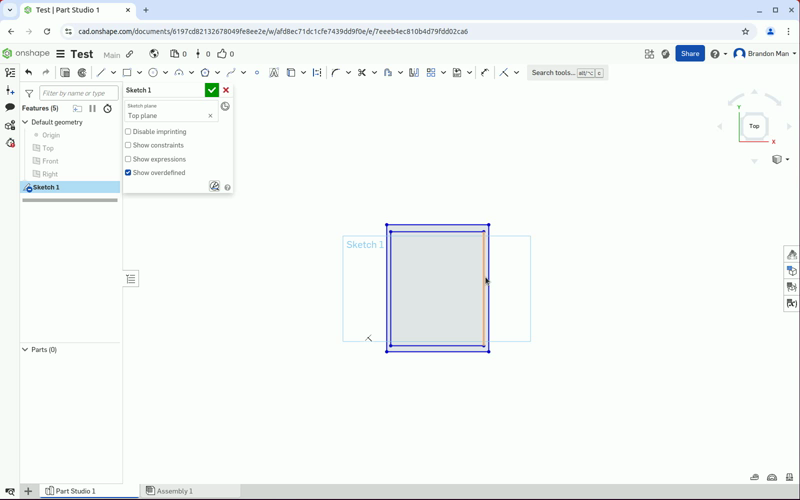
scroll(6)
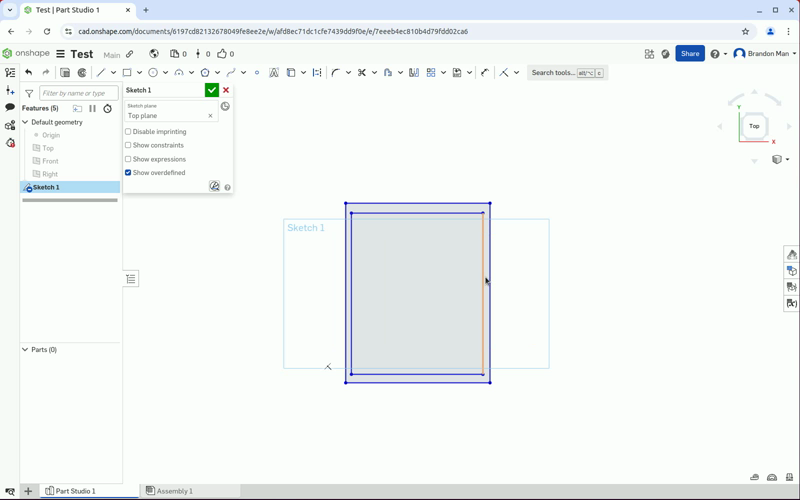
scroll(6)
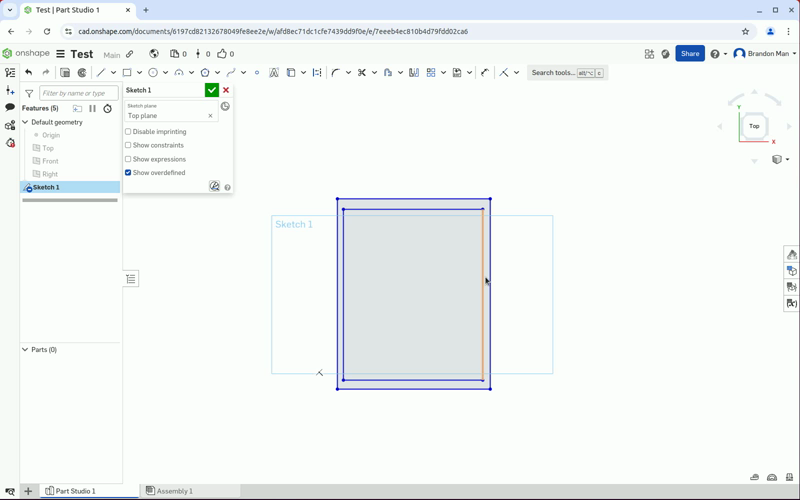
scroll(6)
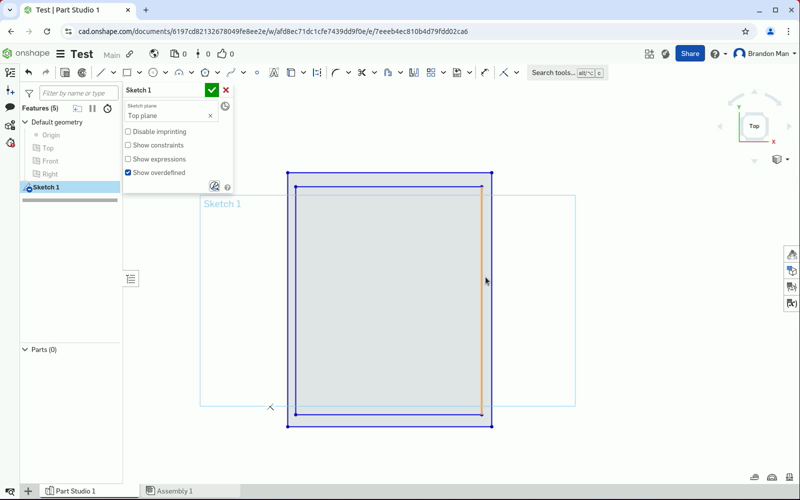
scroll(6)
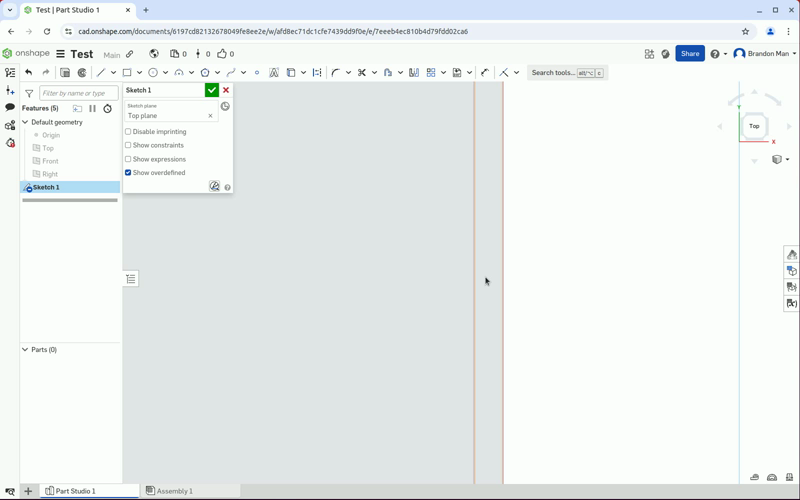
click(485, 276)
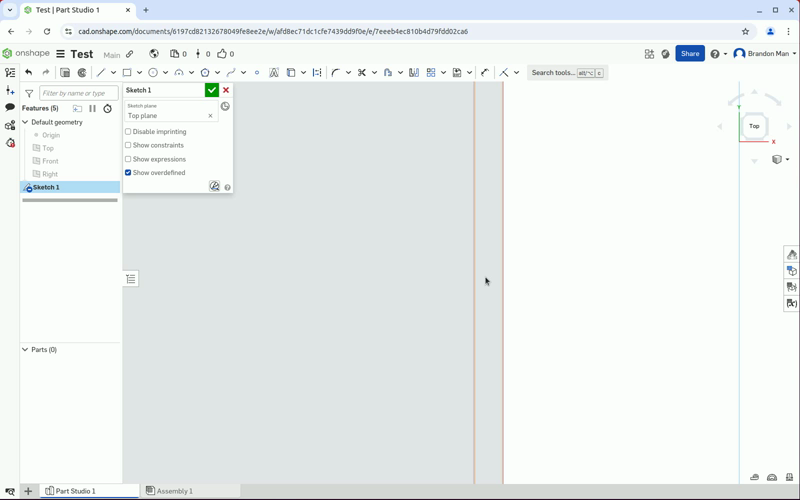
scroll(-6)
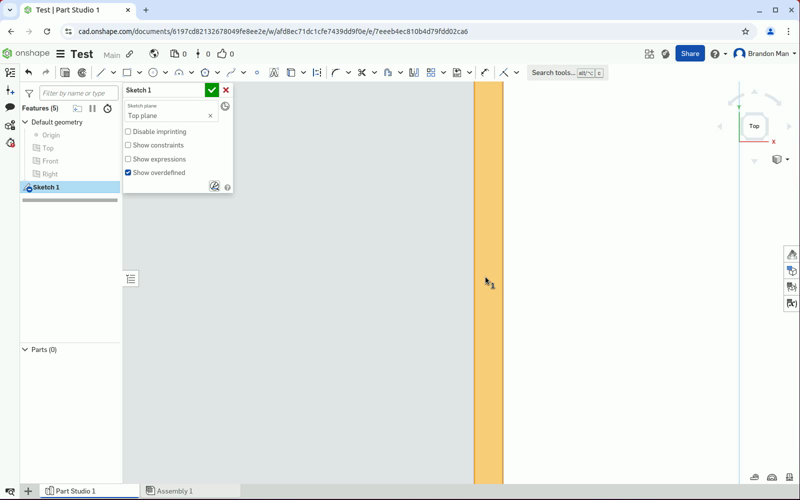
scroll(-6)
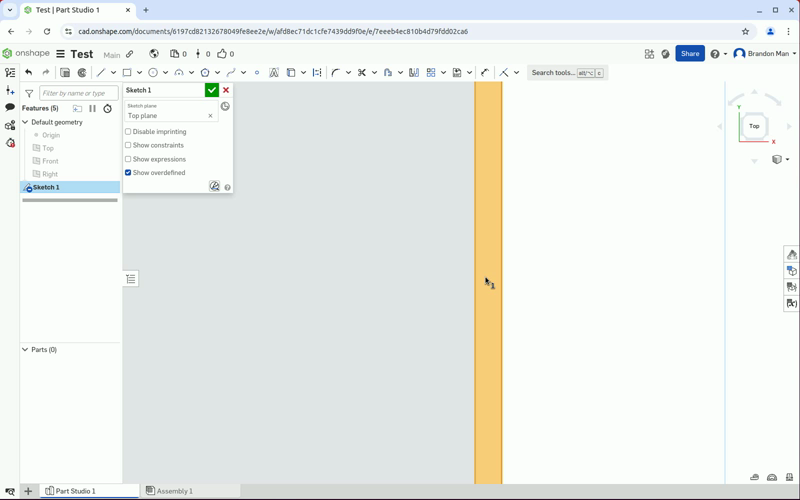
scroll(-6)
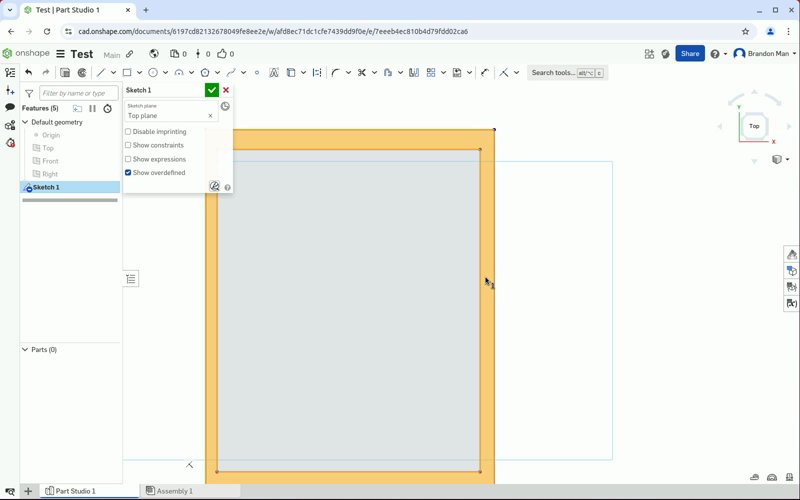
scroll(-6)
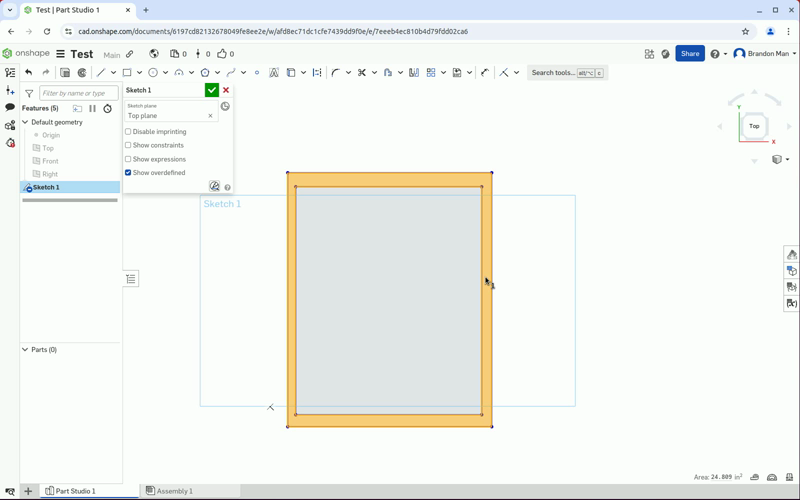
scroll(-6)
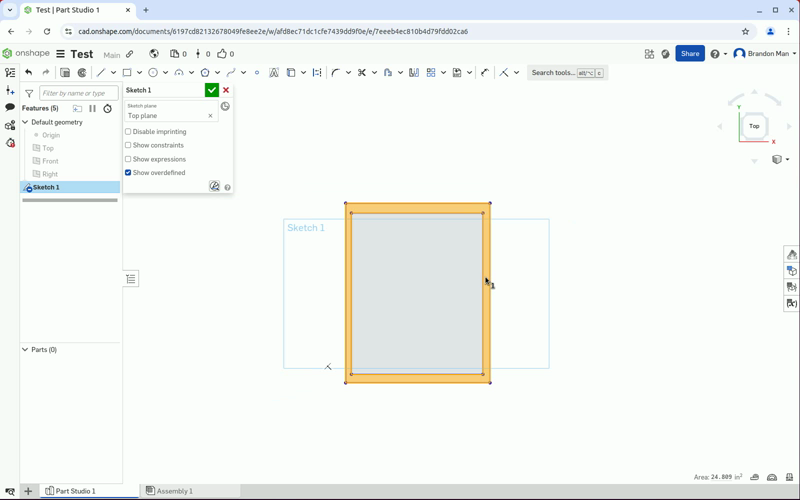
scroll(-6)
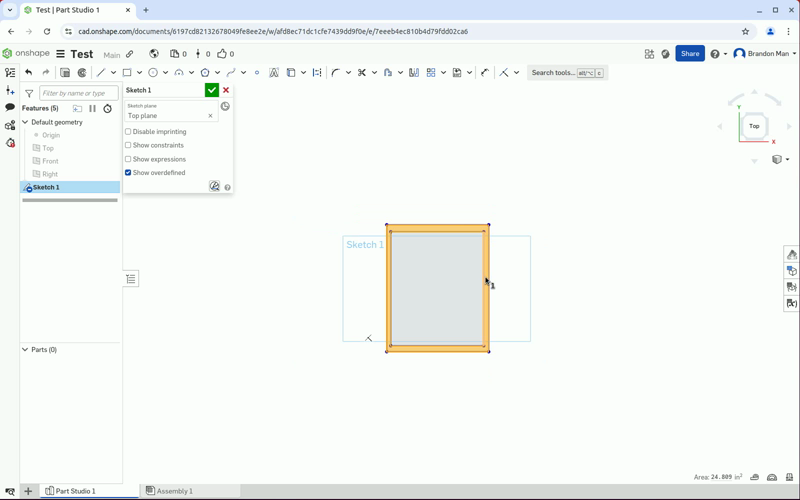
scroll(-6)
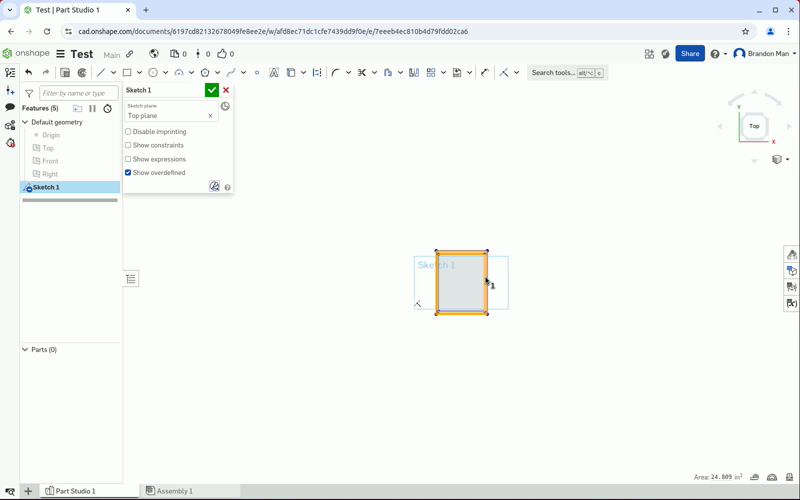
mouse_move(73, 352)
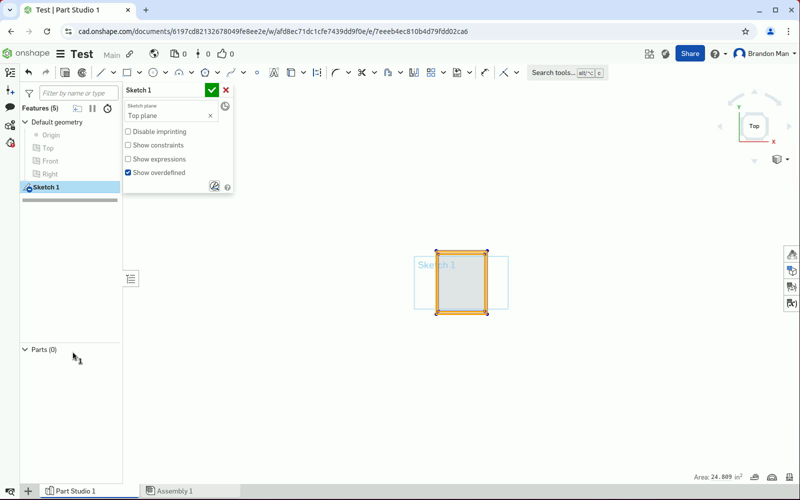
key(shift+y)
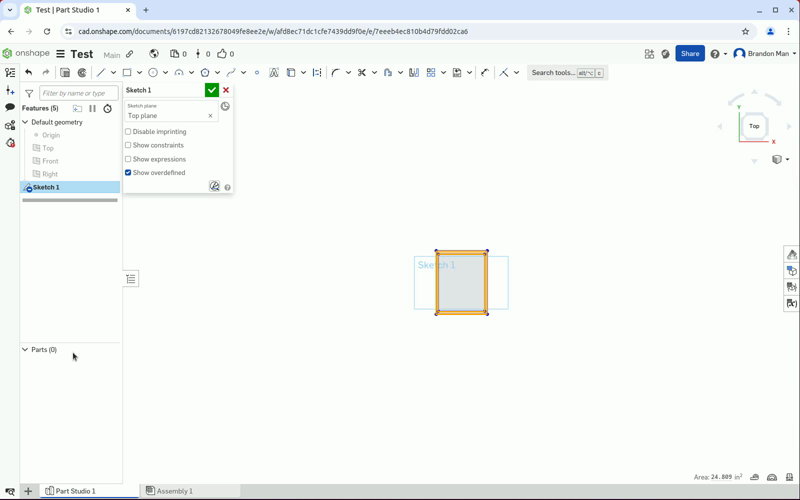
key(shift+e)
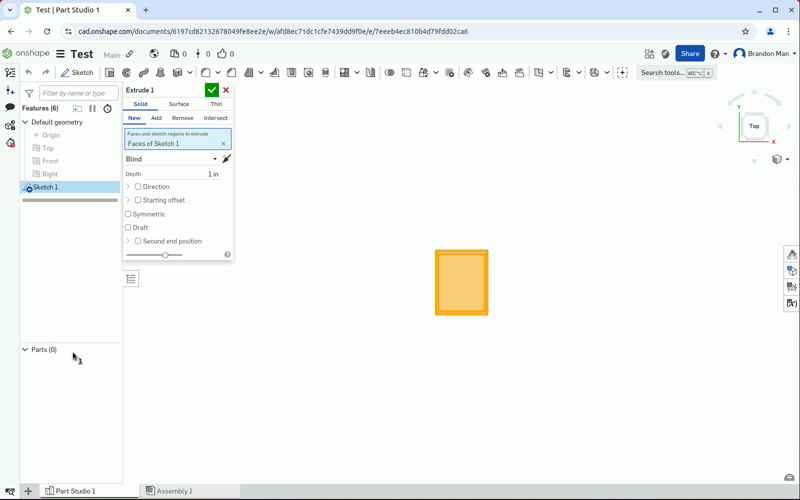
mouse_move(143, 106)
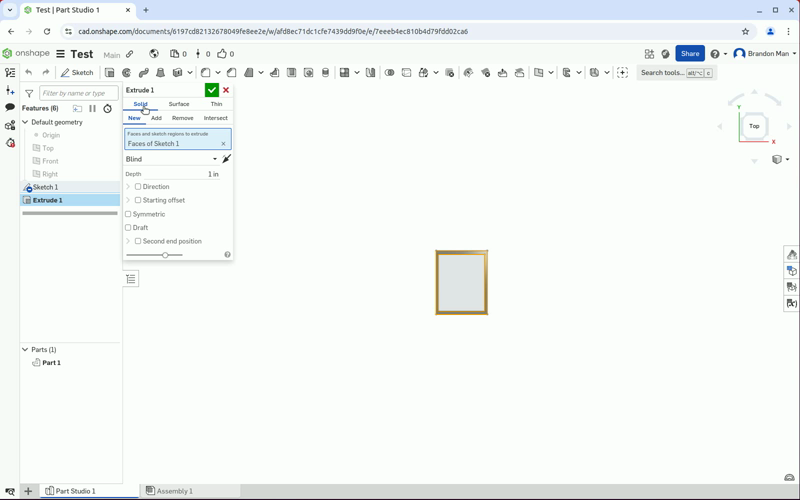
click(143, 106)
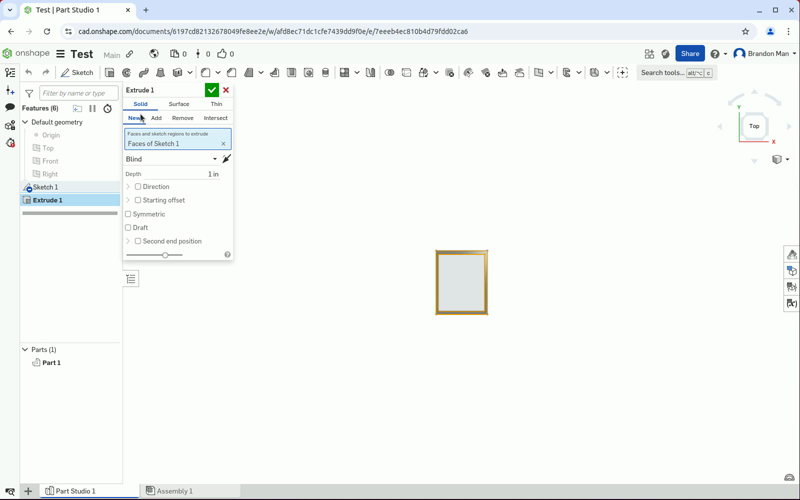
mouse_move(137, 120)
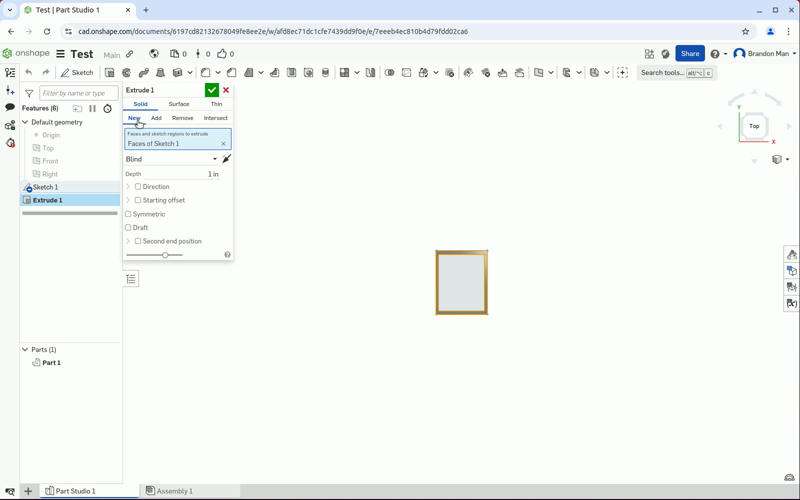
click(137, 120)
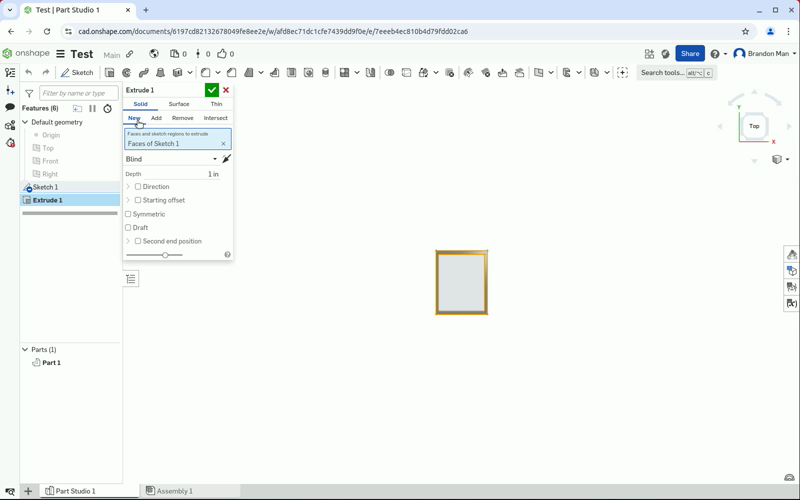
key(tab, 4)
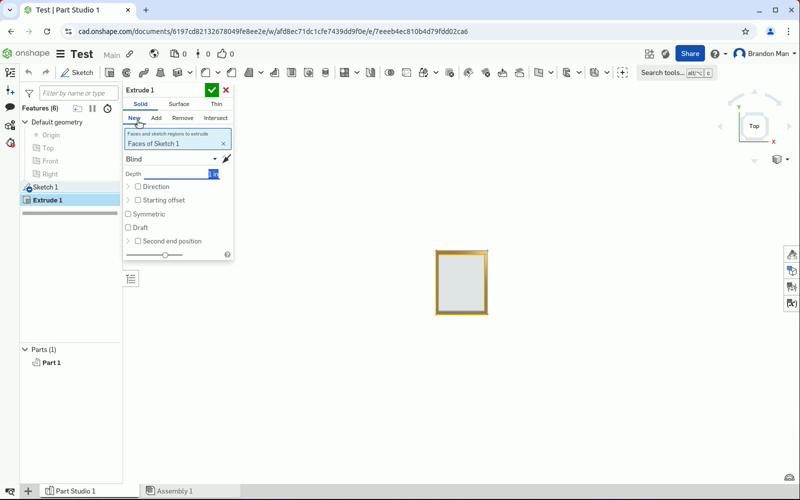
text(1.444)
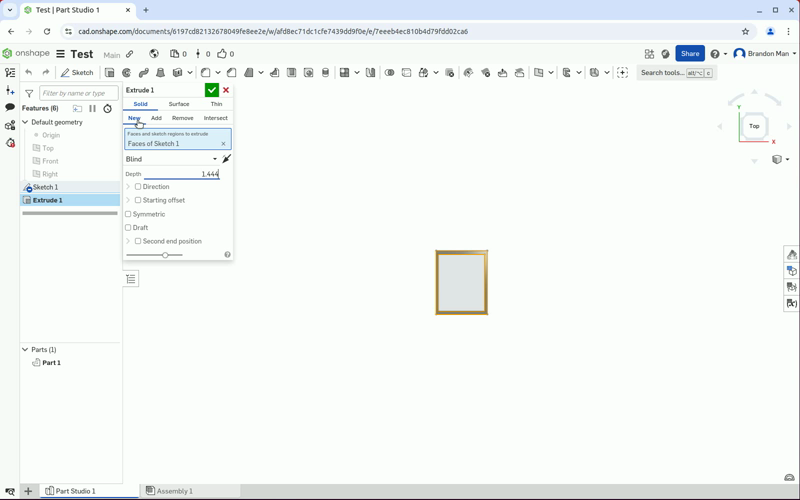
key(enter)
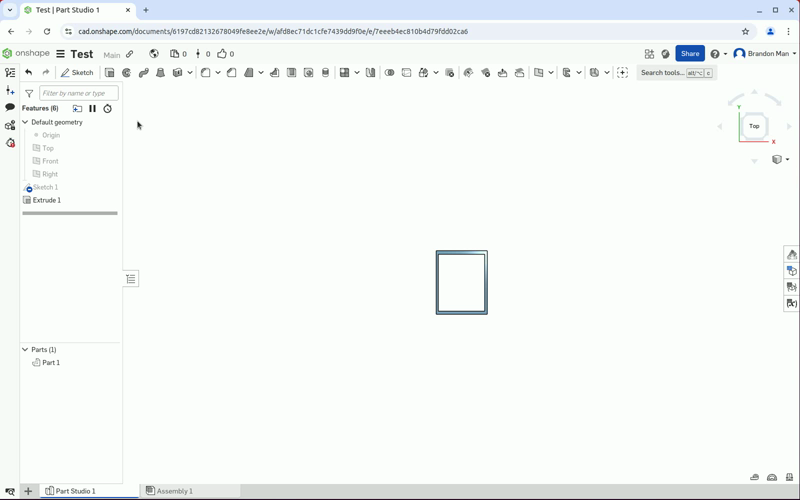
key(shift+h)
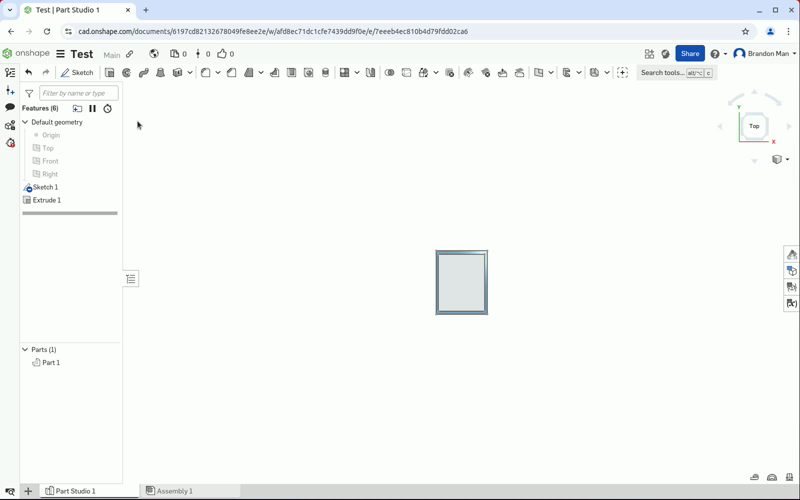
key(shift+h)
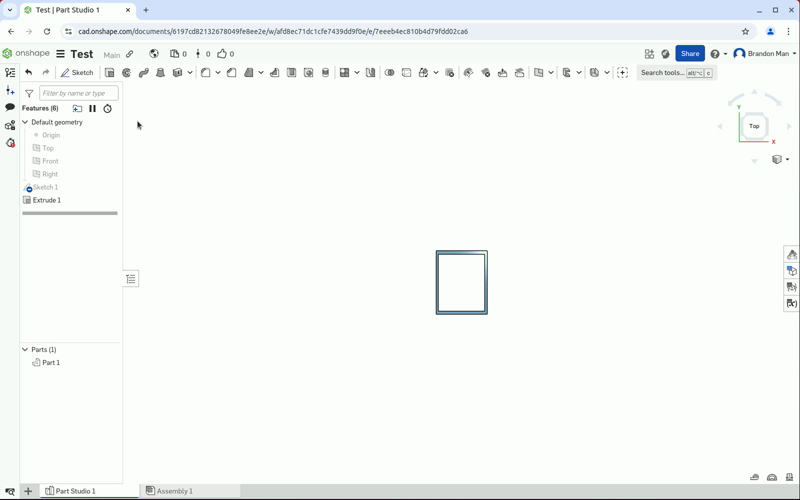
mouse_move(73, 189)
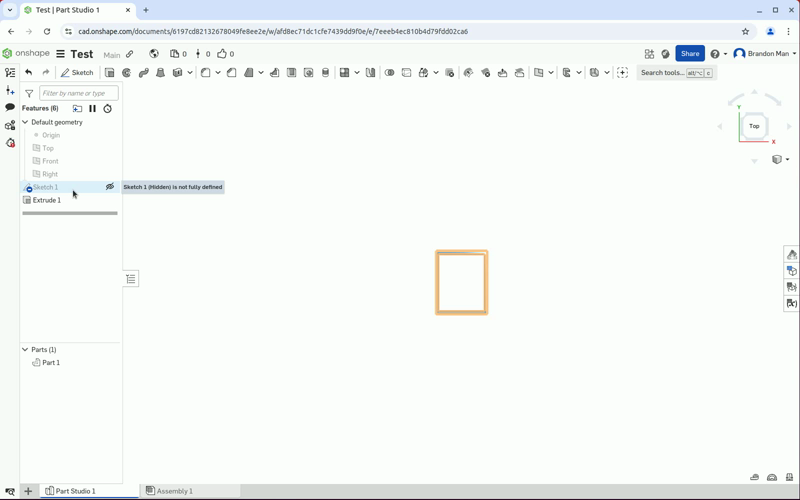
click(73, 189)
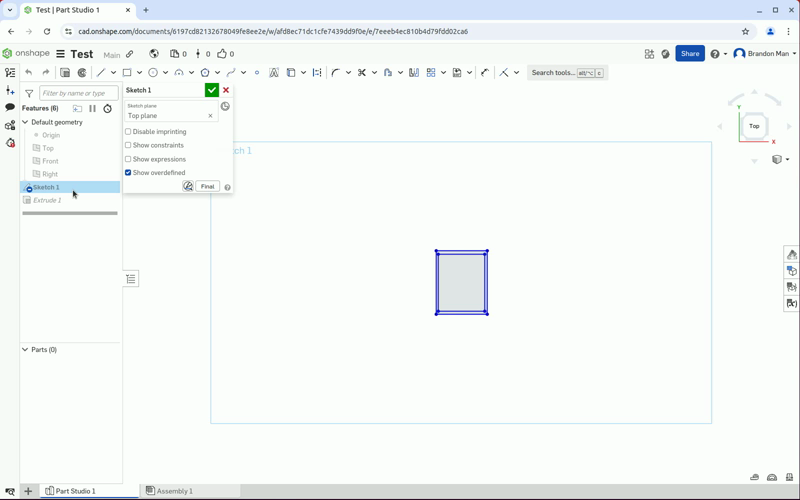
mouse_move(229, 92)
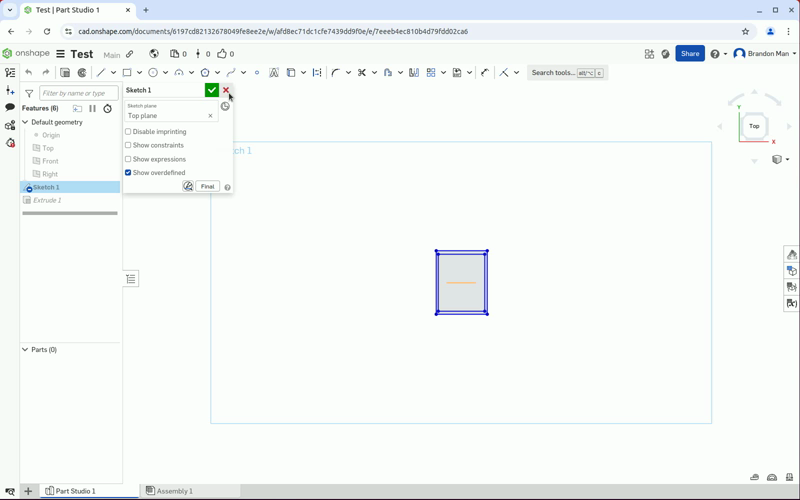
click(229, 92)
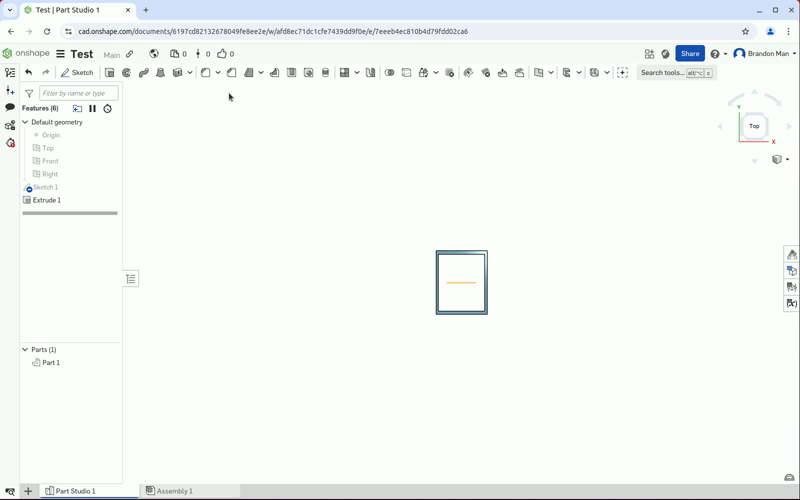
mouse_move(541, 75)
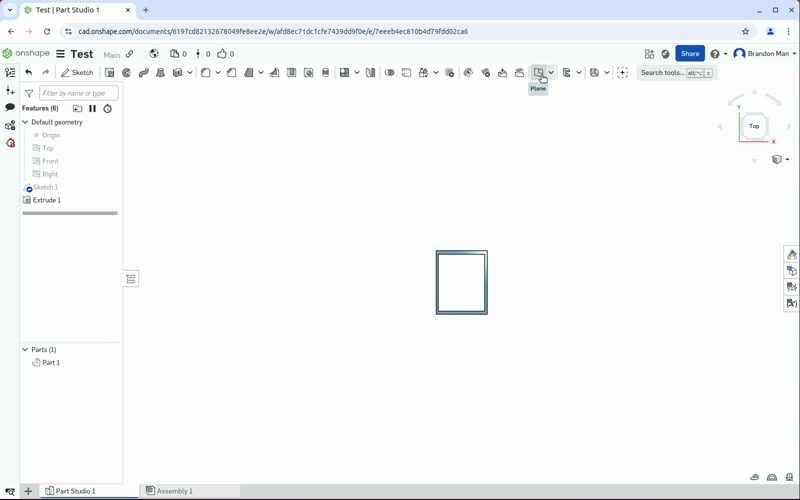
click(541, 75)
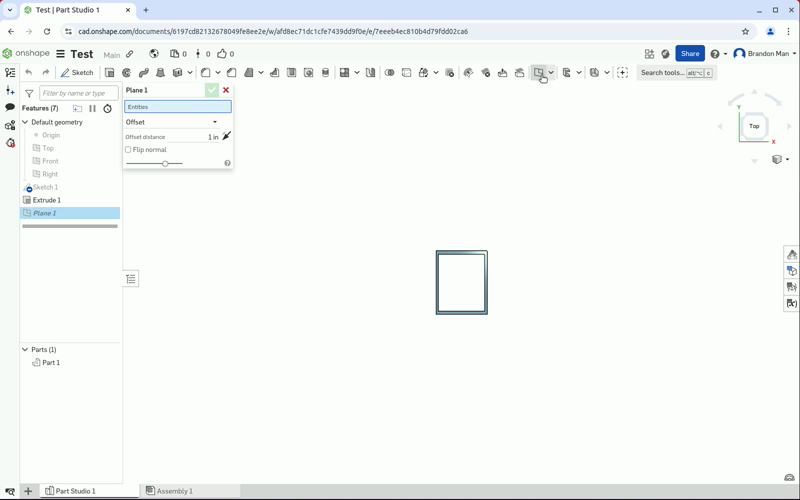
mouse_move(73, 150)
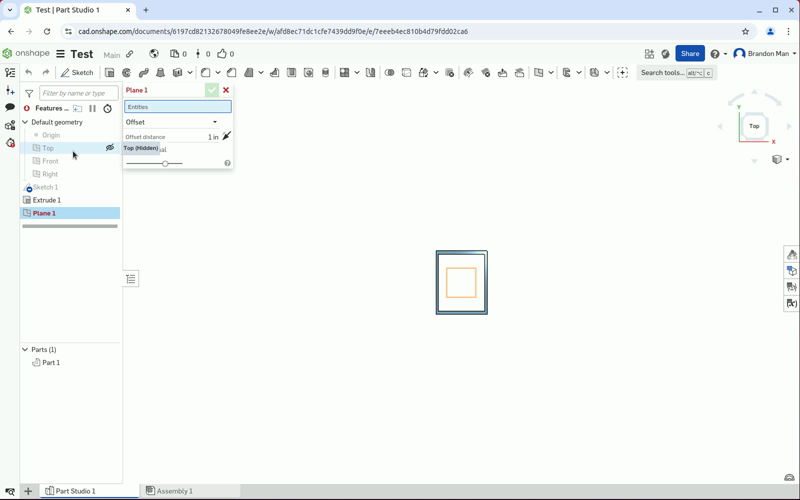
click(73, 150)
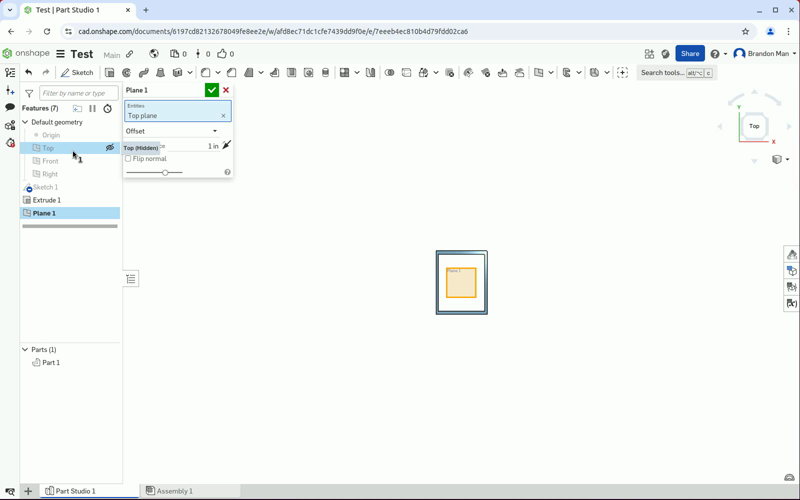
key(tab, 2)
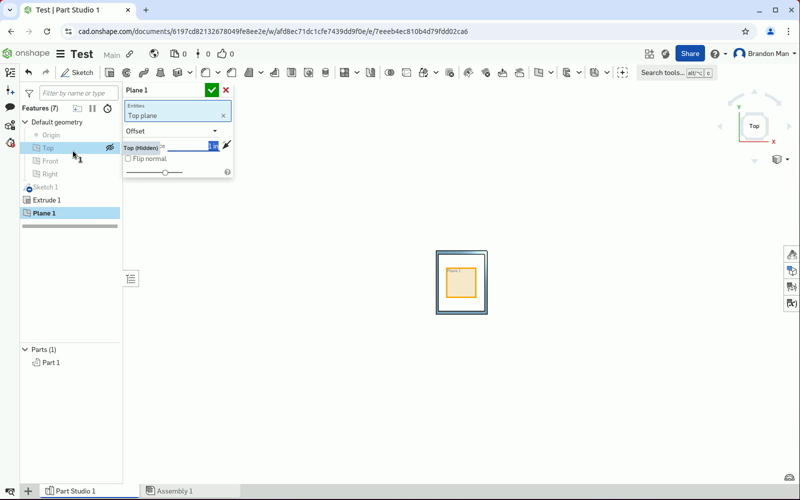
text(1.448)
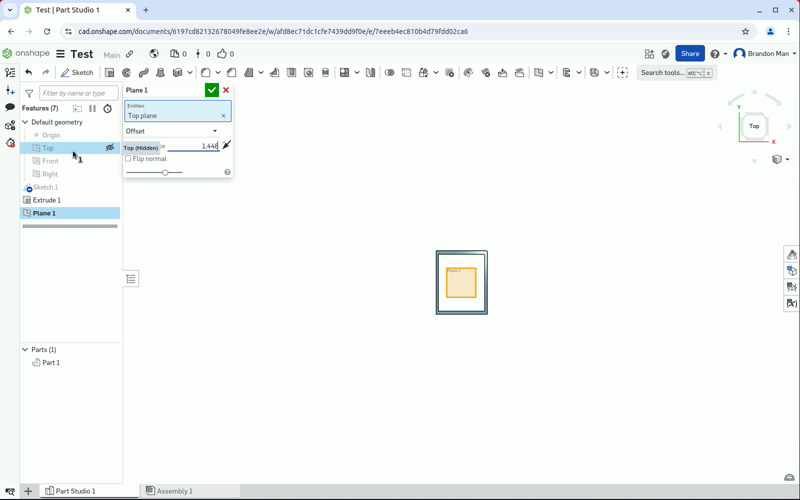
key(enter, 2)
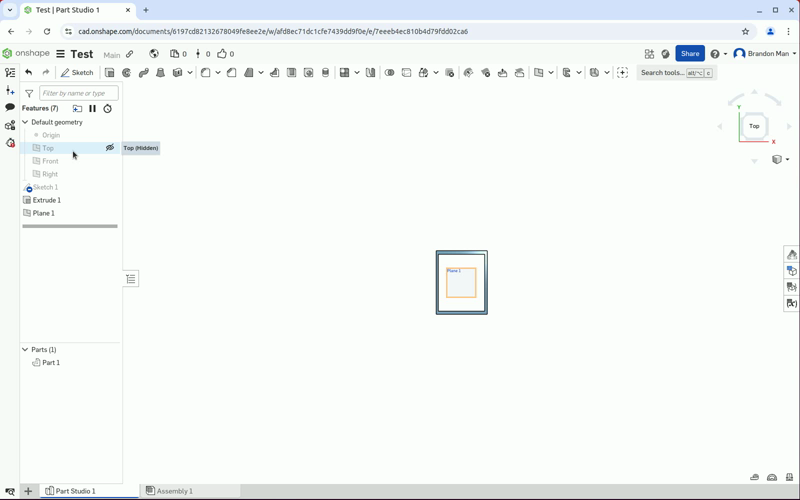
key(shift+s)
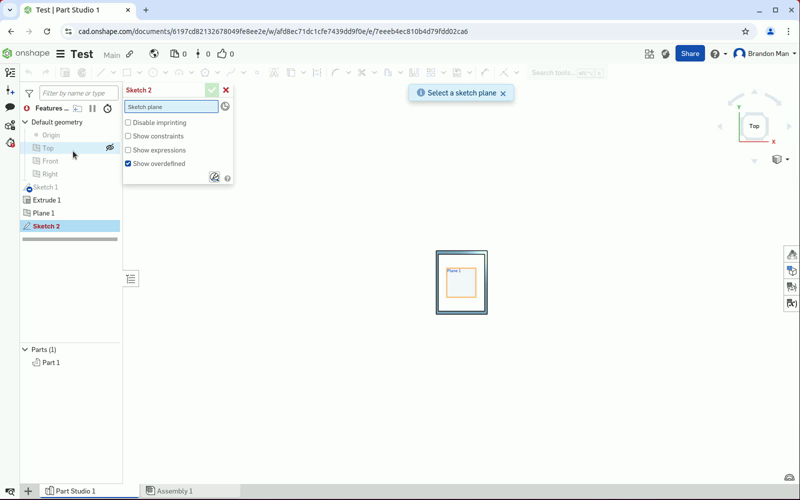
mouse_move(73, 215)
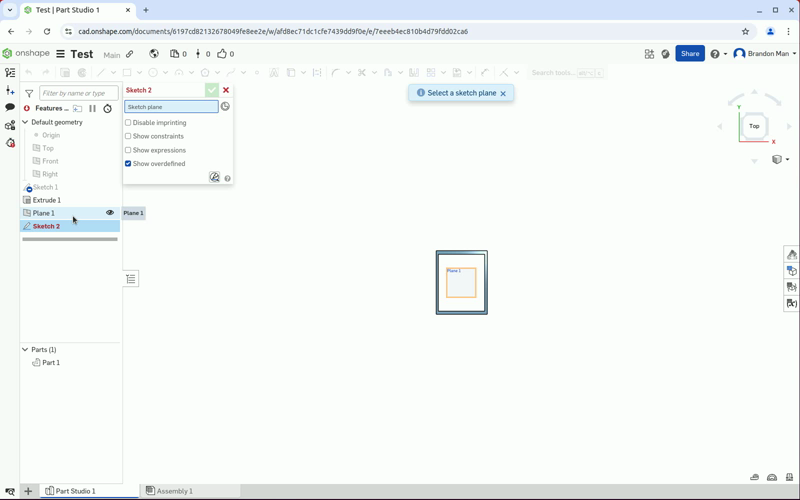
click(73, 215)
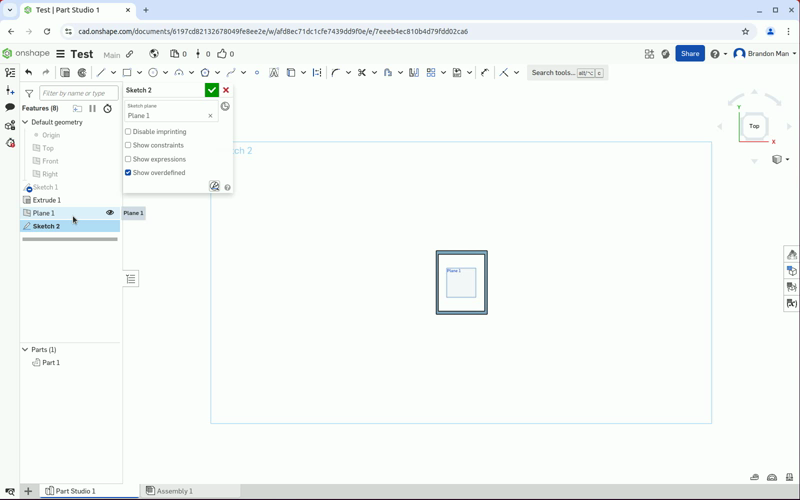
mouse_move(73, 352)
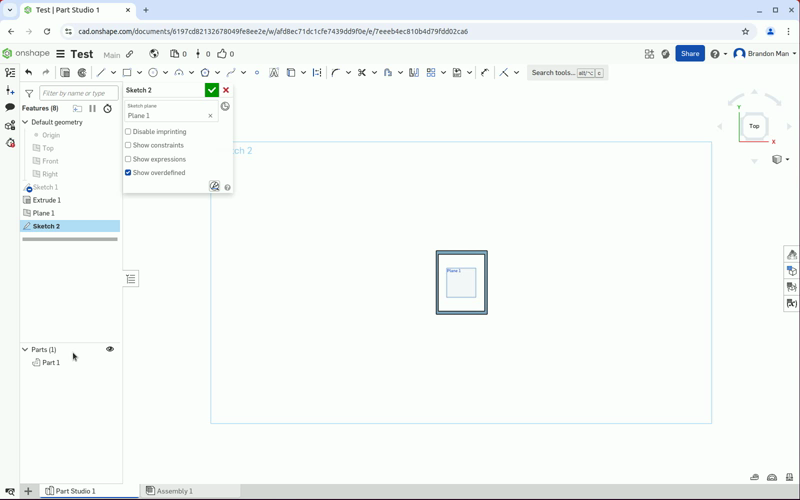
key(y)
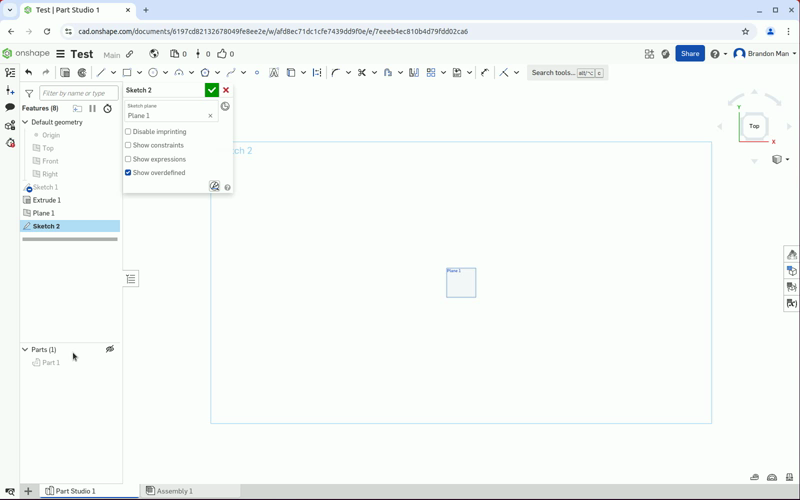
key(l)
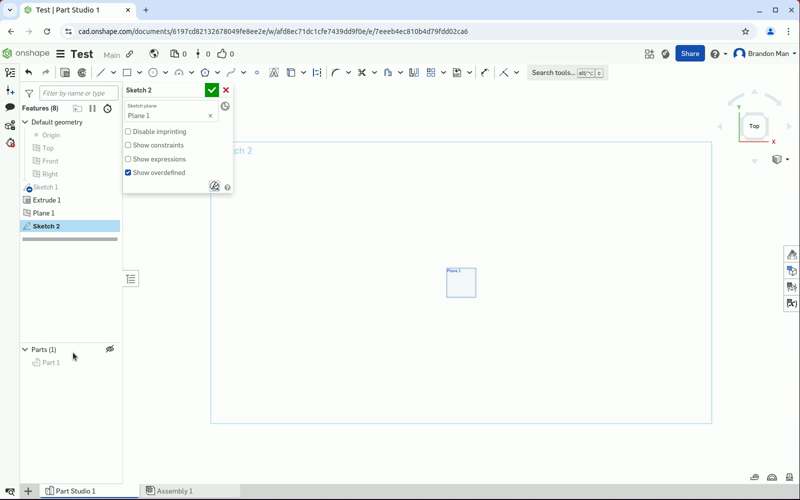
key_down(shift)
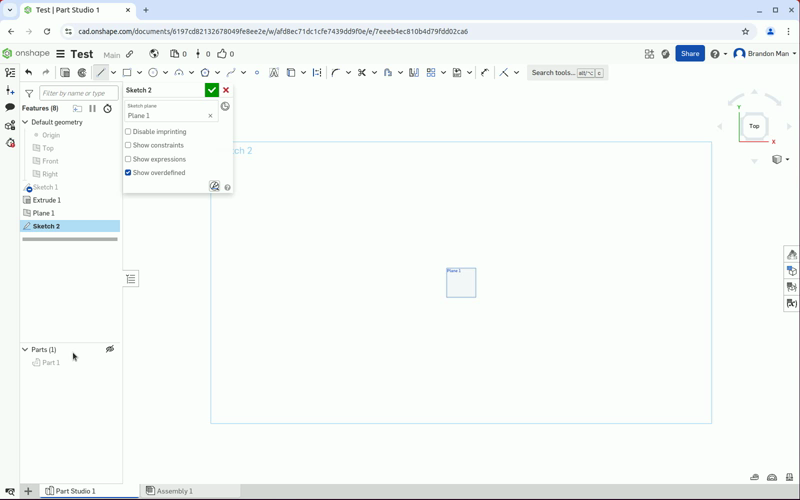
mouse_move(438, 311)
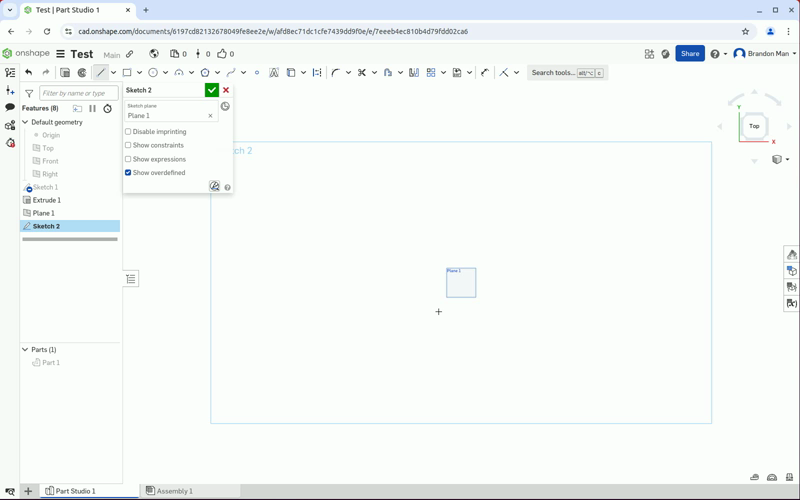
click(438, 311)
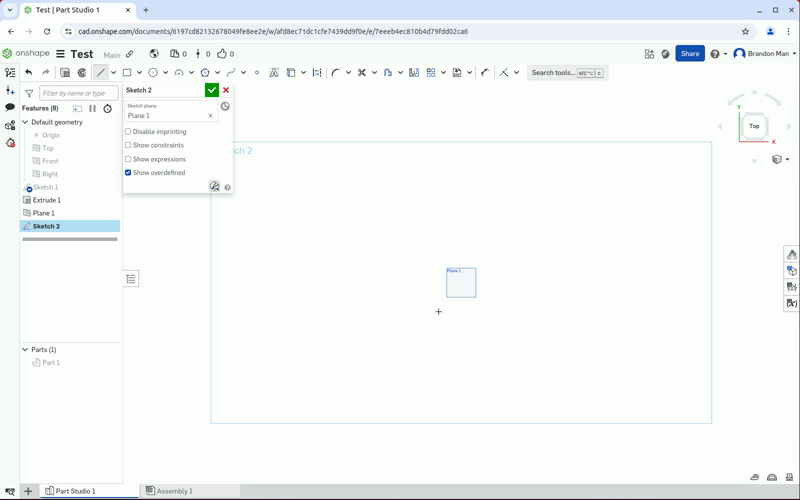
key_up(shift)
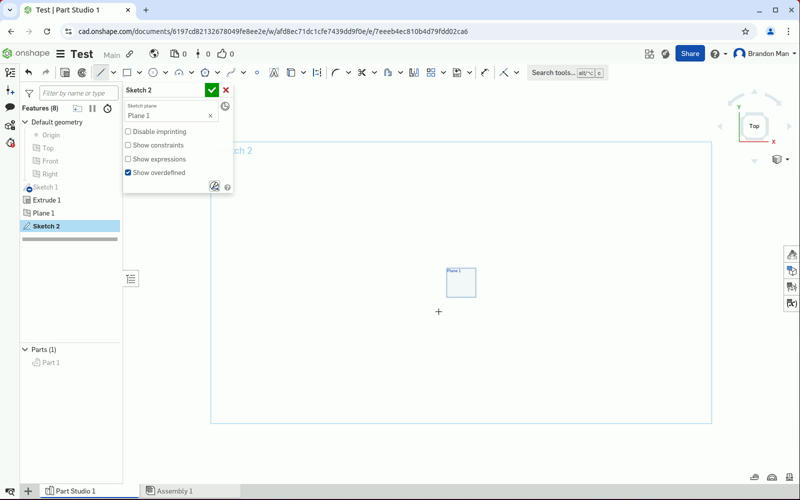
key_down(shift)
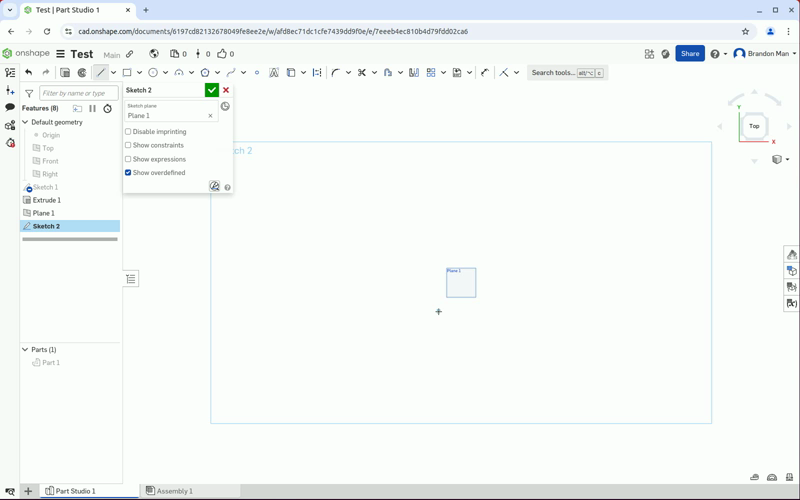
mouse_move(468, 311)
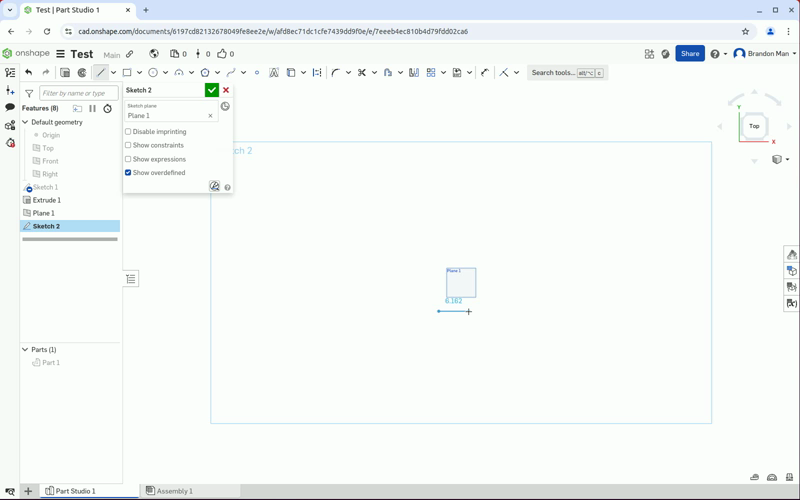
mouse_move(484, 311)
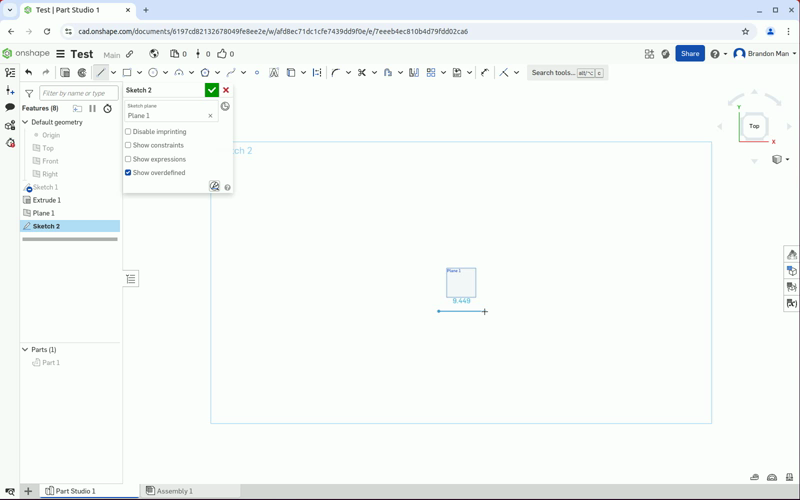
click(484, 311)
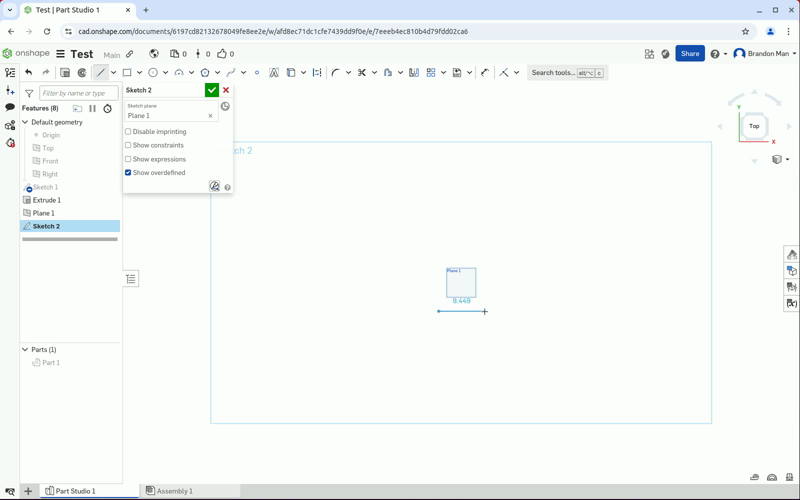
key_up(shift)
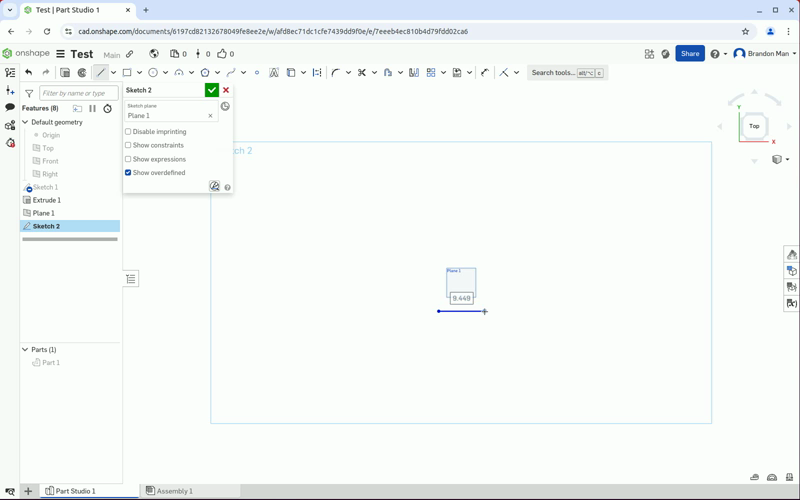
key_down(shift)
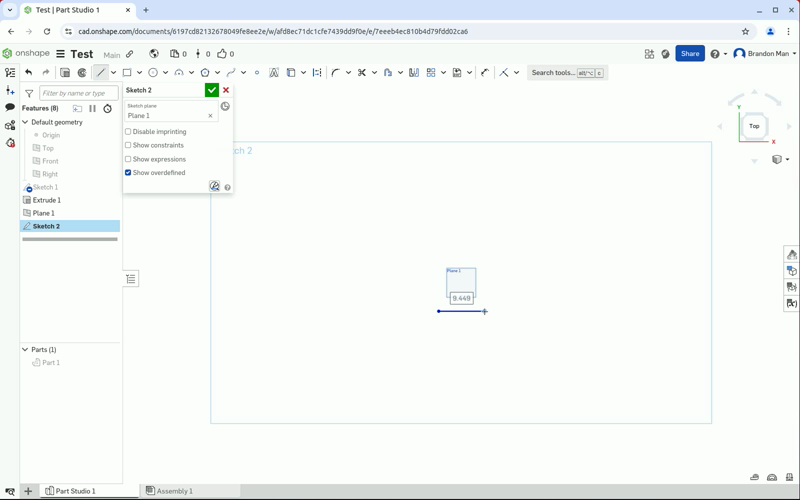
mouse_move(514, 311)
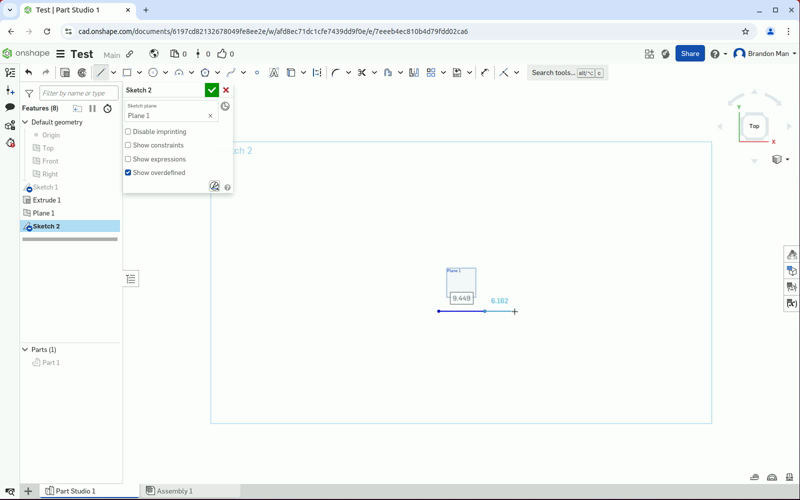
mouse_move(484, 254)
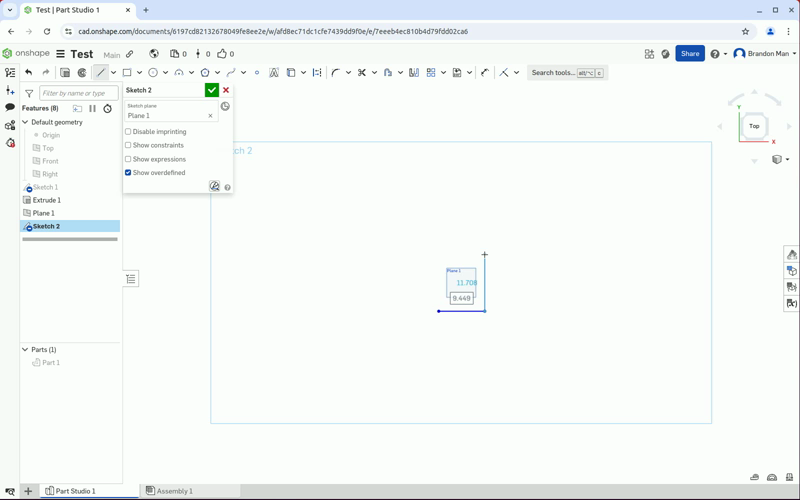
click(484, 254)
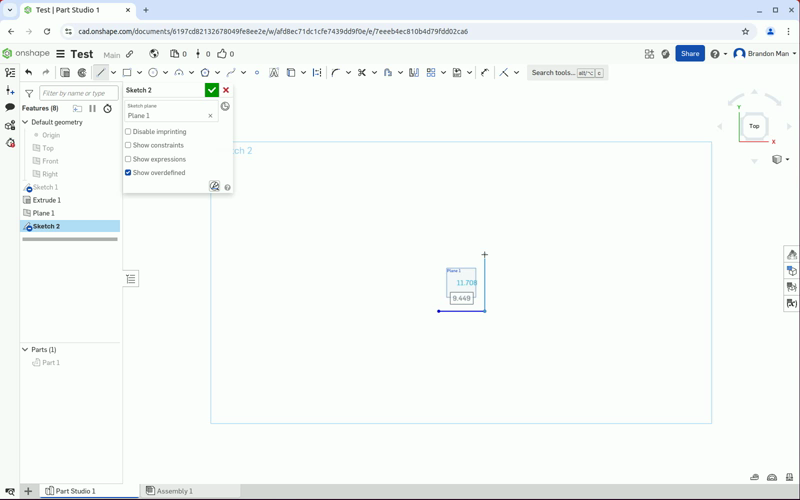
key_up(shift)
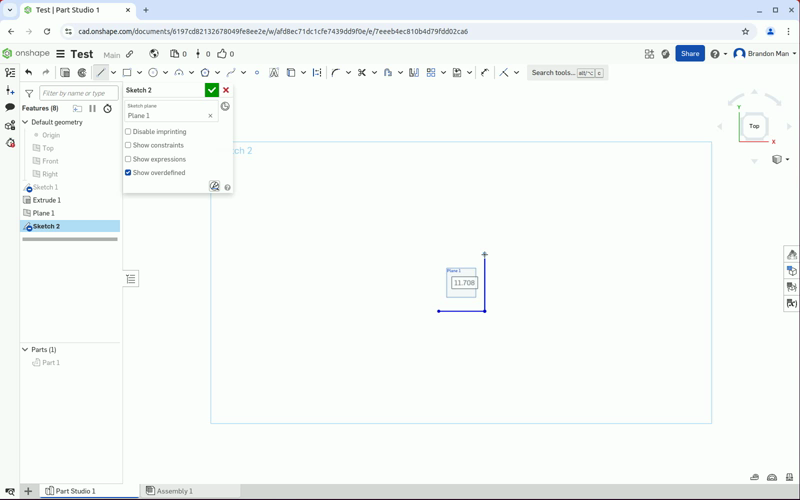
key_down(shift)
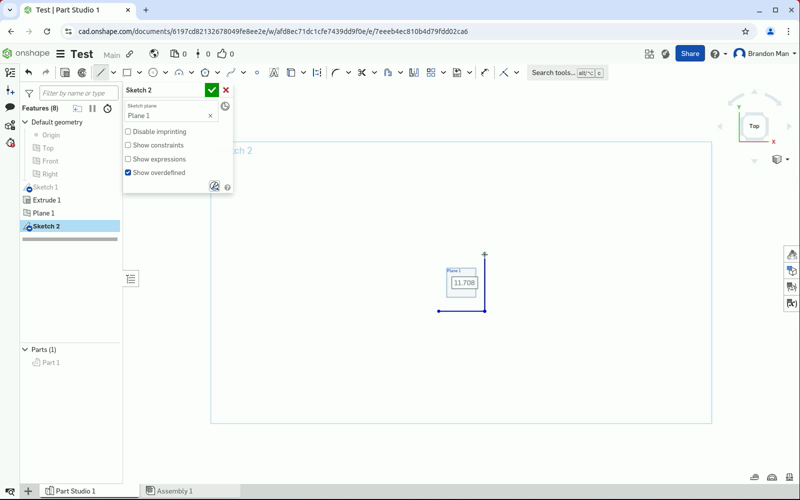
mouse_move(514, 254)
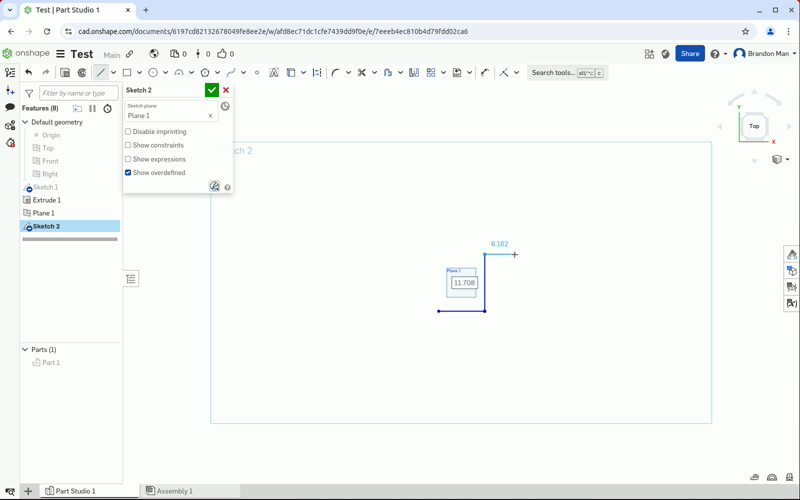
mouse_move(438, 254)
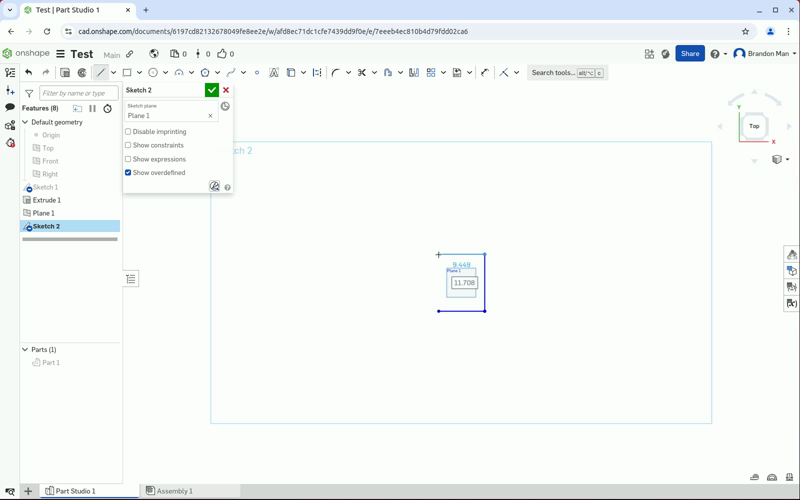
click(438, 254)
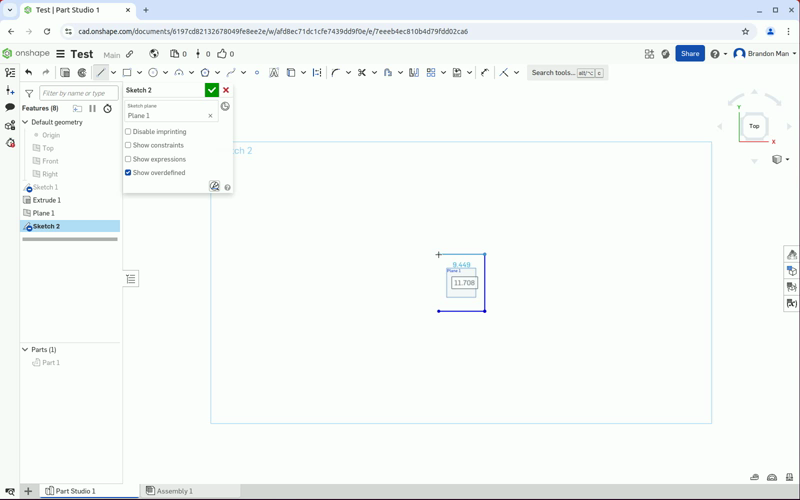
key_up(shift)
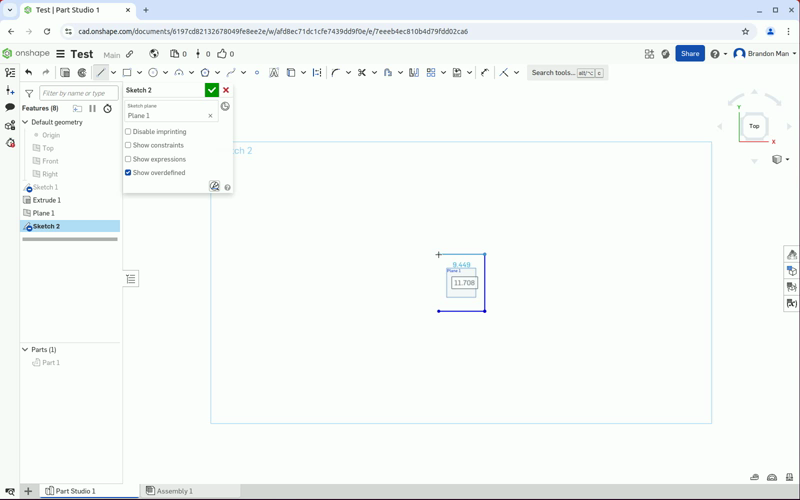
mouse_move(468, 254)
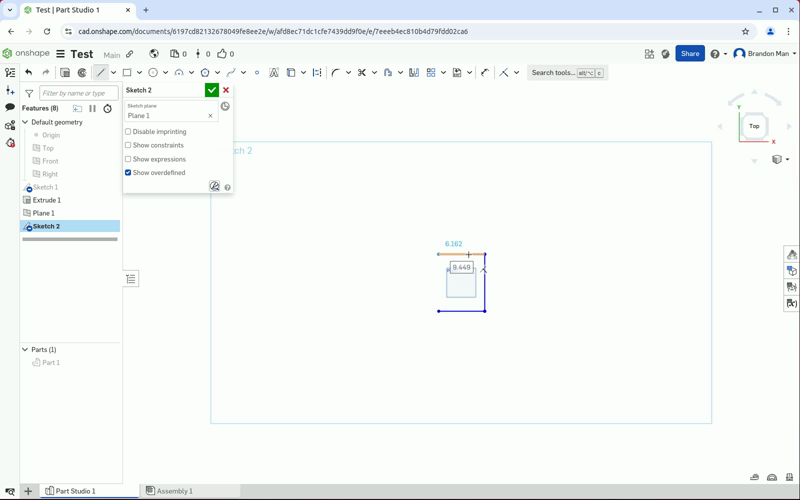
key_down(shift)
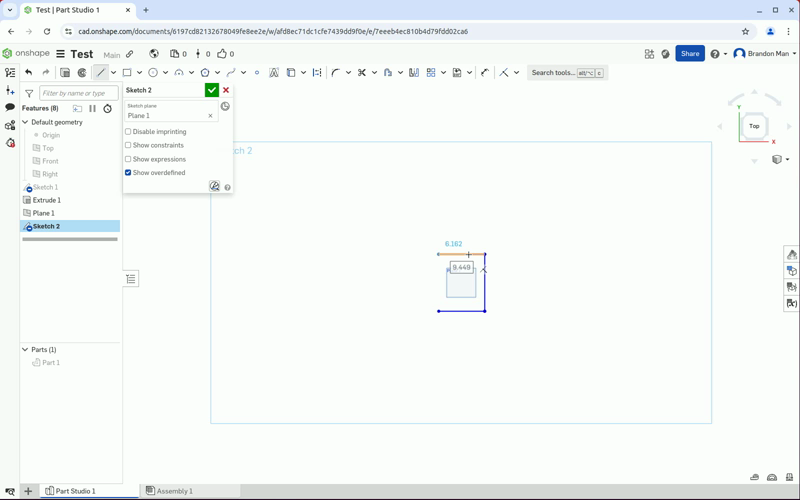
mouse_move(438, 311)
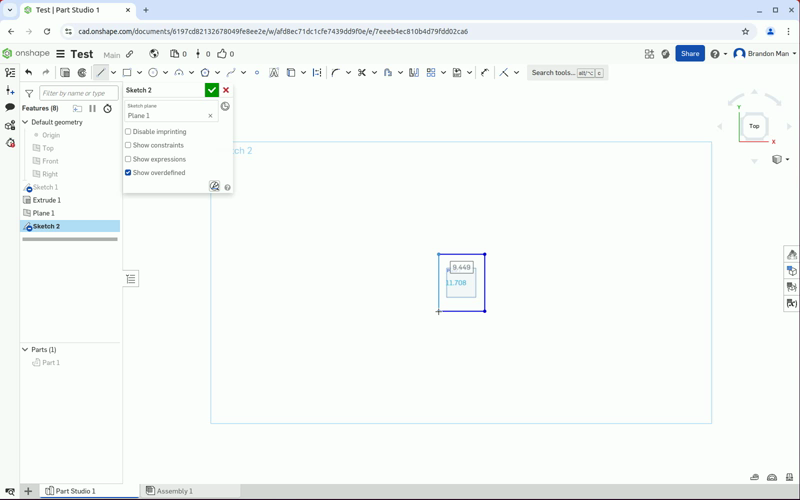
key_up(shift)
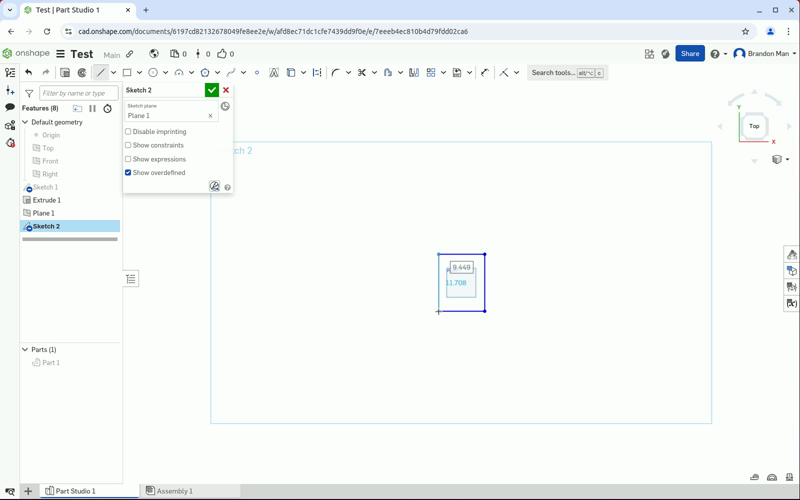
click(438, 311)
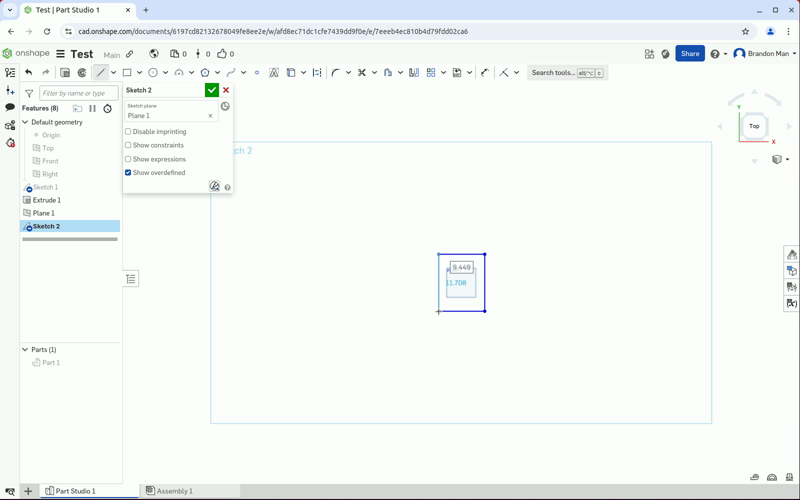
key(esc)
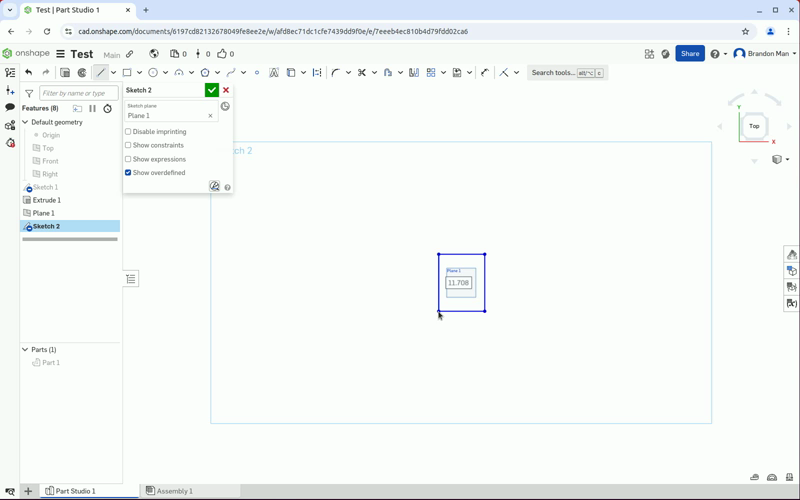
mouse_move(474, 257)
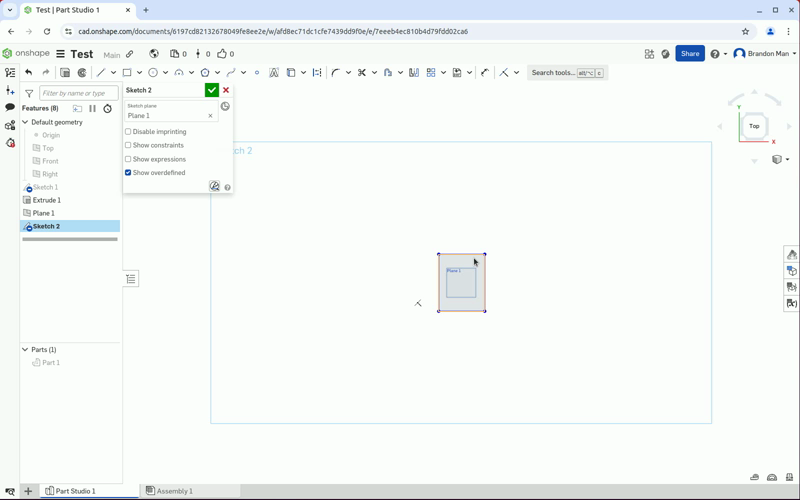
click(474, 257)
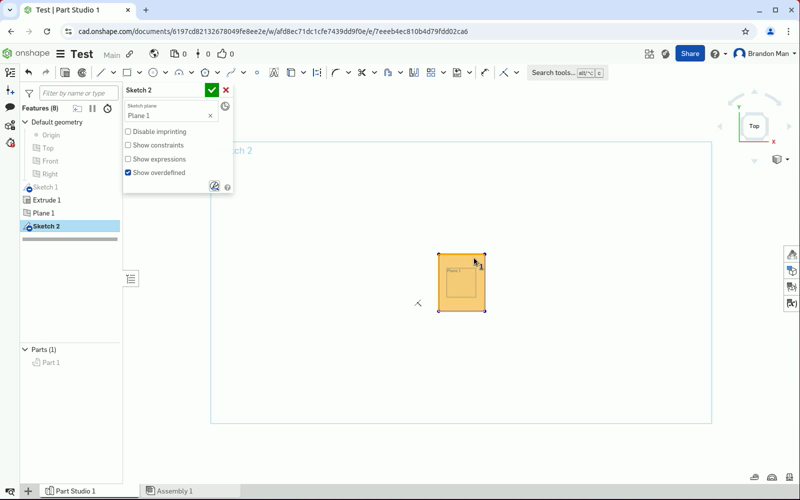
mouse_move(73, 352)
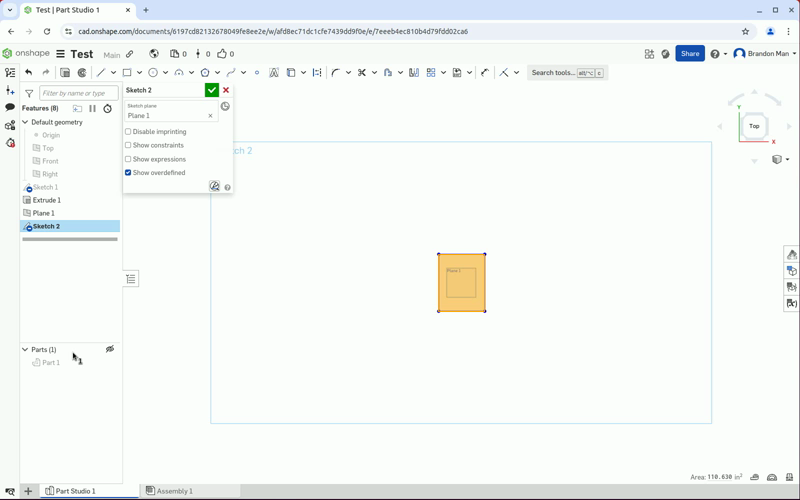
key(shift+y)
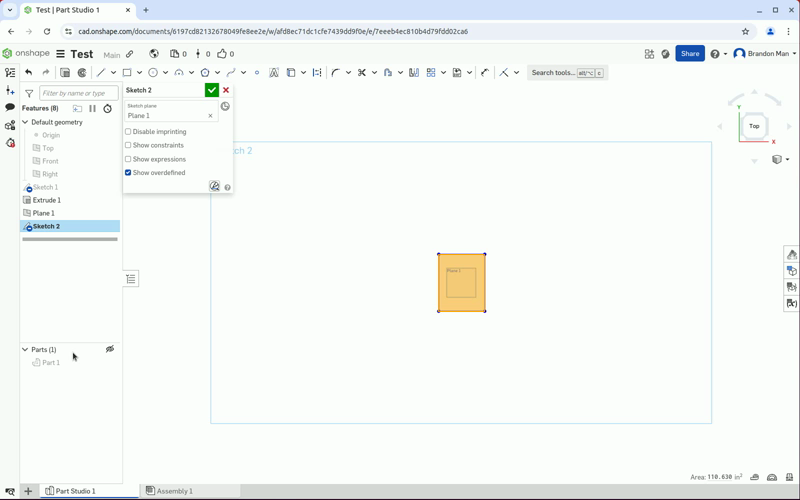
key(shift+e)
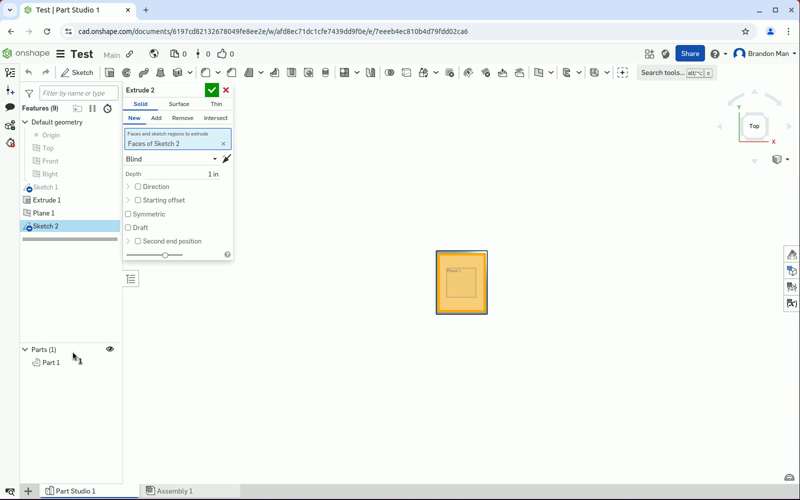
mouse_move(143, 106)
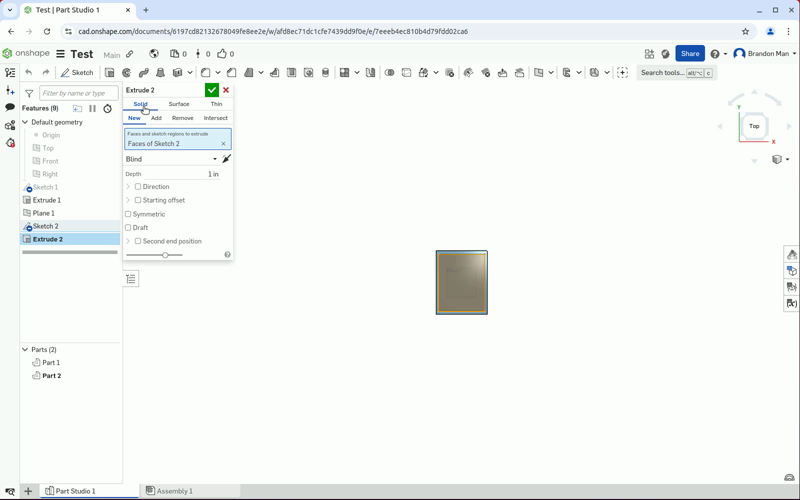
click(143, 106)
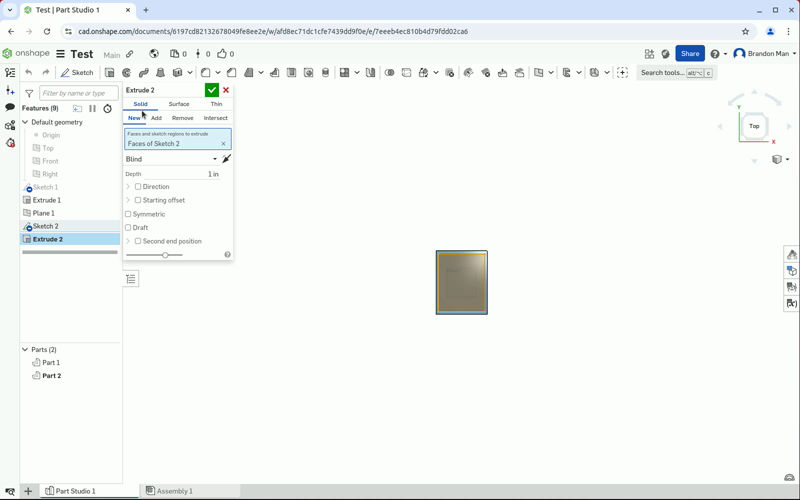
mouse_move(137, 120)
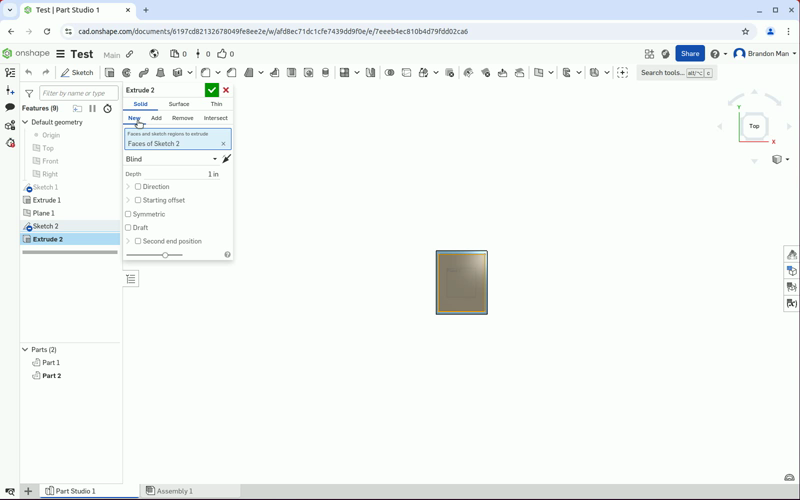
click(137, 120)
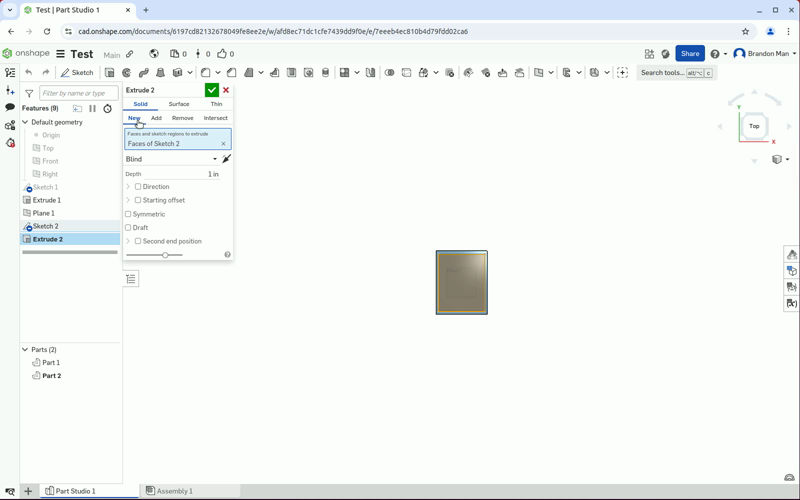
key(tab, 4)
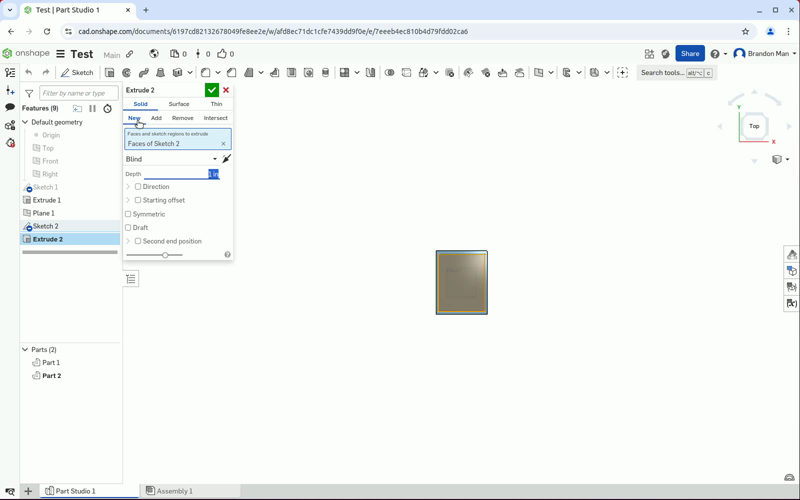
text(21.664)
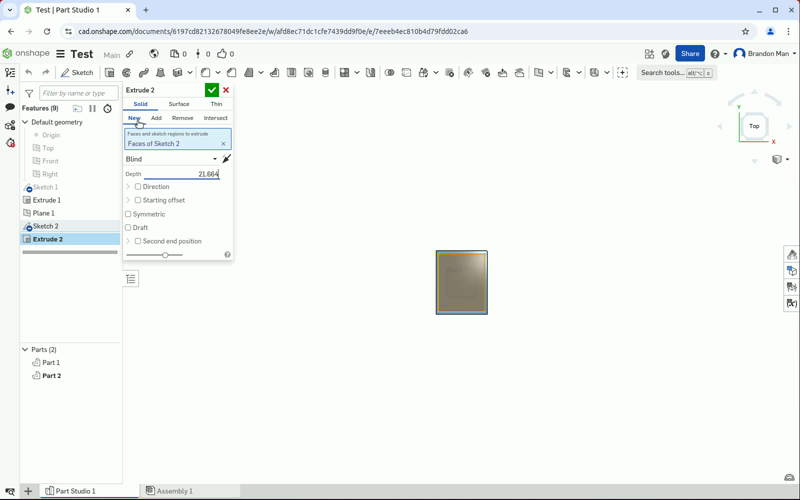
key(enter)
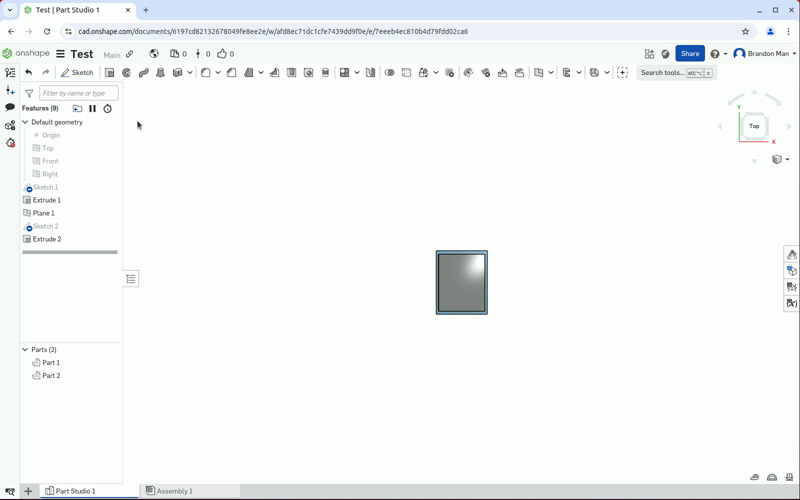
key(shift+h)
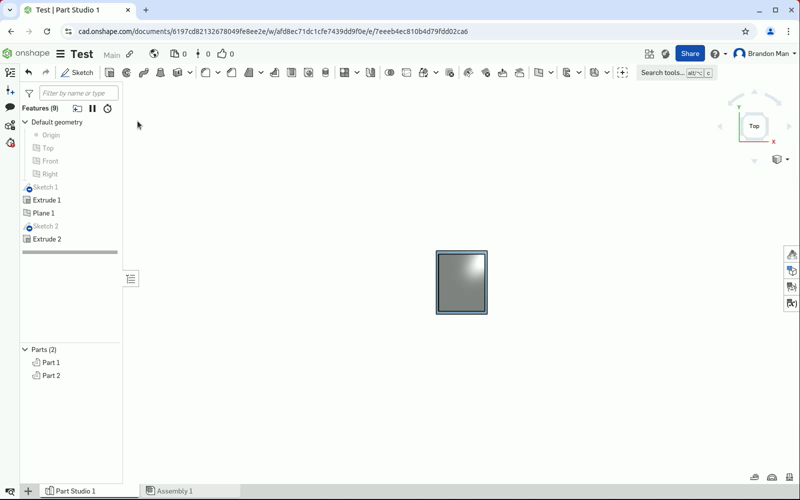
key(shift+h)
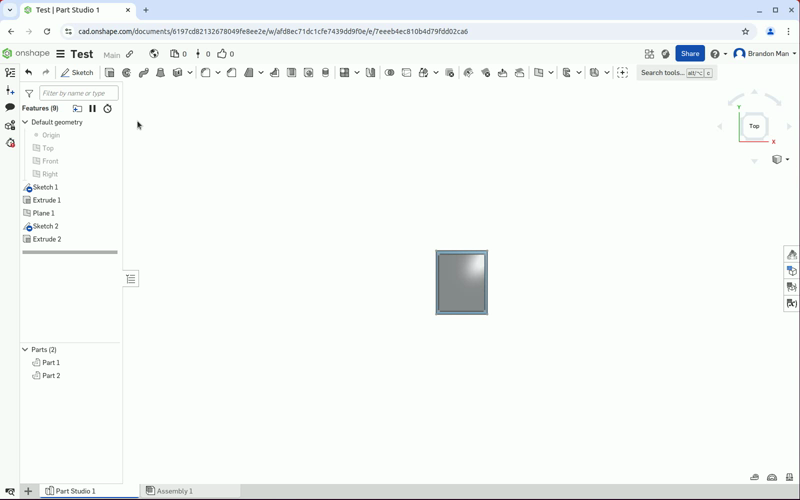
key(shift+7)
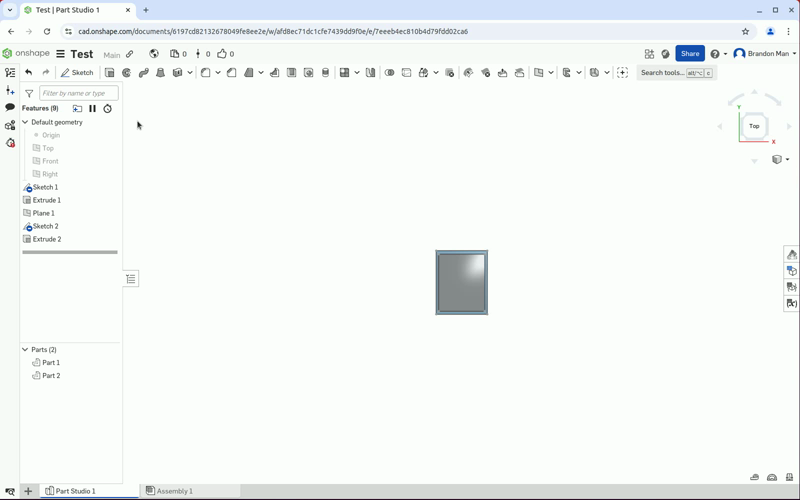
key(up, 3)
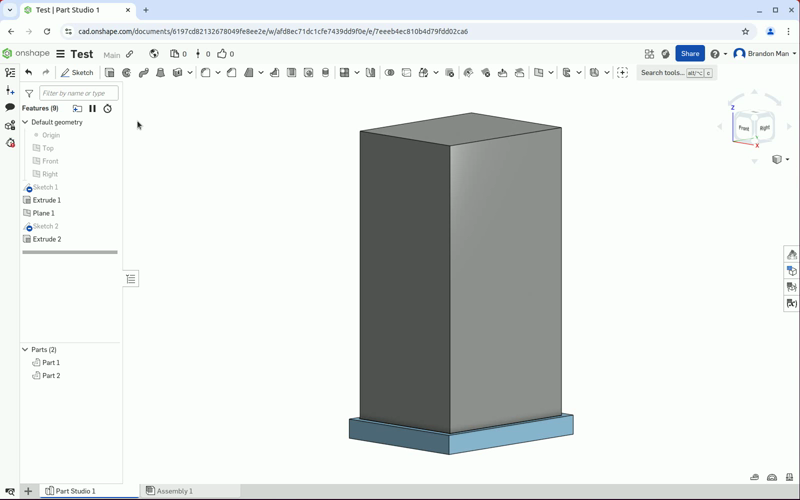
key(left, 3)
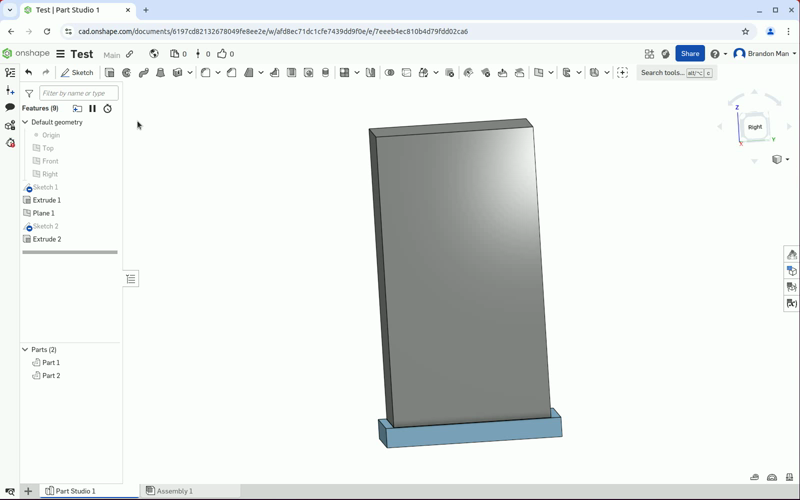
key(right, 3)
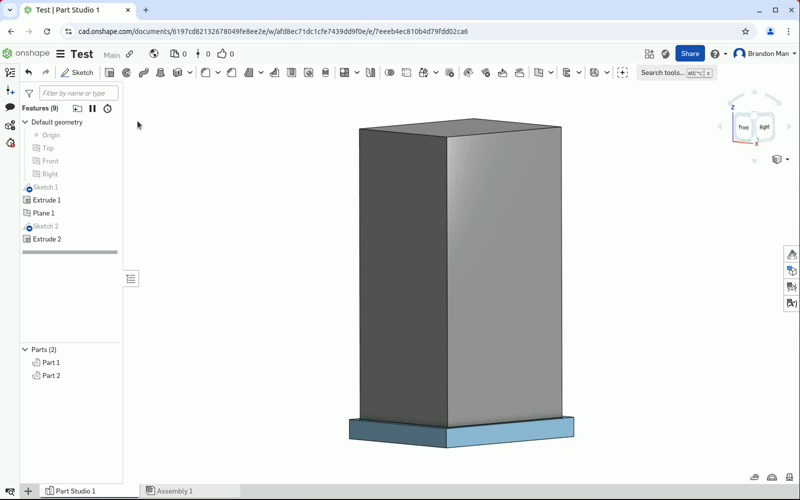
key(down, 3)
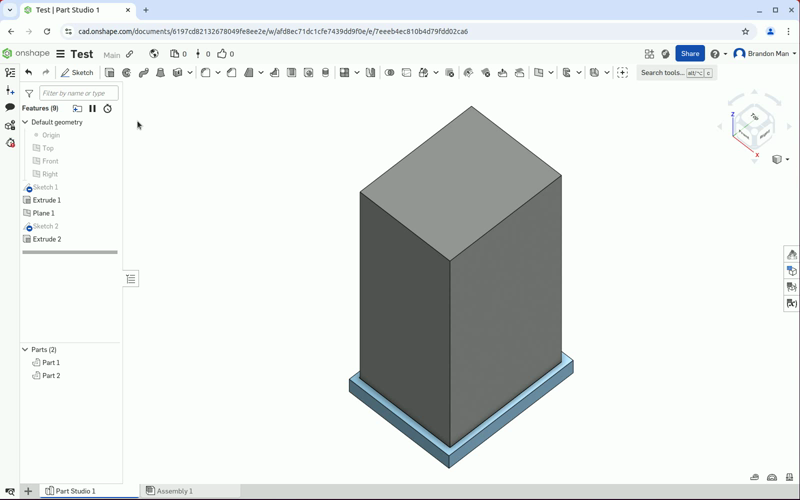
mouse_move(73, 189)
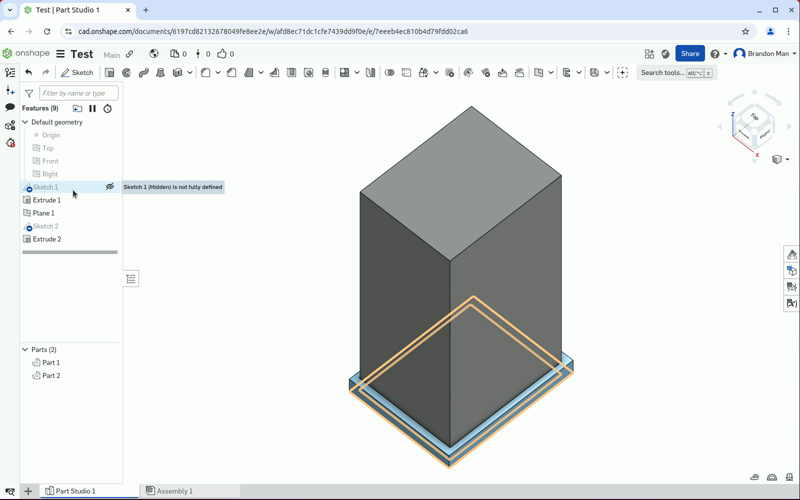
click(73, 189)